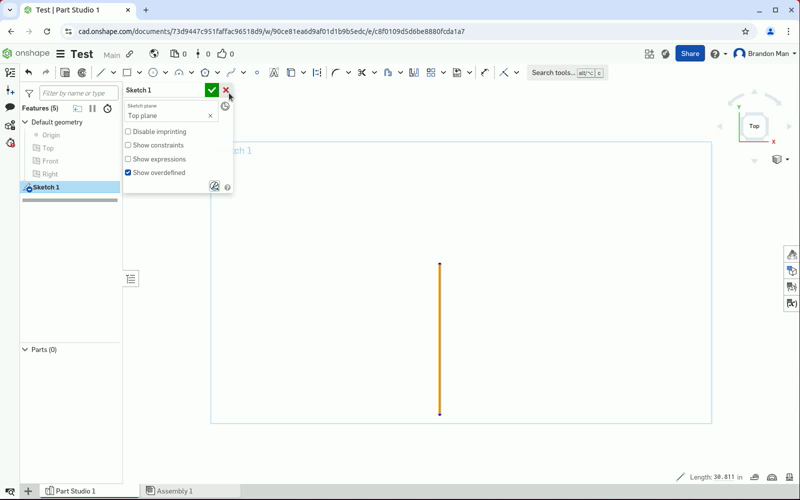
key(shift+h)
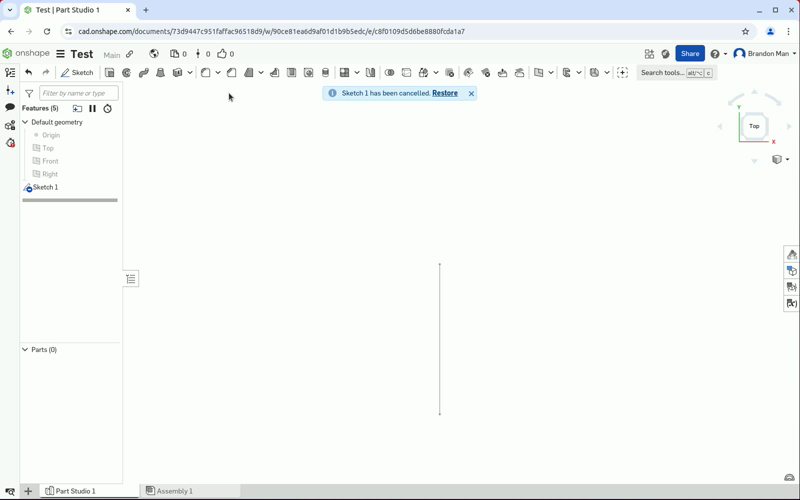
mouse_move(73, 352)
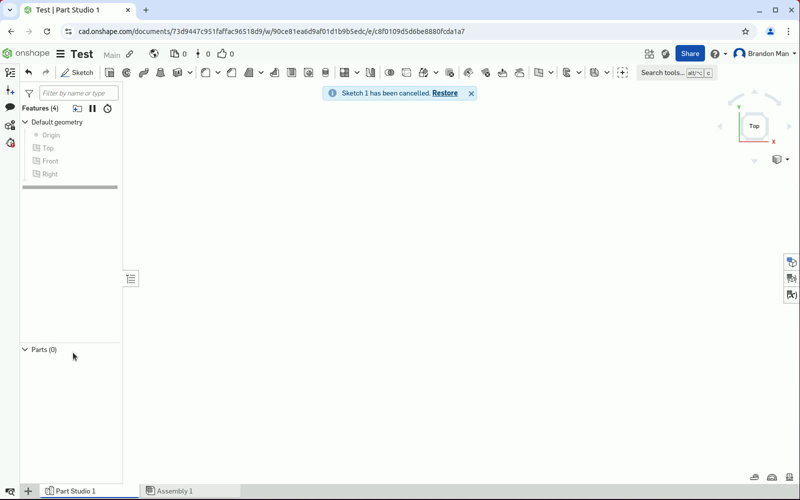
key(y)
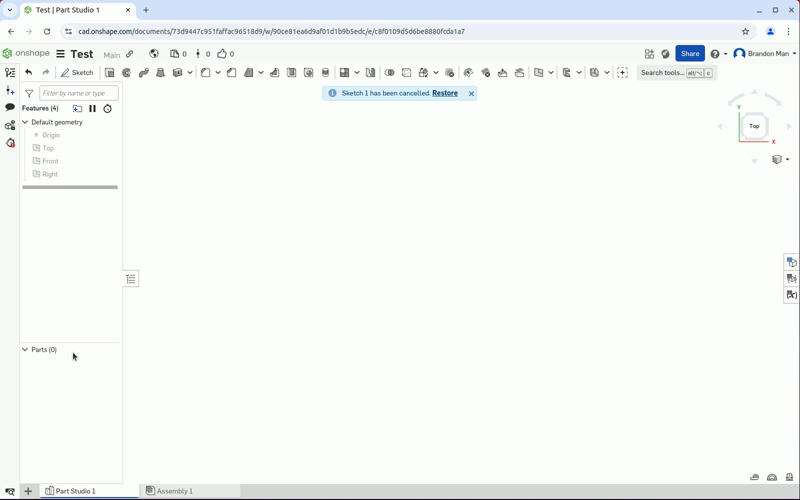
key(shift+p)
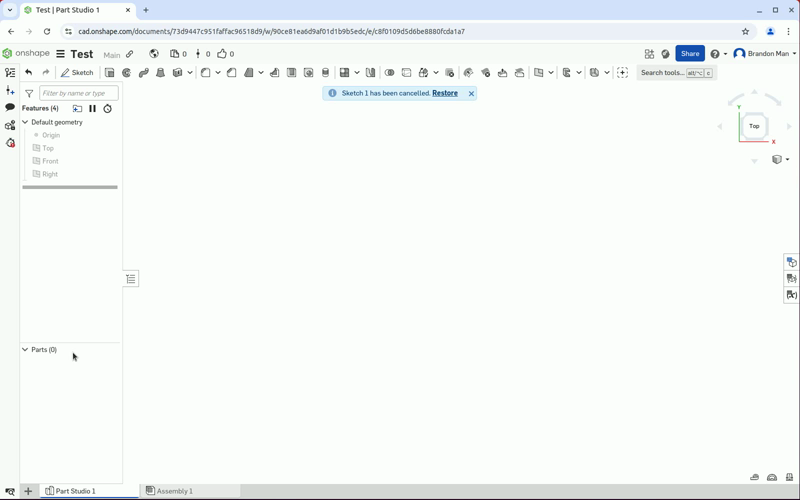
key(space)
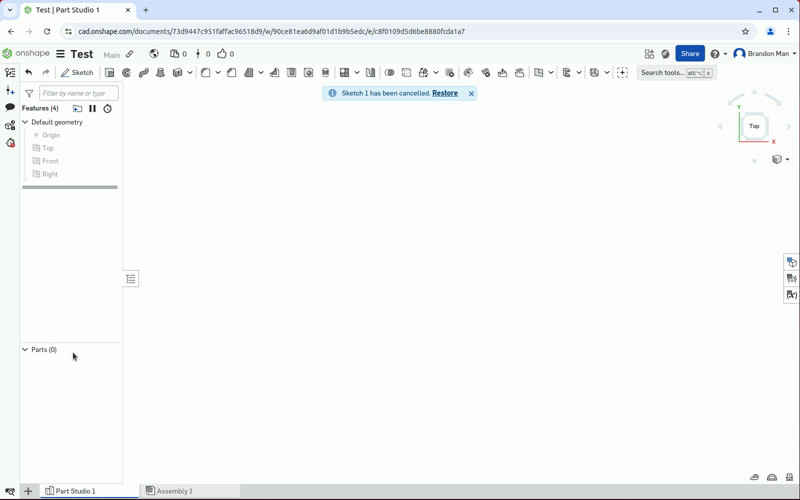
key_down(shift)
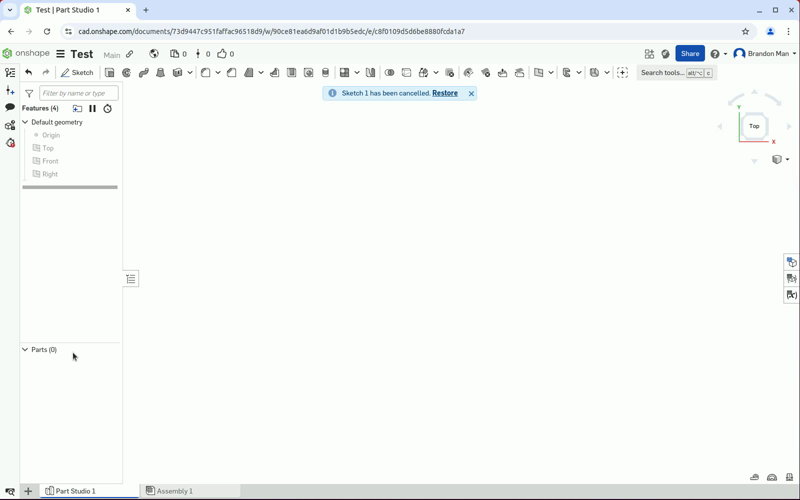
key(up)
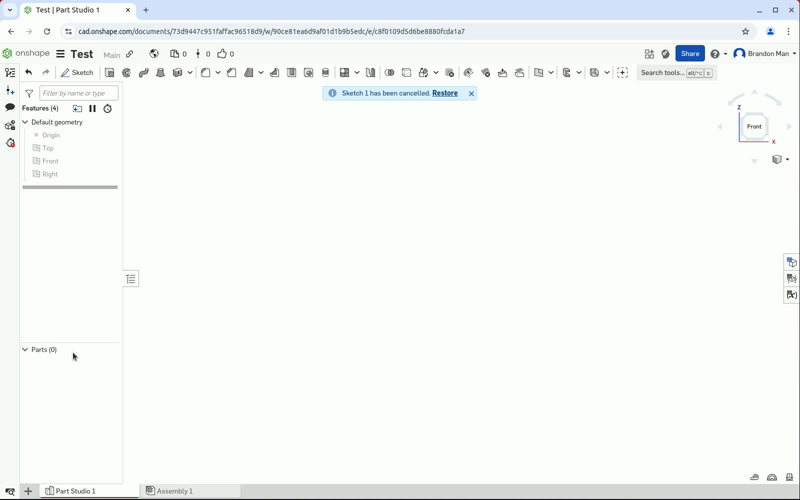
key_up(shift)
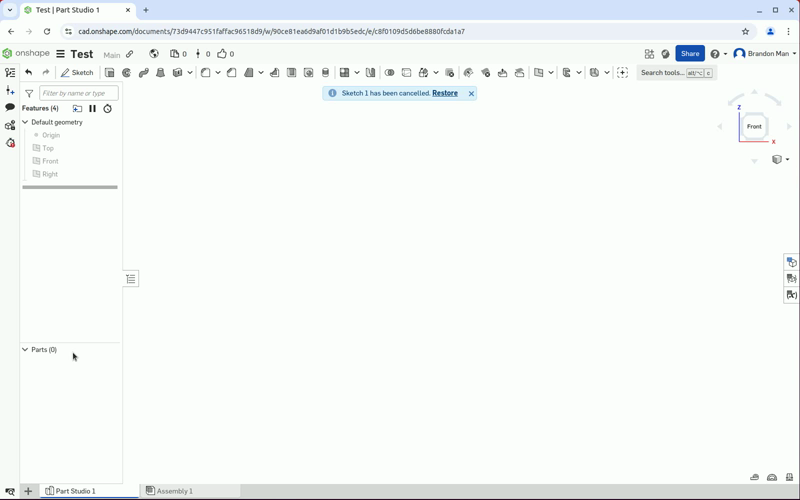
mouse_move(73, 352)
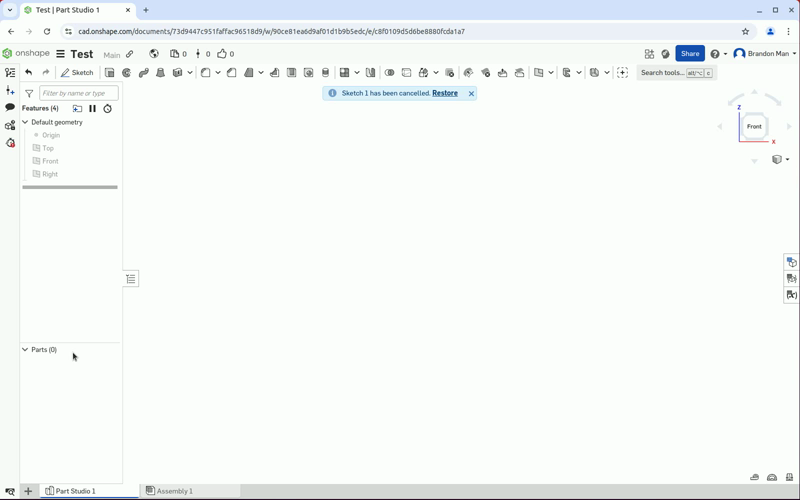
key(shift+y)
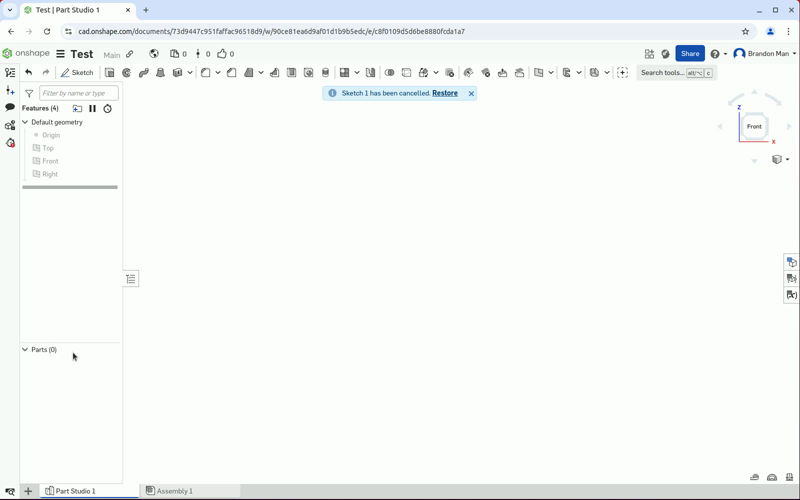
key(shift+s)
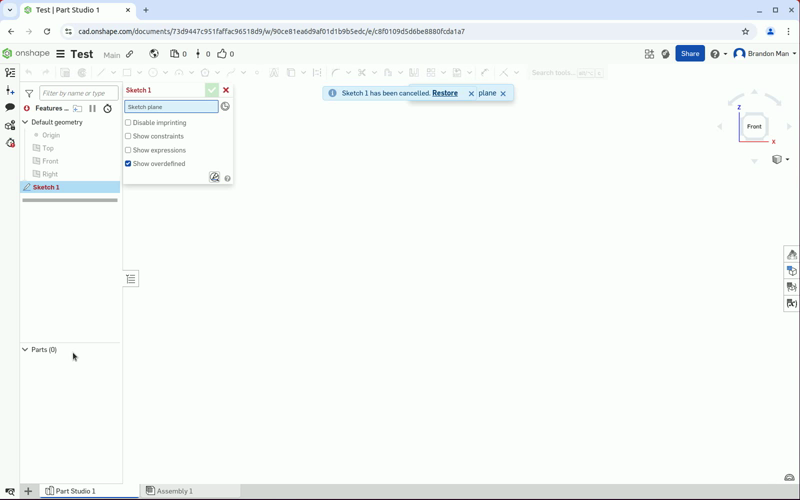
mouse_move(73, 163)
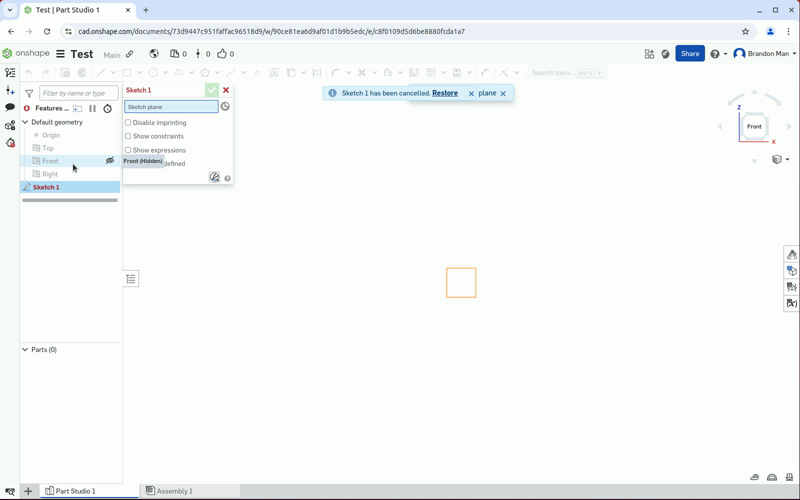
click(73, 163)
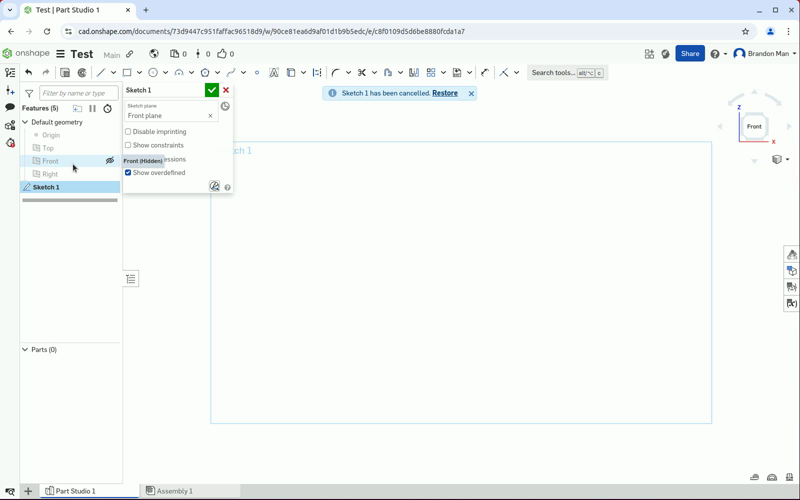
mouse_move(73, 352)
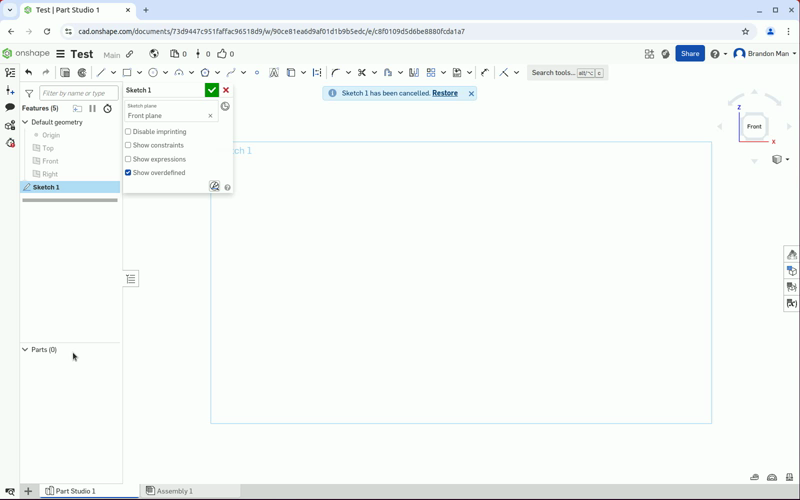
key(y)
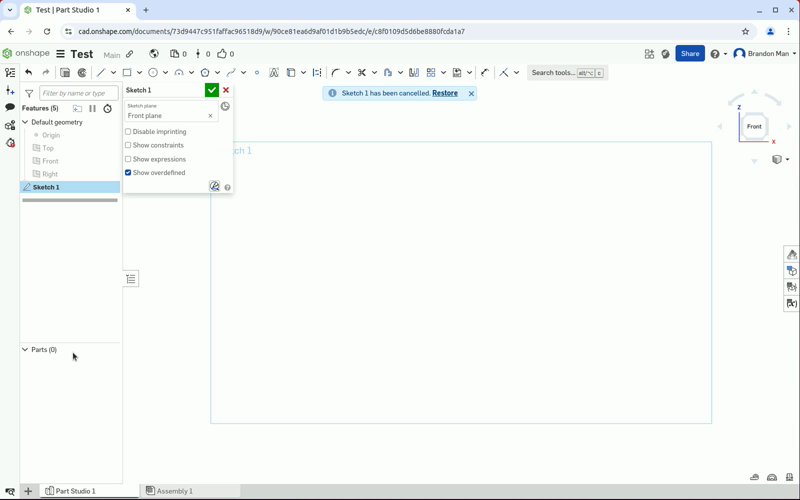
key(c)
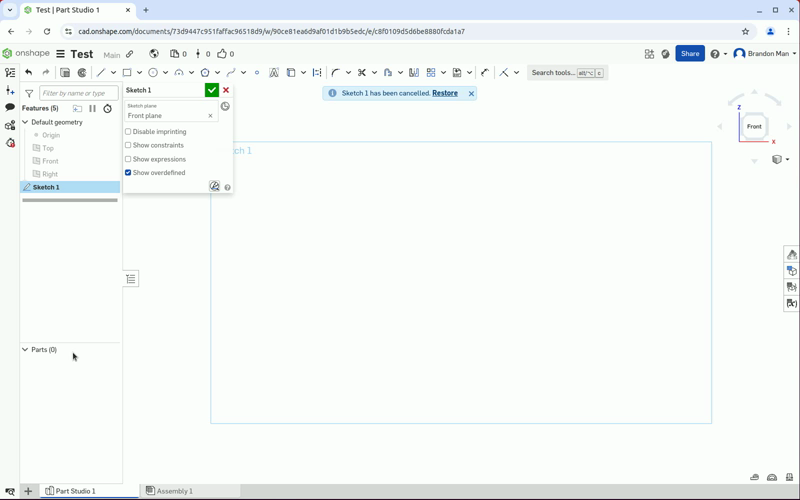
key_down(shift)
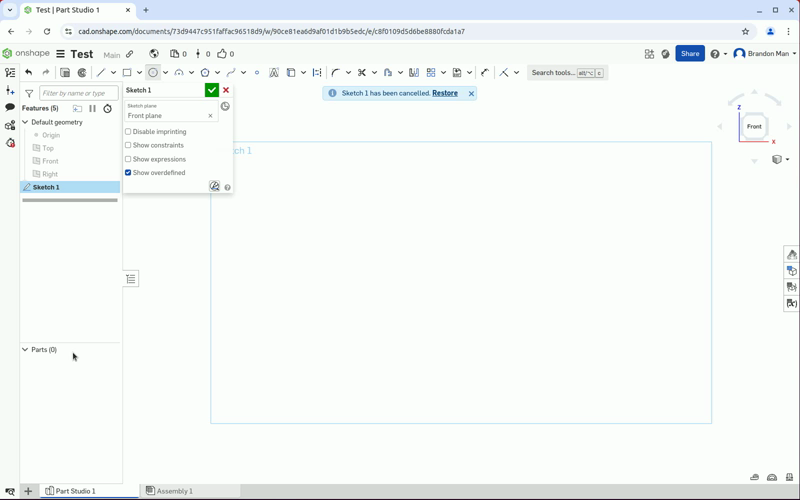
mouse_move(461, 282)
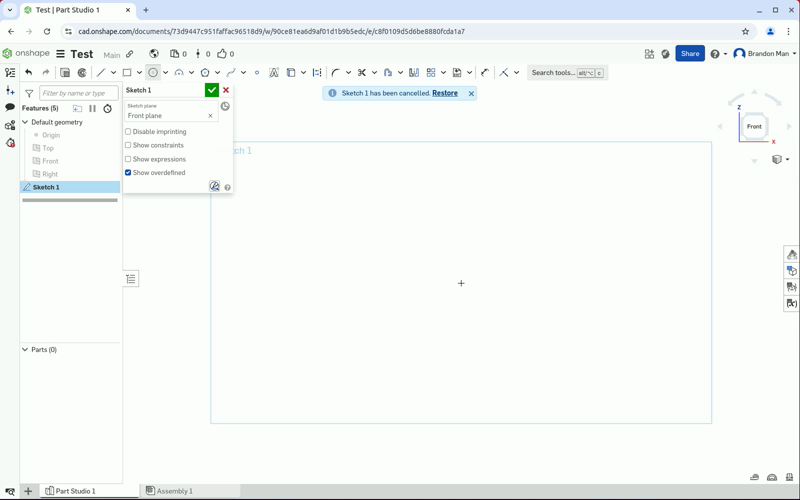
click(461, 282)
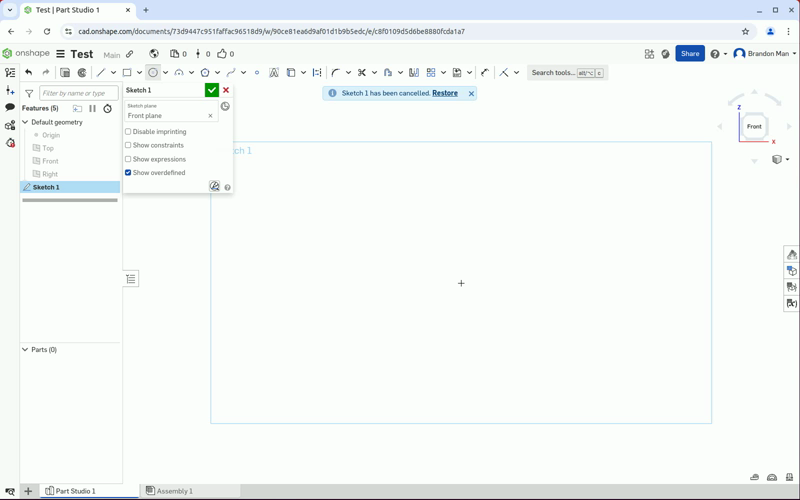
key_up(shift)
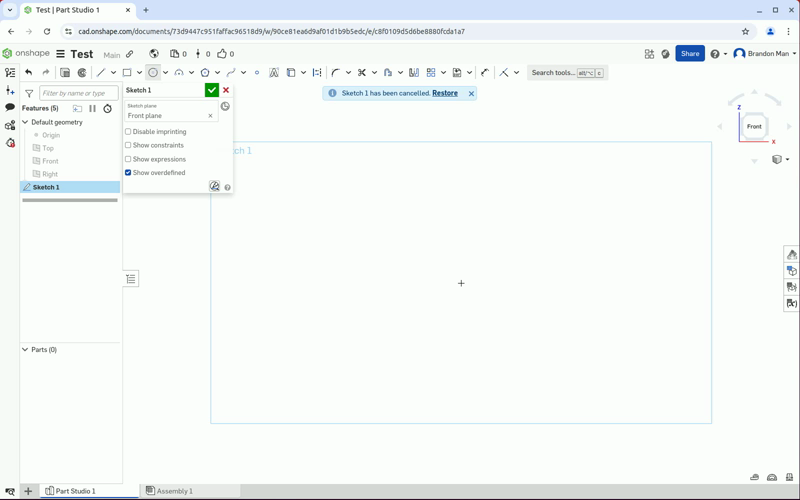
mouse_move(487, 282)
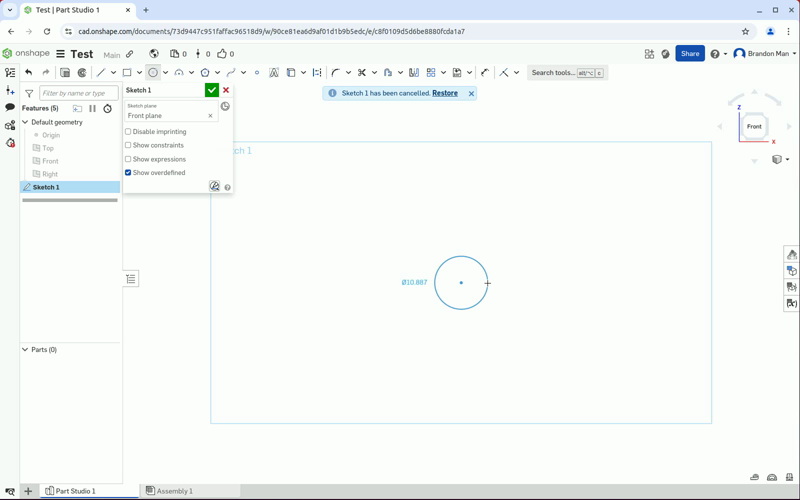
click(487, 282)
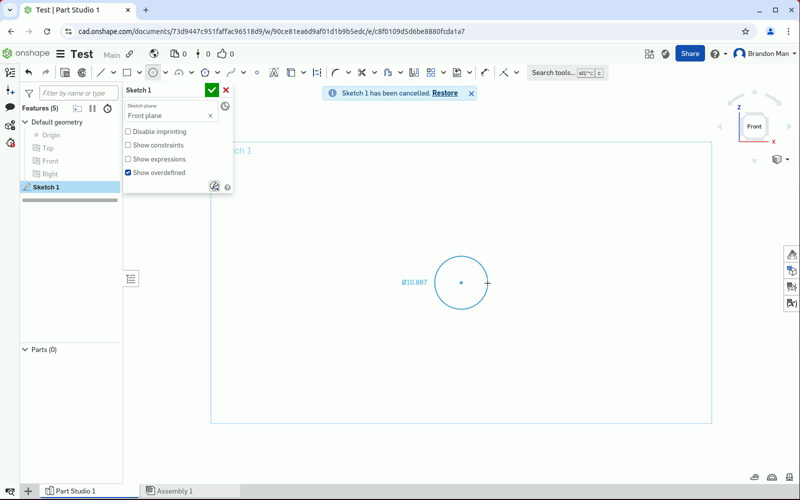
key(esc)
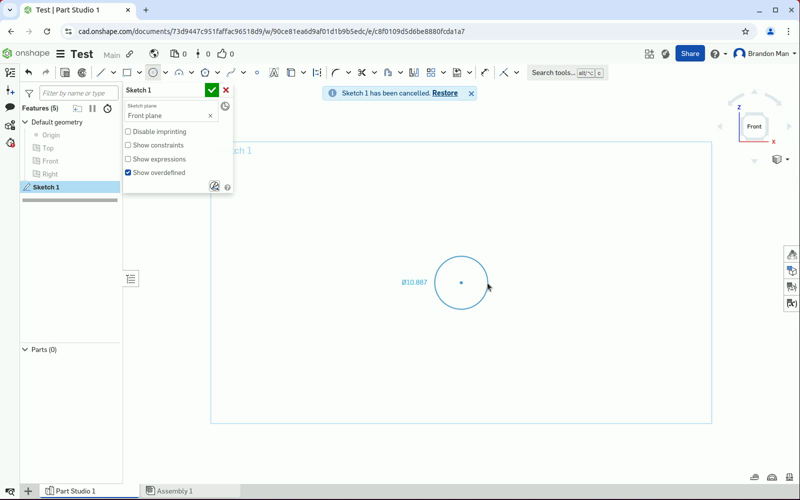
key(c)
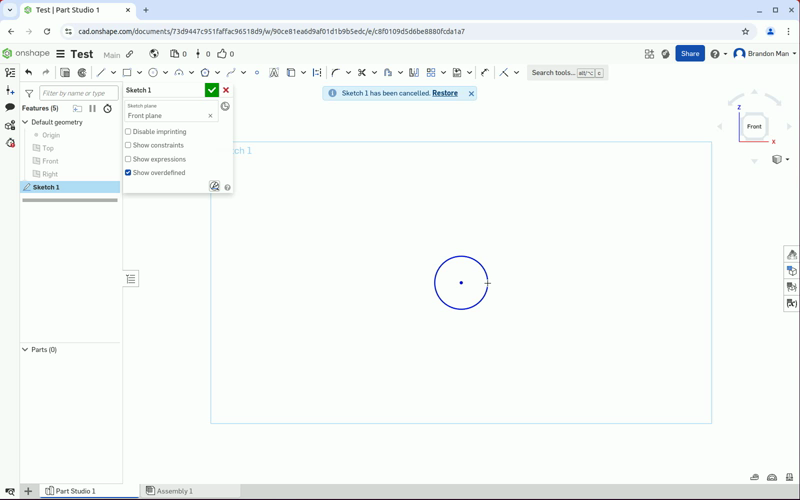
key_down(shift)
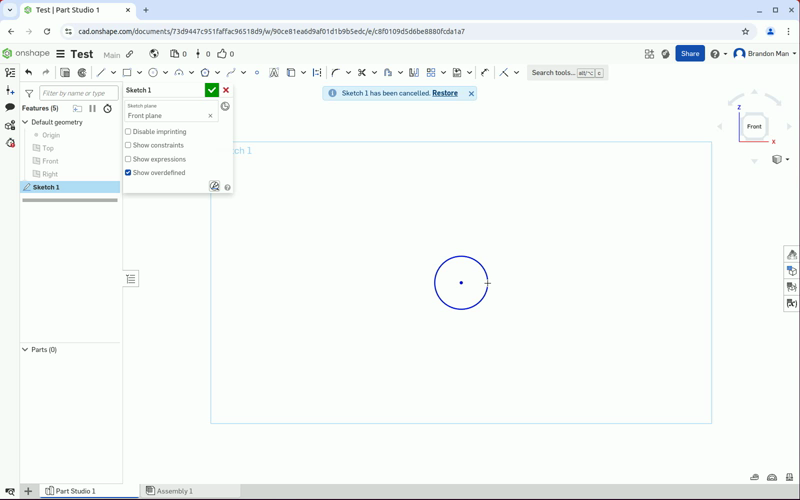
mouse_move(461, 282)
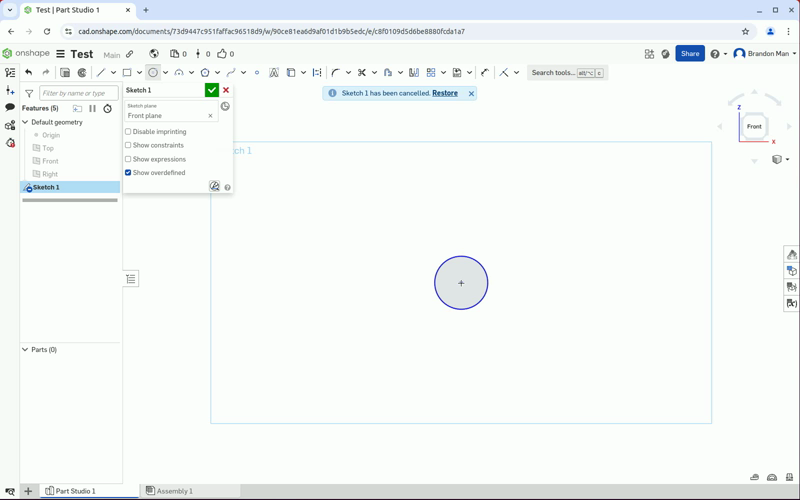
click(461, 282)
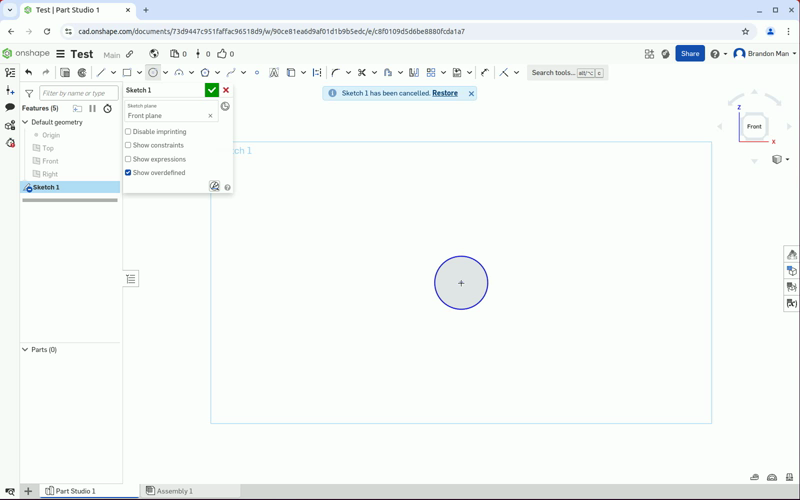
key_up(shift)
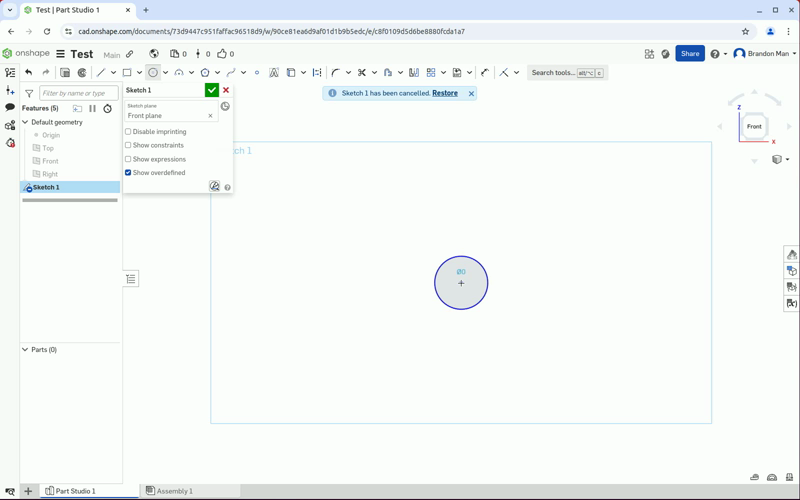
mouse_move(475, 282)
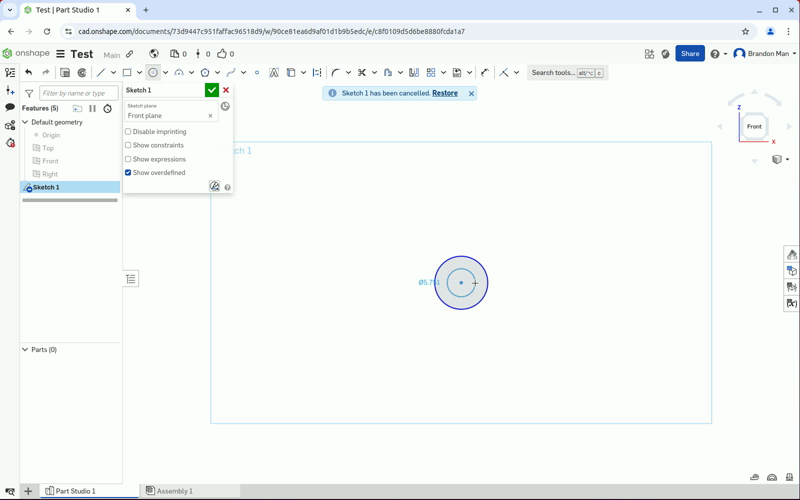
click(475, 282)
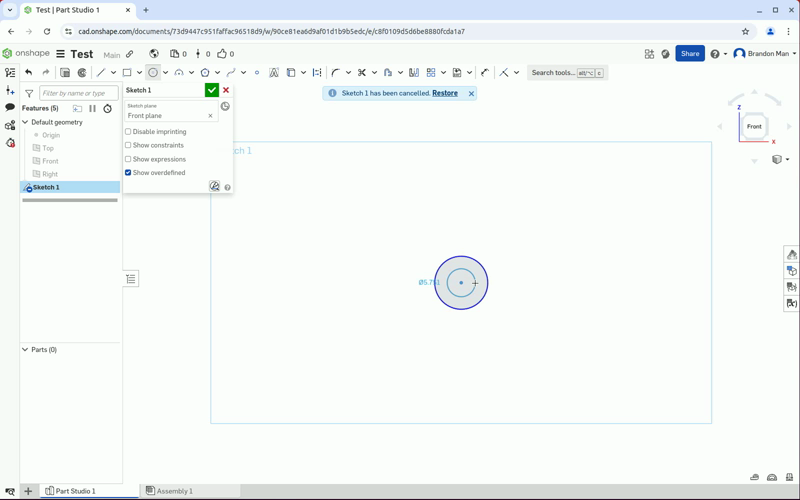
key(esc)
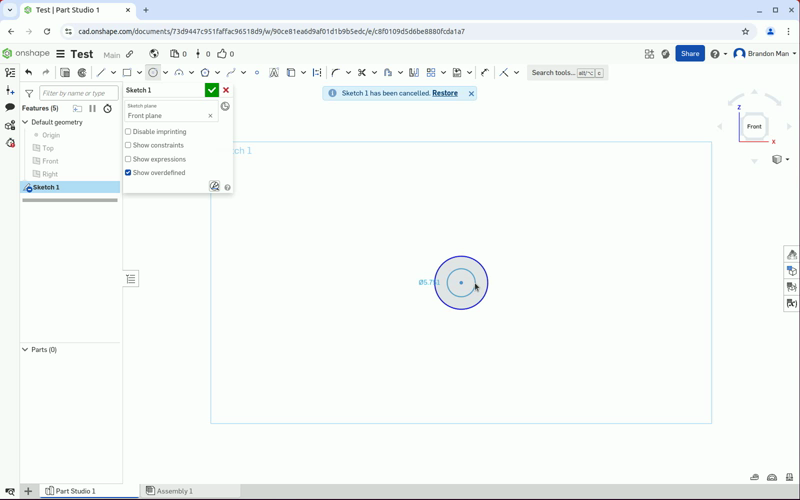
mouse_move(475, 292)
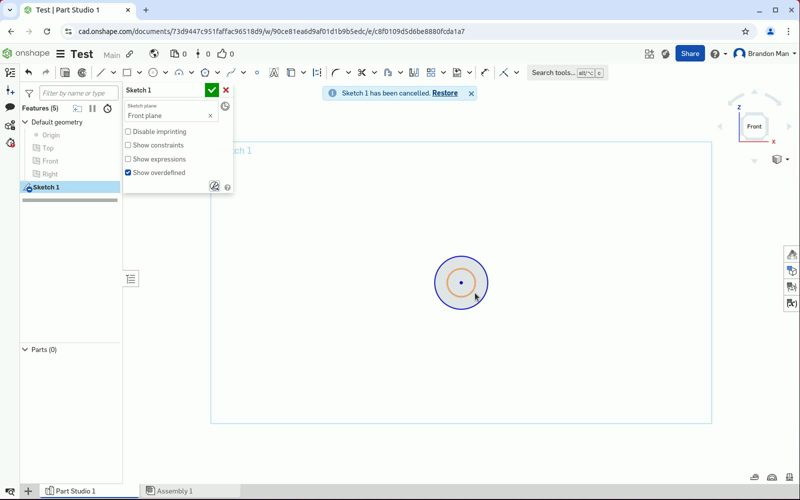
scroll(6)
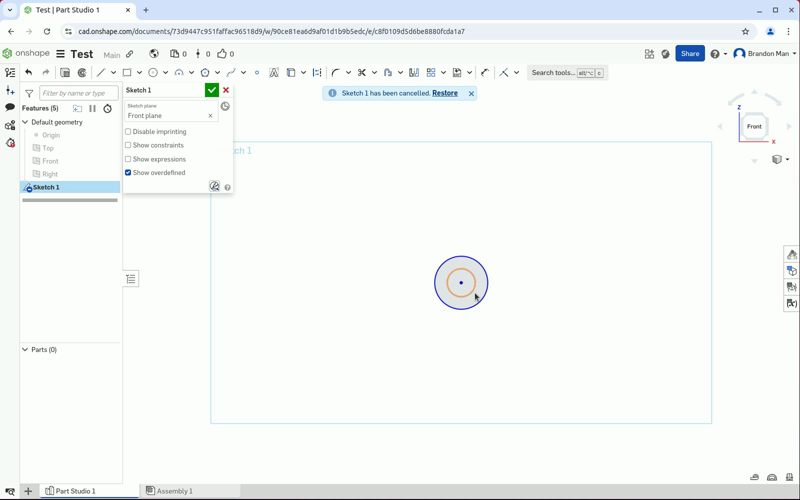
scroll(6)
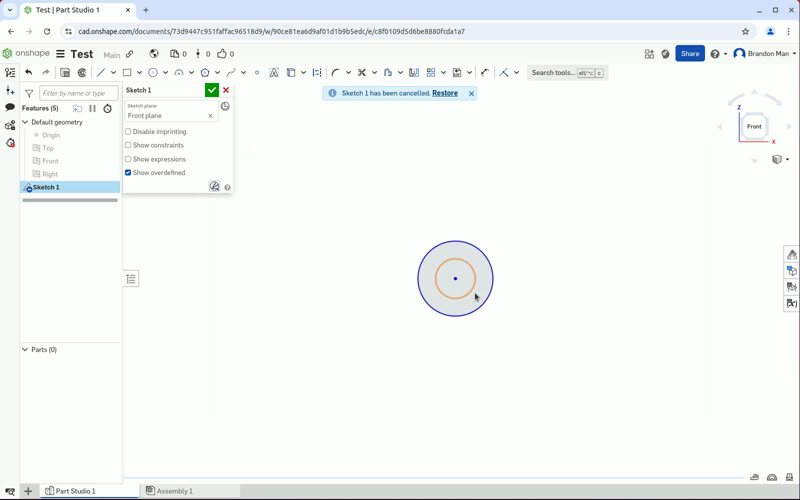
scroll(6)
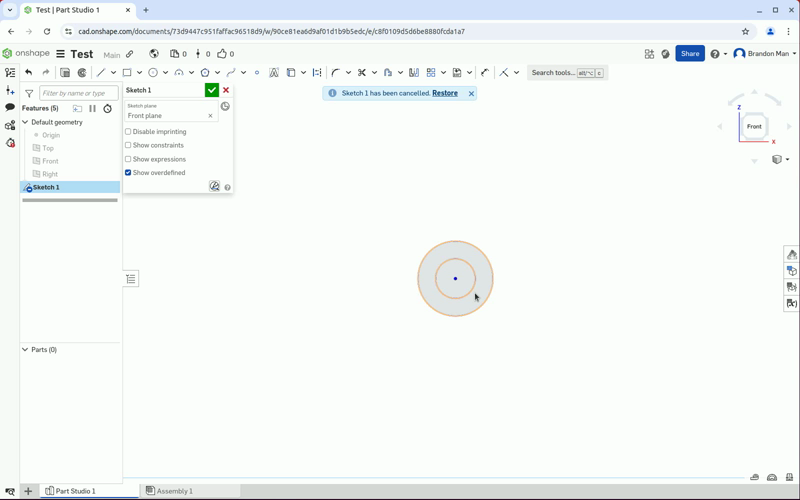
scroll(6)
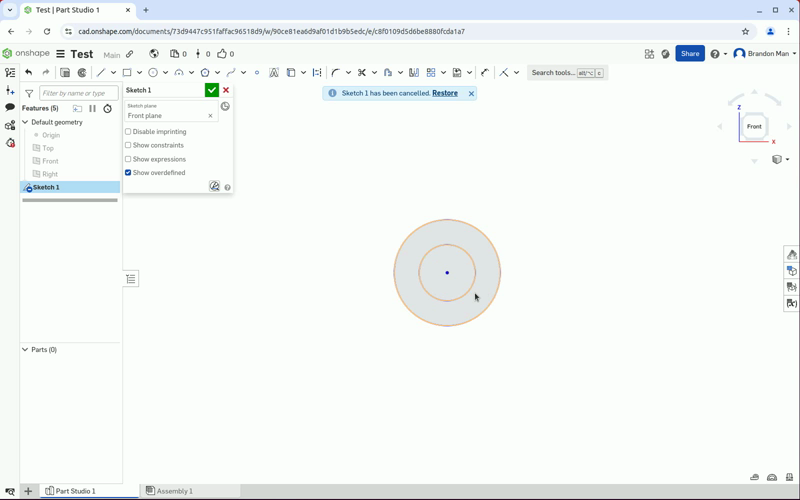
scroll(6)
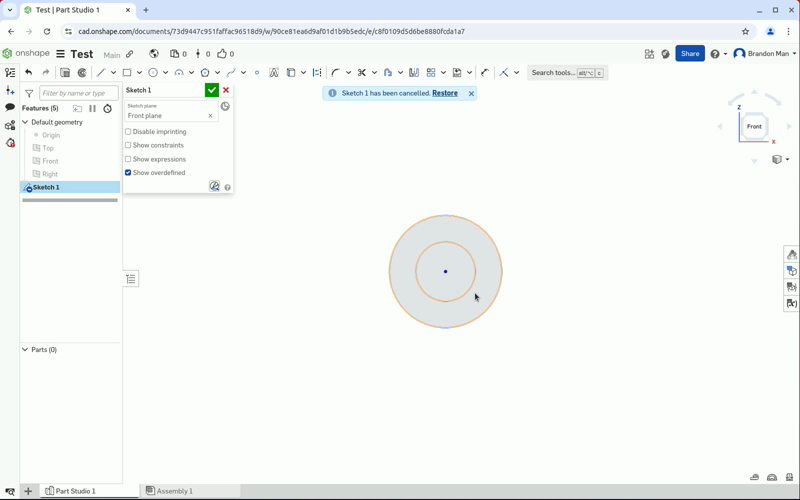
scroll(6)
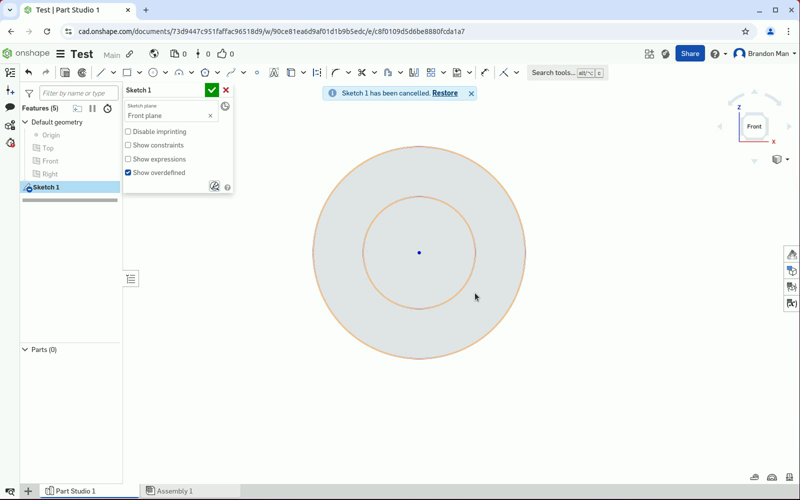
scroll(6)
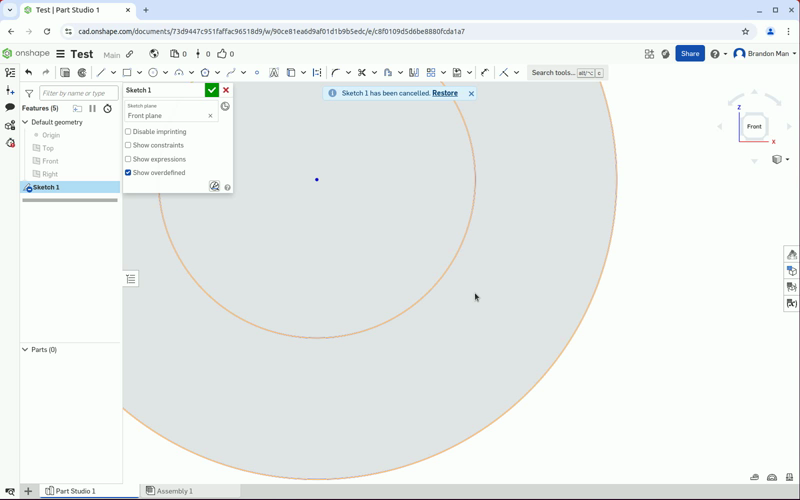
click(475, 292)
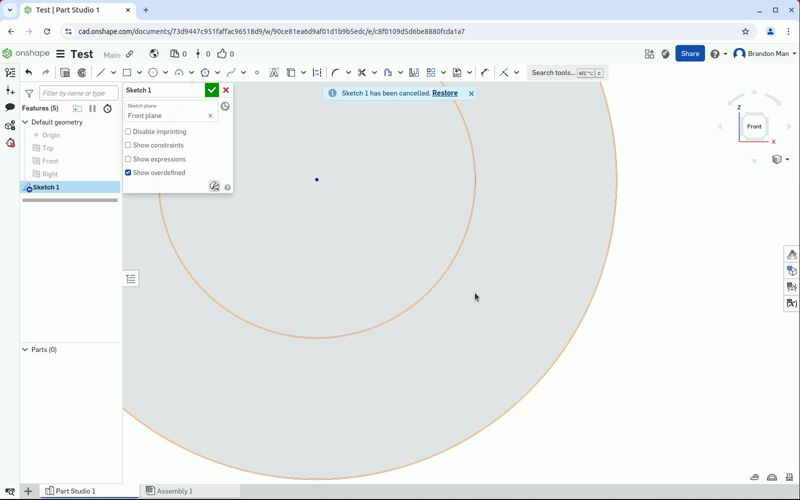
scroll(-6)
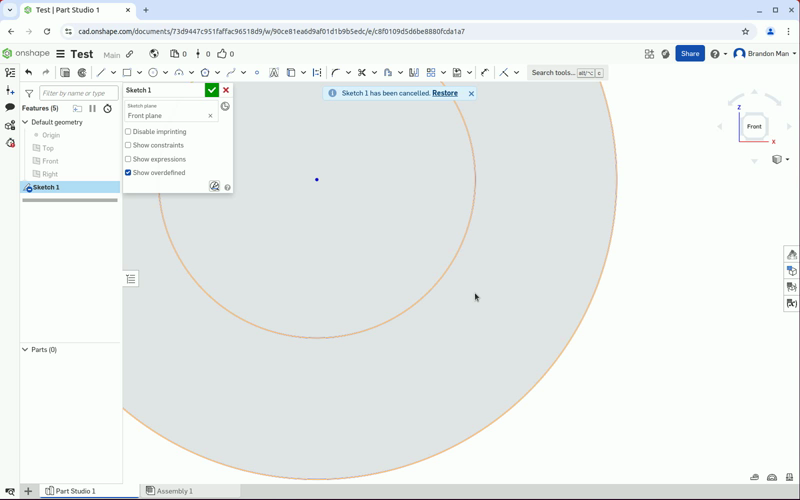
scroll(-6)
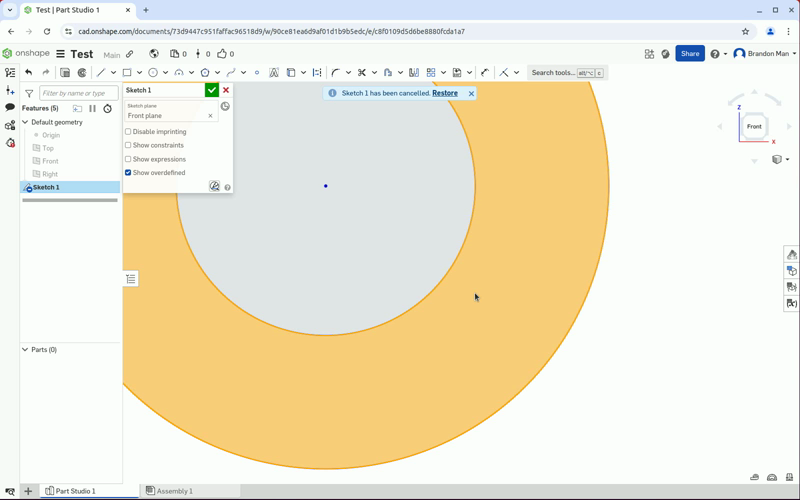
scroll(-6)
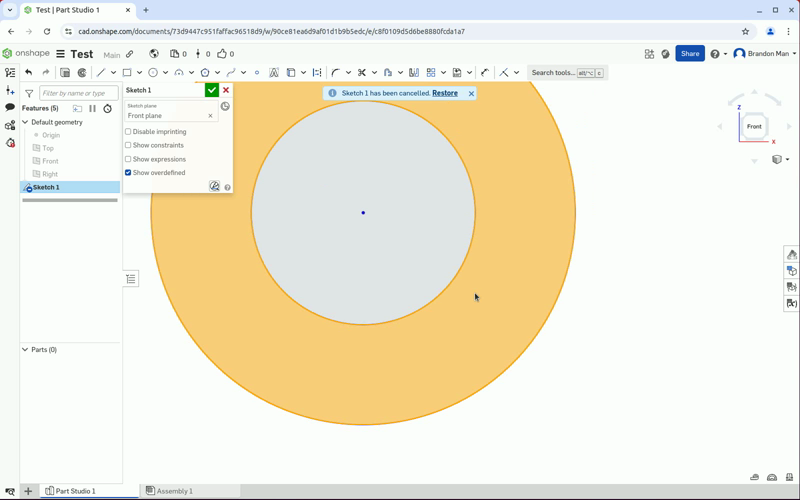
scroll(-6)
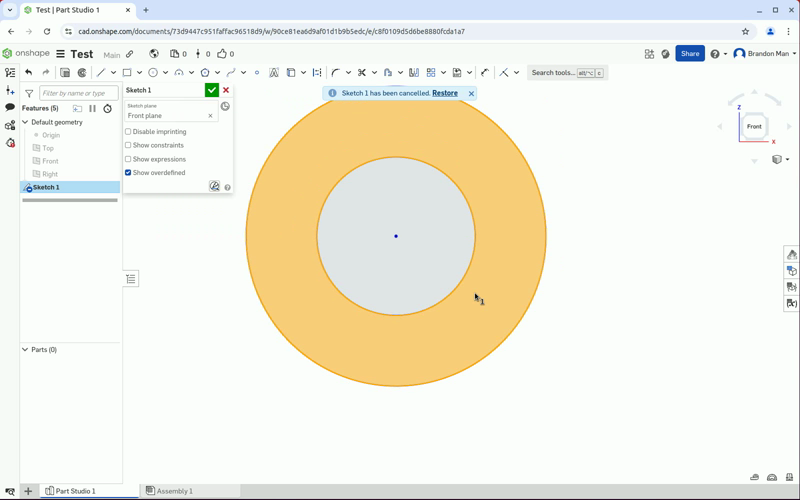
scroll(-6)
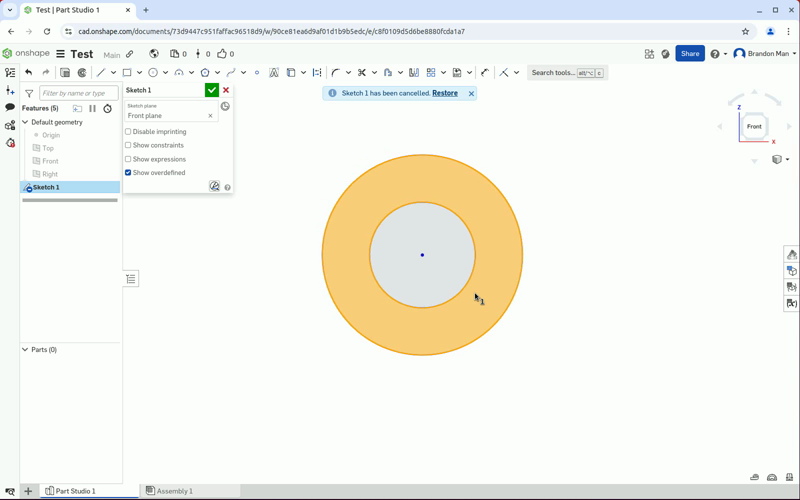
scroll(-6)
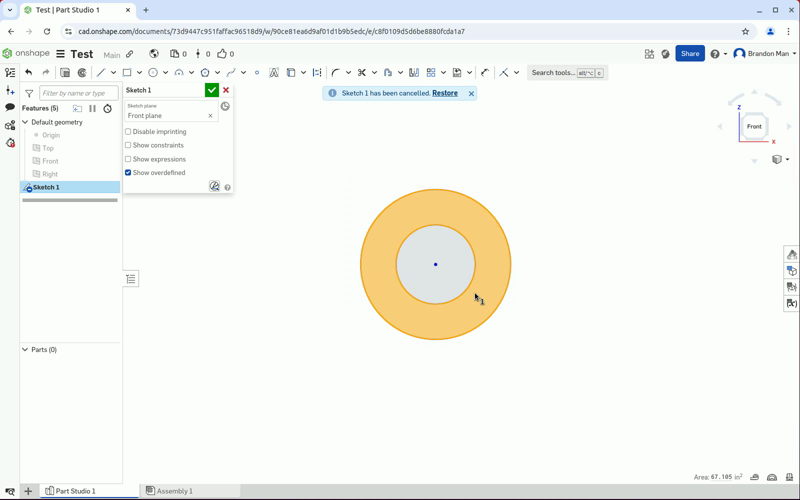
scroll(-6)
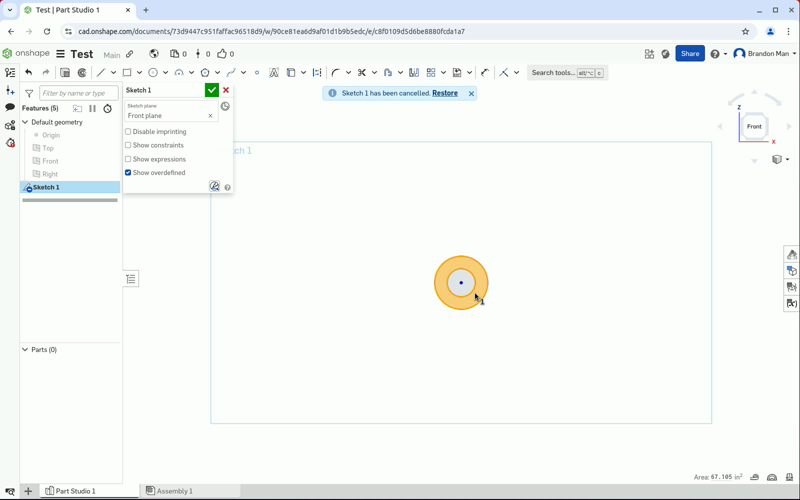
mouse_move(73, 352)
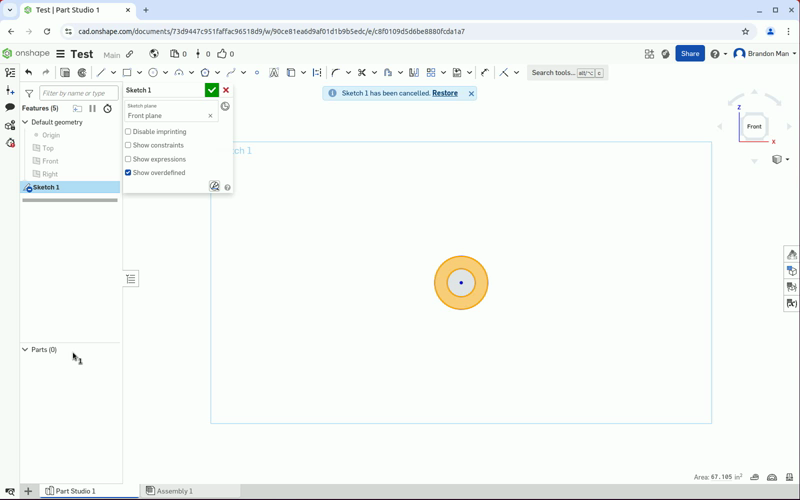
key(shift+y)
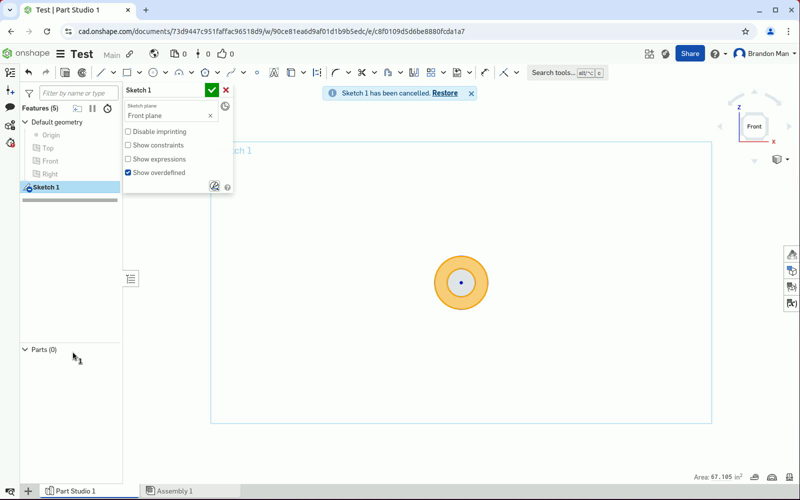
key(shift+e)
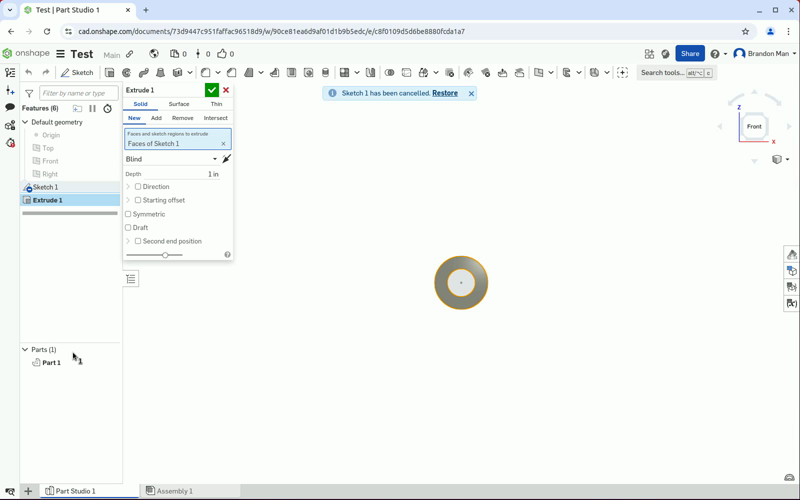
mouse_move(143, 106)
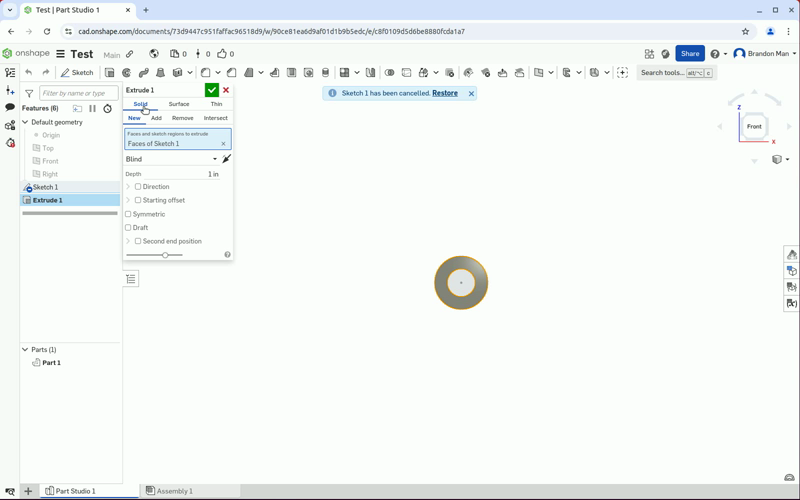
click(143, 106)
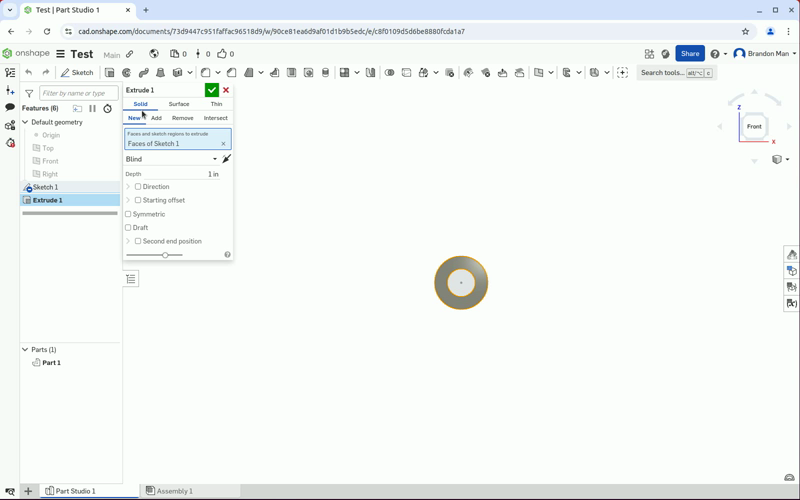
mouse_move(137, 120)
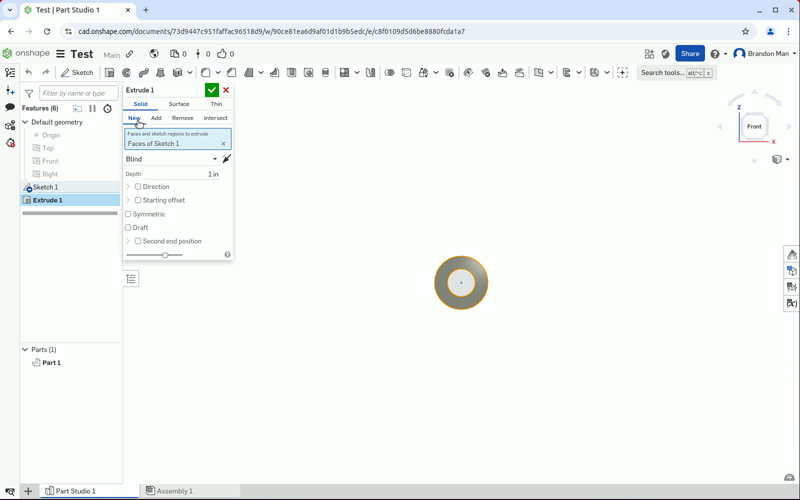
click(137, 120)
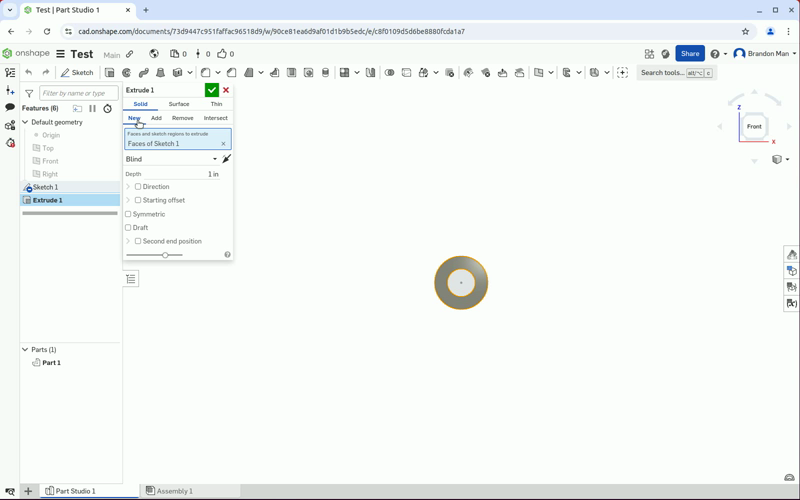
key(tab, 4)
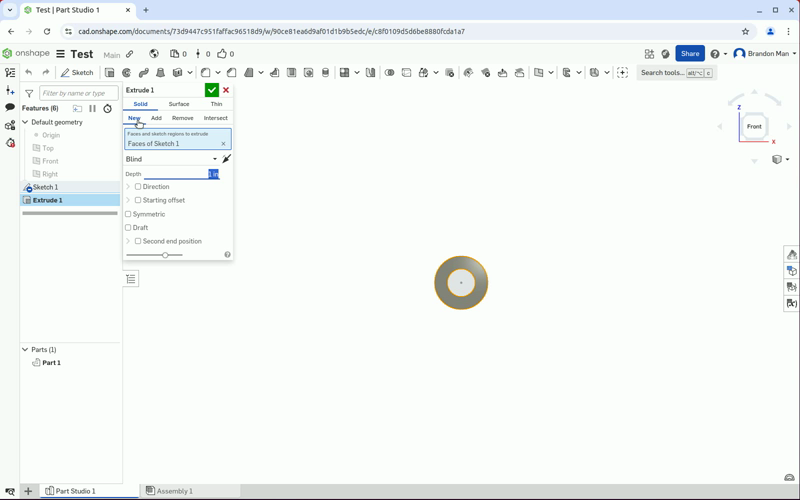
text(8.184)
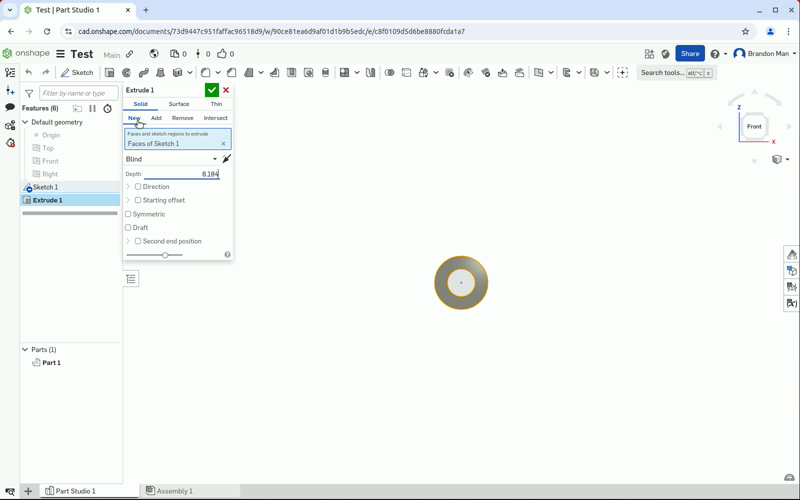
key(tab, 3)
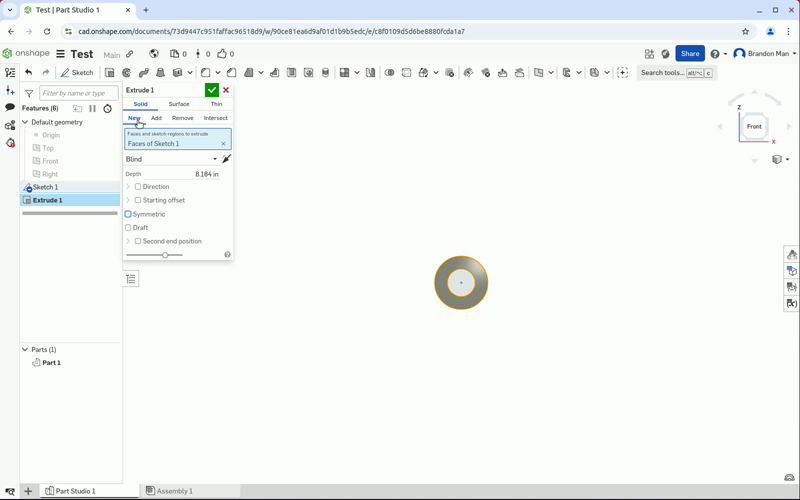
key(space)
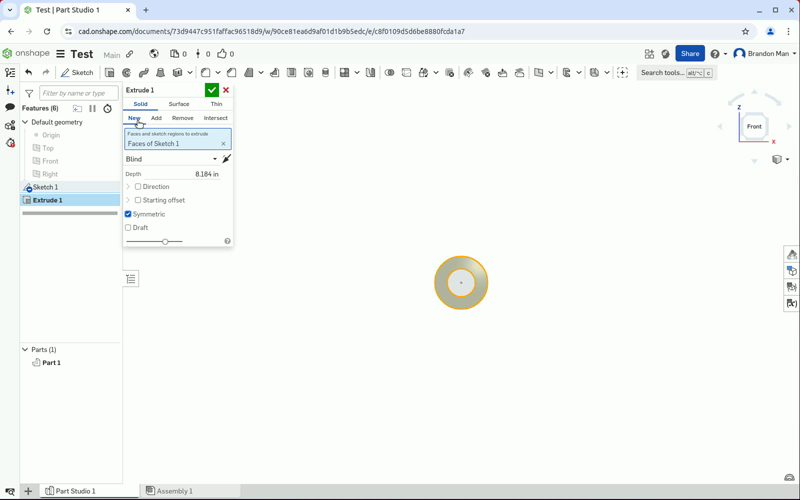
key(enter)
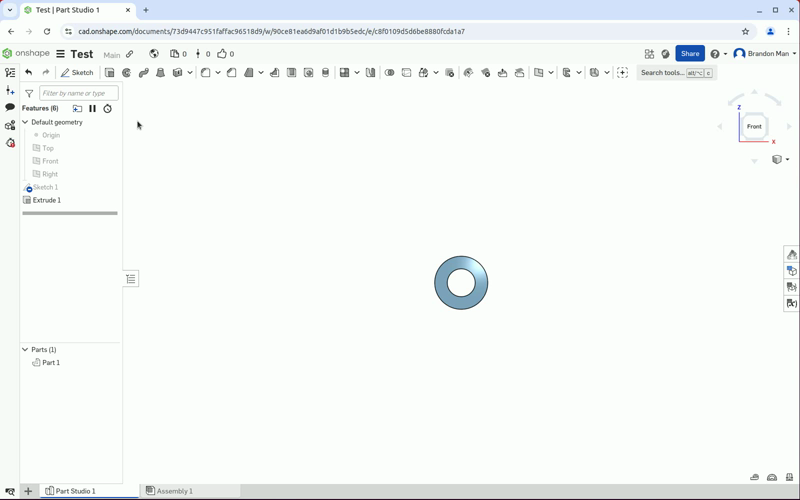
key(shift+h)
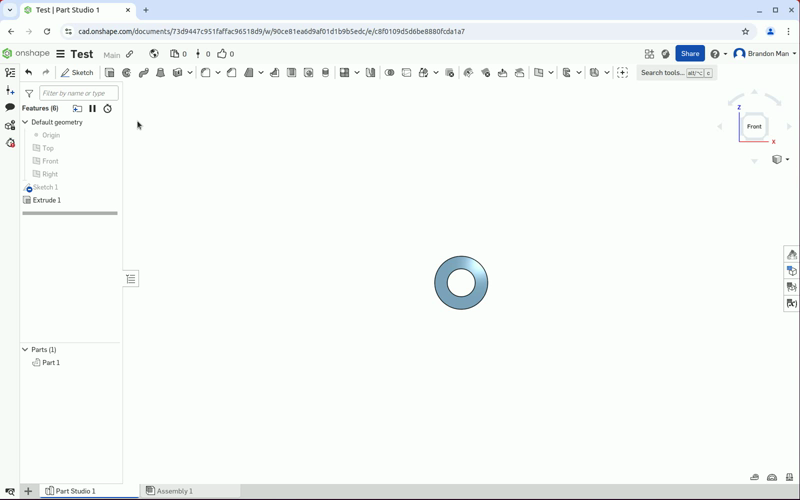
key(shift+h)
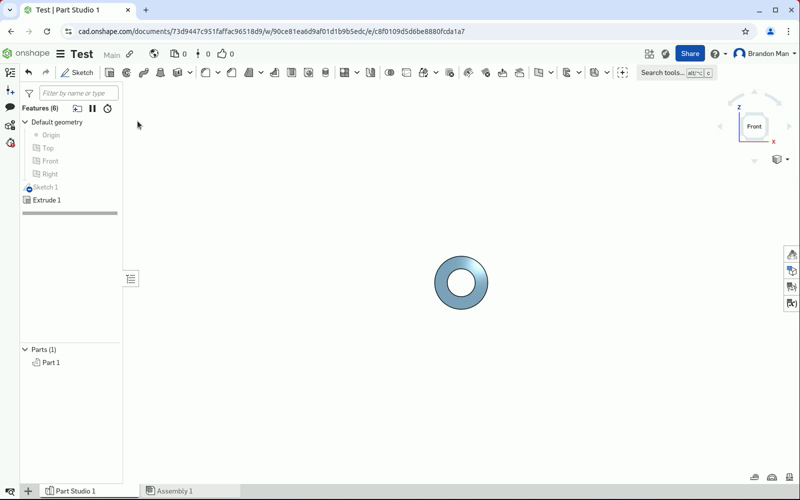
mouse_move(73, 189)
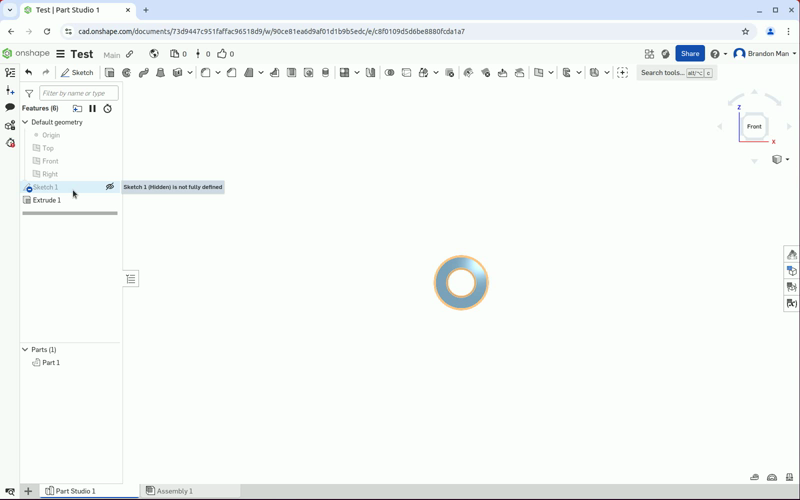
click(73, 189)
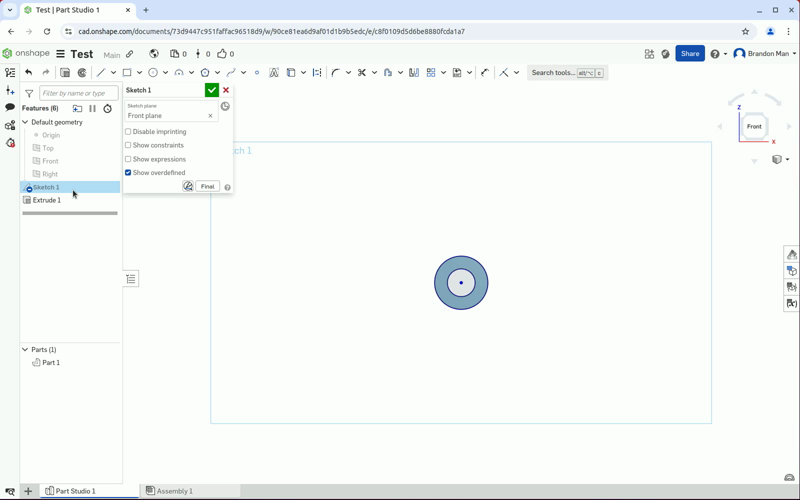
mouse_move(229, 92)
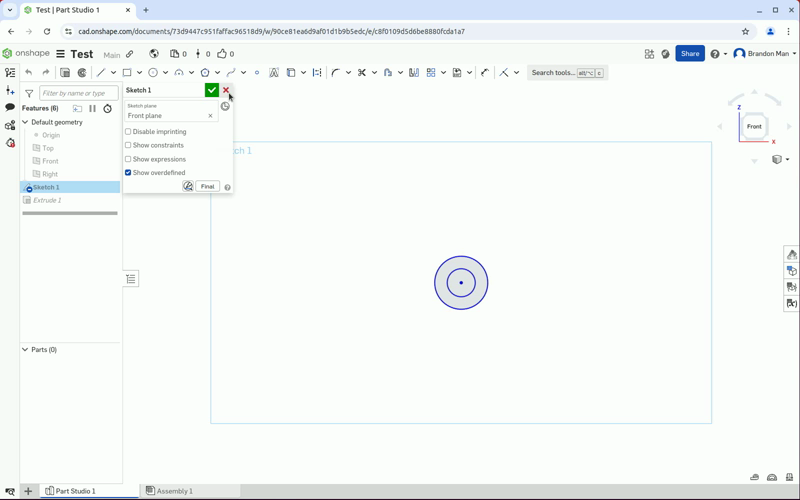
click(229, 92)
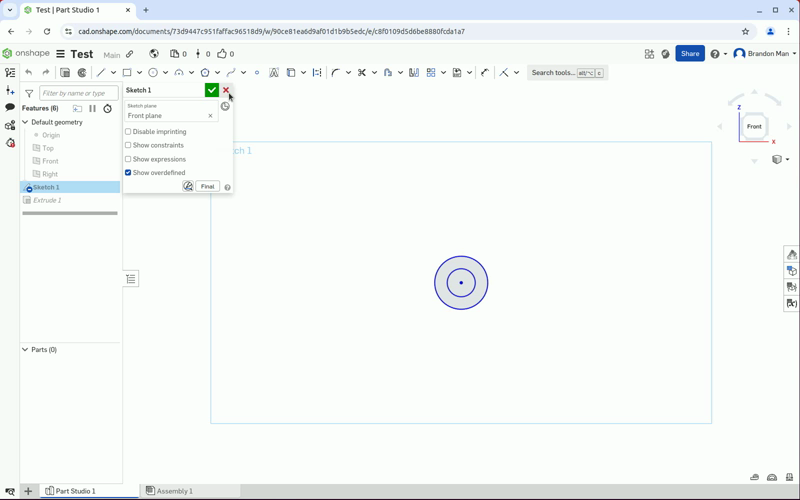
key(shift+s)
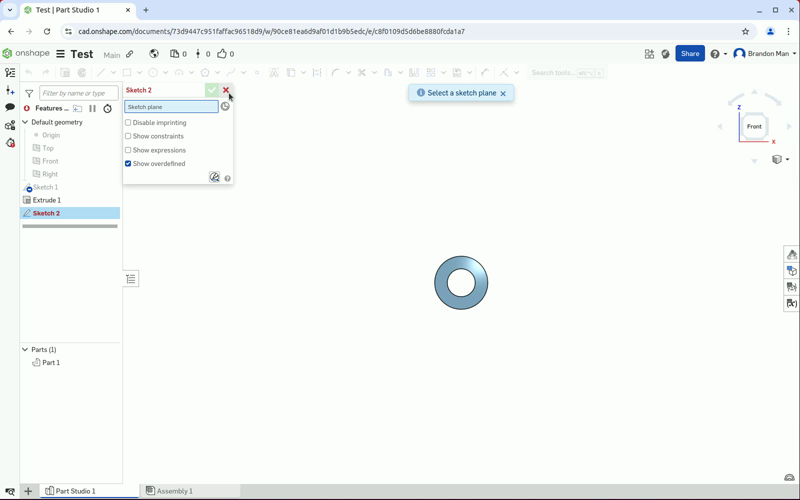
mouse_move(73, 163)
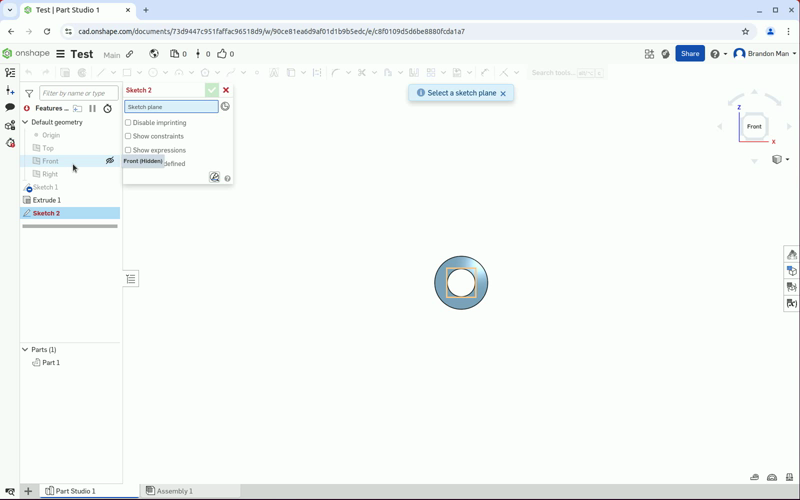
click(73, 163)
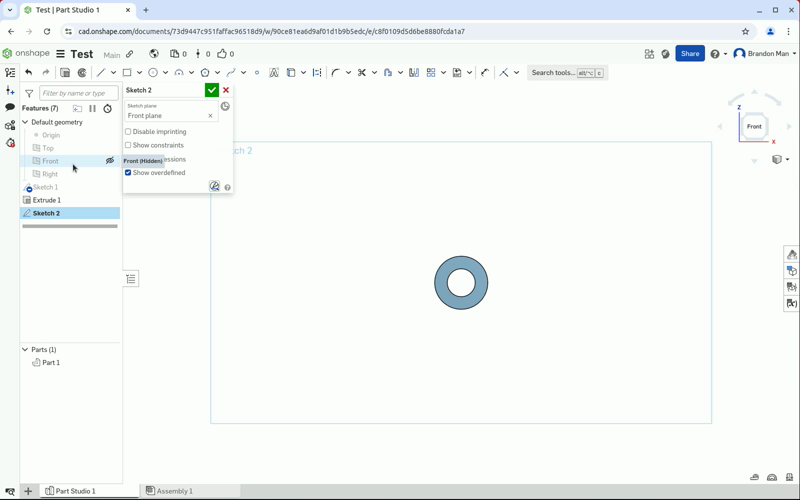
mouse_move(73, 352)
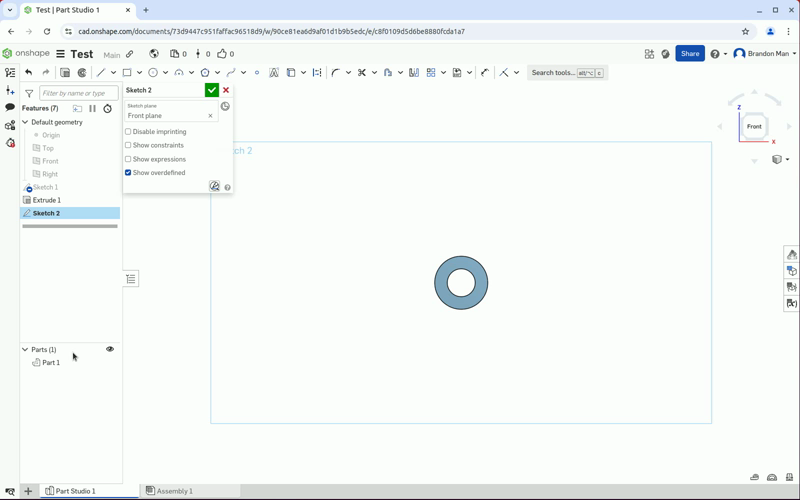
key(y)
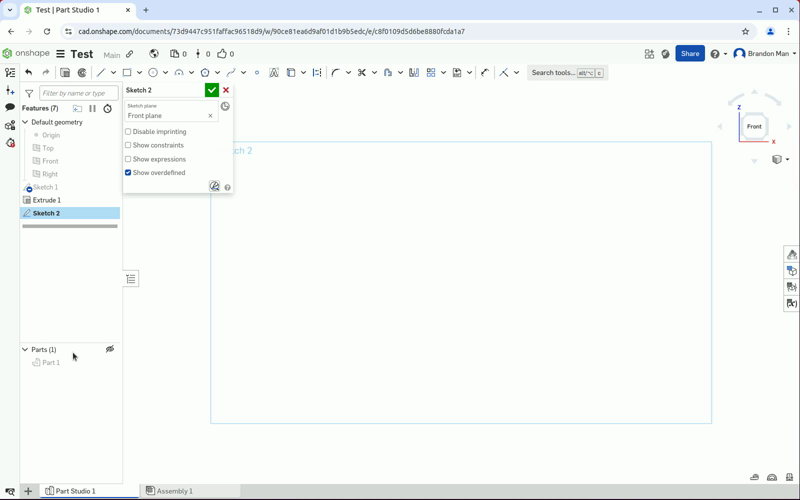
key(a)
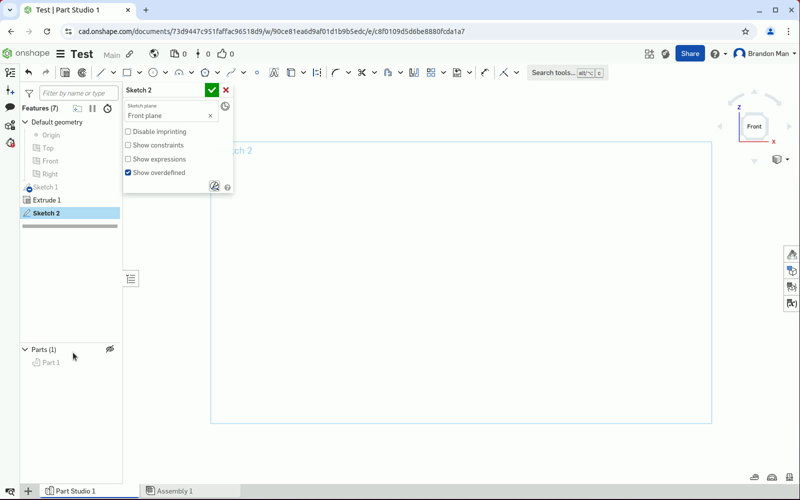
key_down(shift)
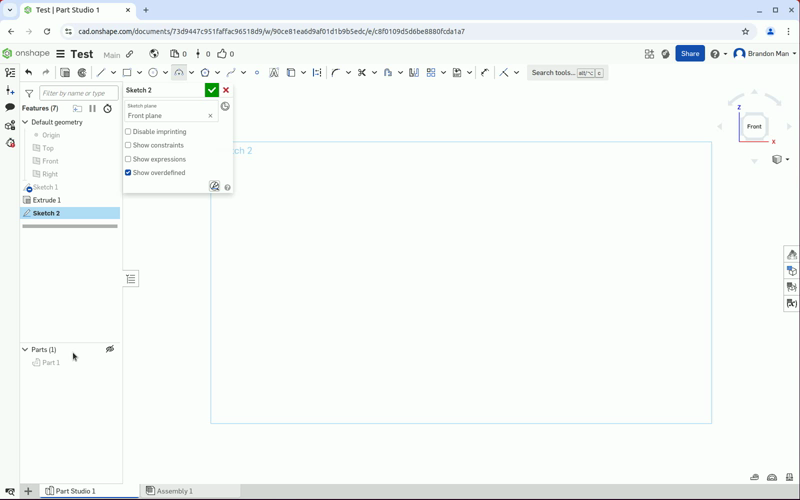
mouse_move(348, 354)
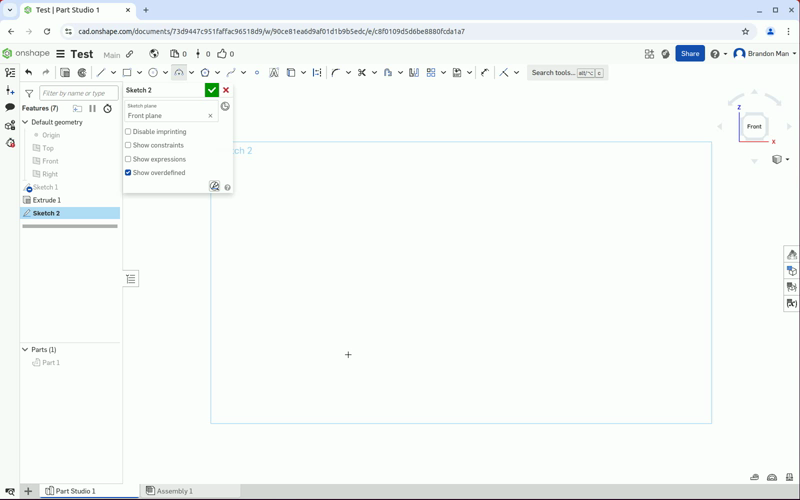
click(348, 354)
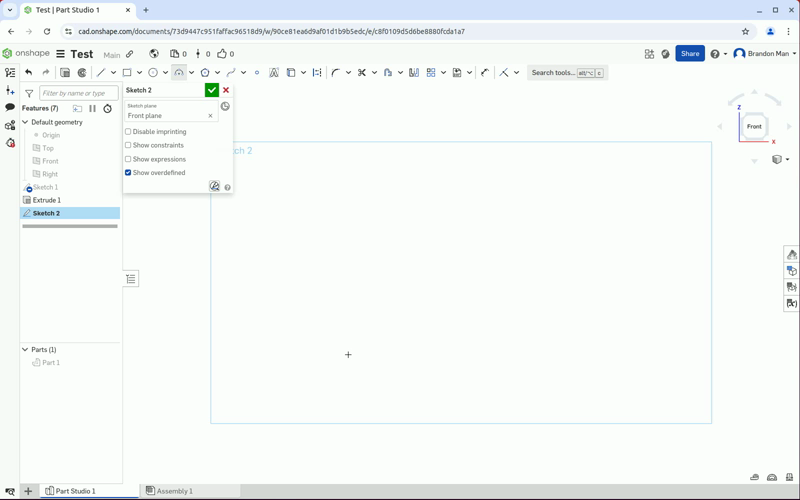
key_up(shift)
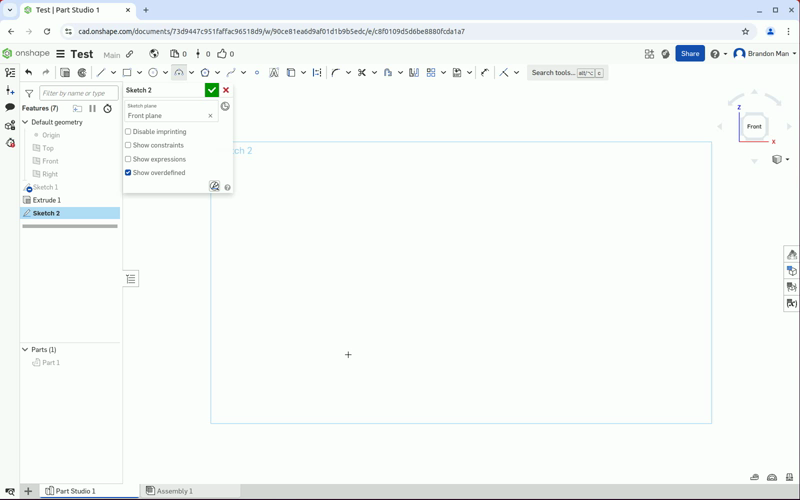
key_down(shift)
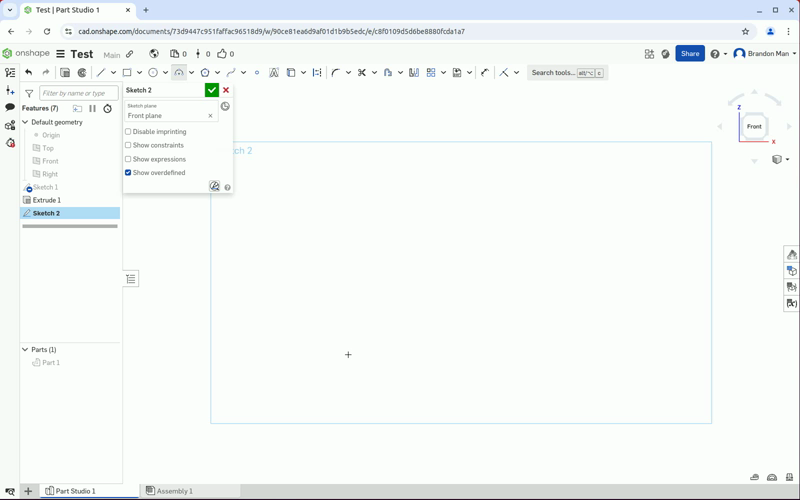
mouse_move(368, 364)
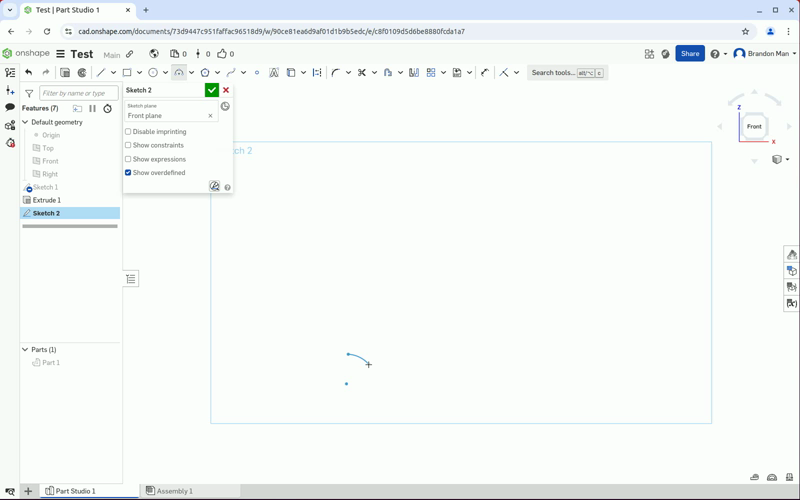
click(368, 364)
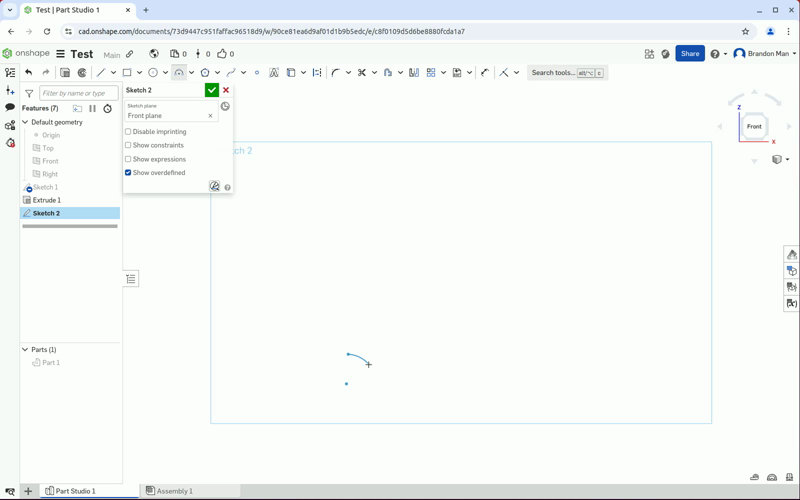
mouse_move(365, 343)
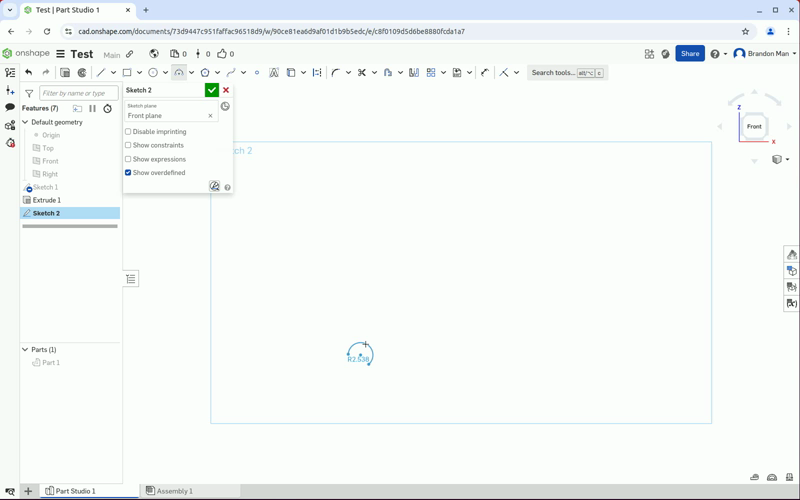
click(365, 343)
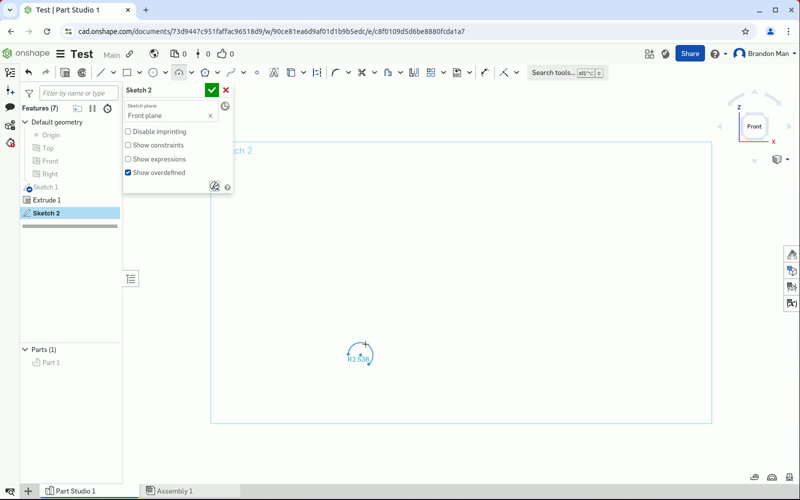
key_up(shift)
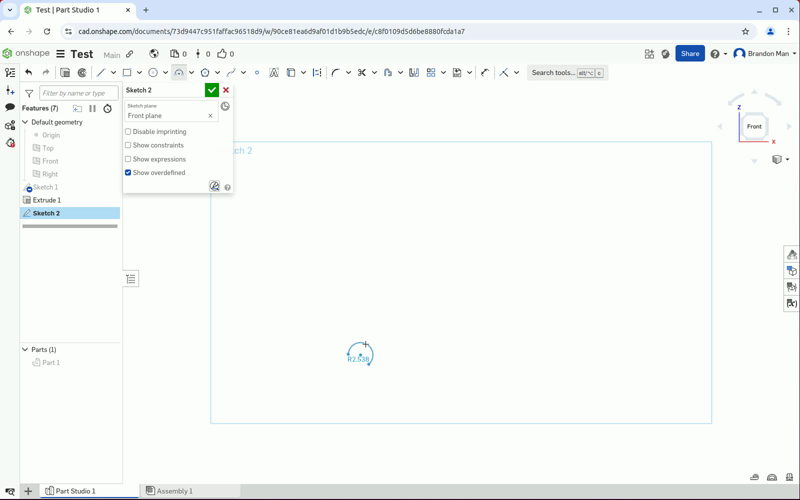
key(esc)
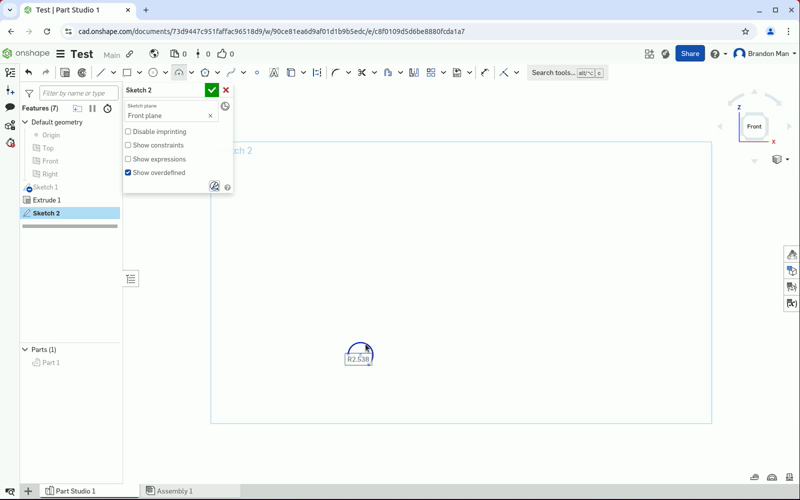
key(l)
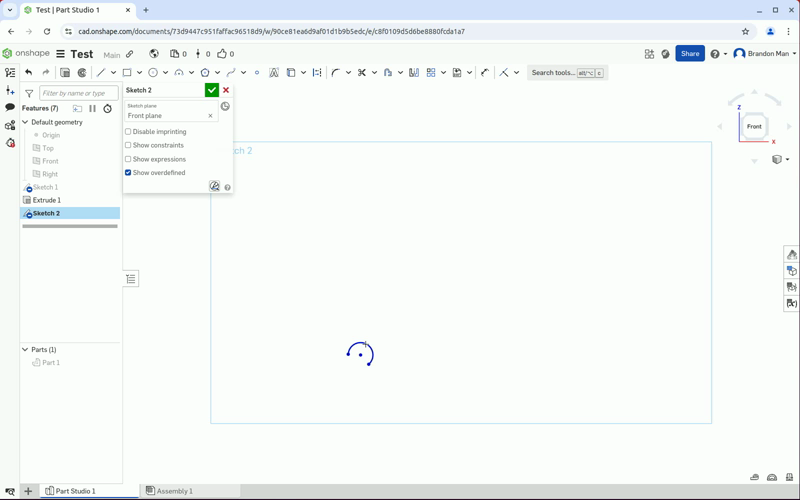
mouse_move(368, 364)
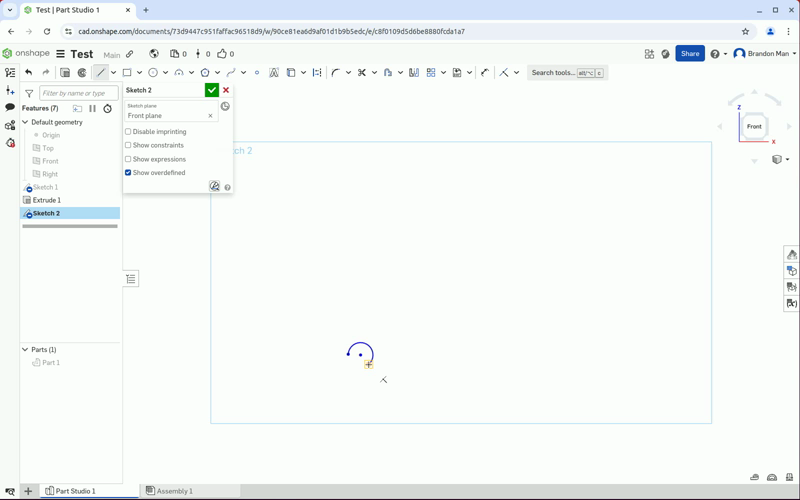
click(368, 364)
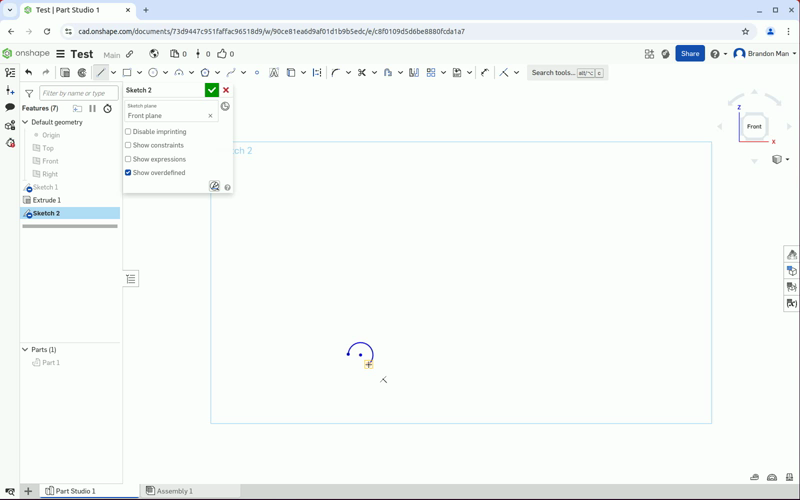
key_down(shift)
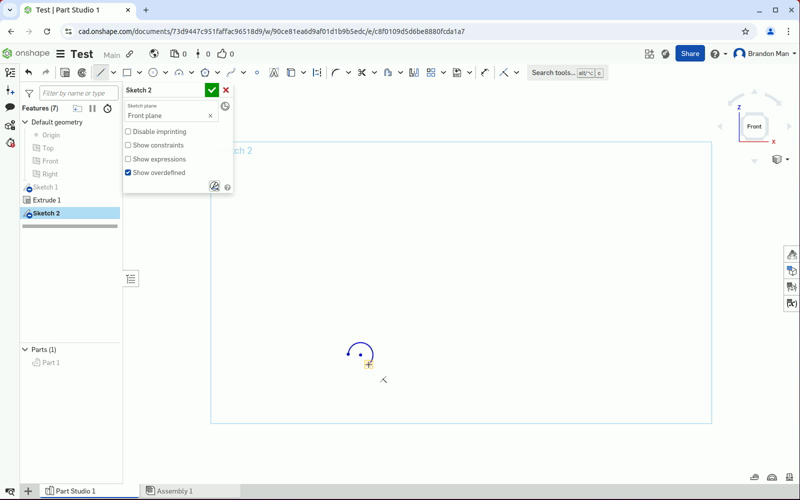
mouse_move(433, 306)
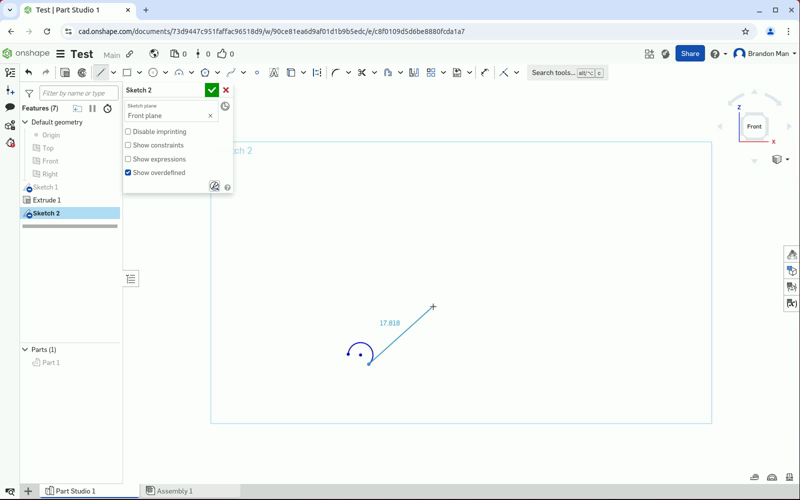
click(433, 306)
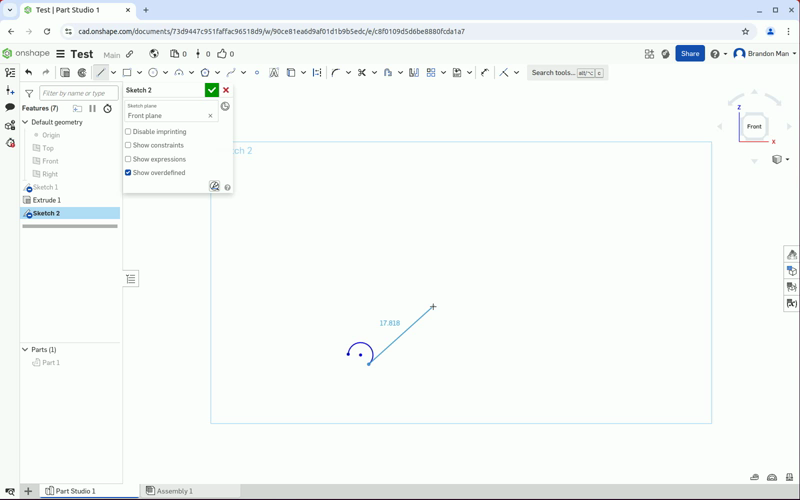
key_up(shift)
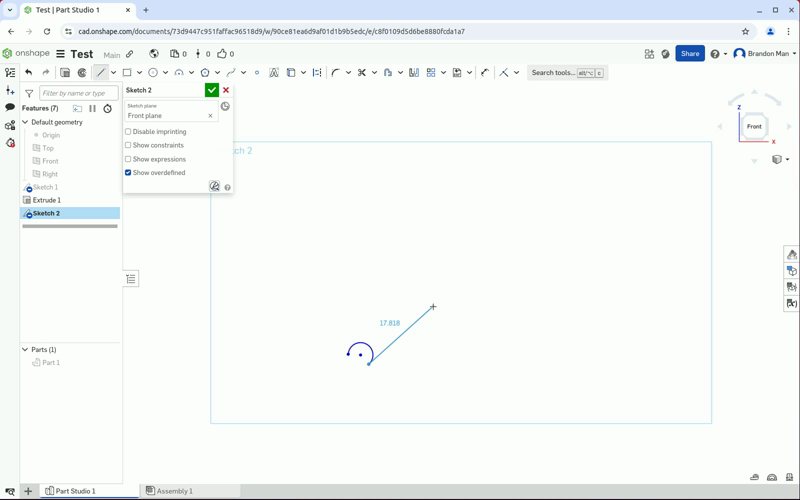
key(esc)
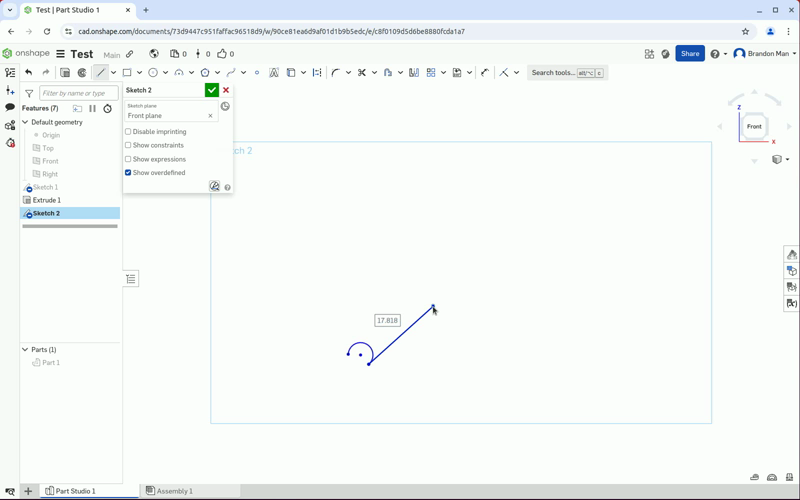
key(a)
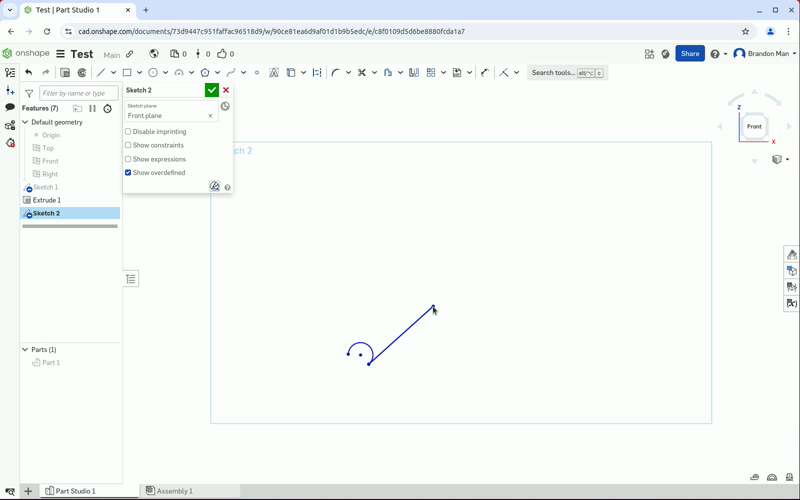
mouse_move(433, 306)
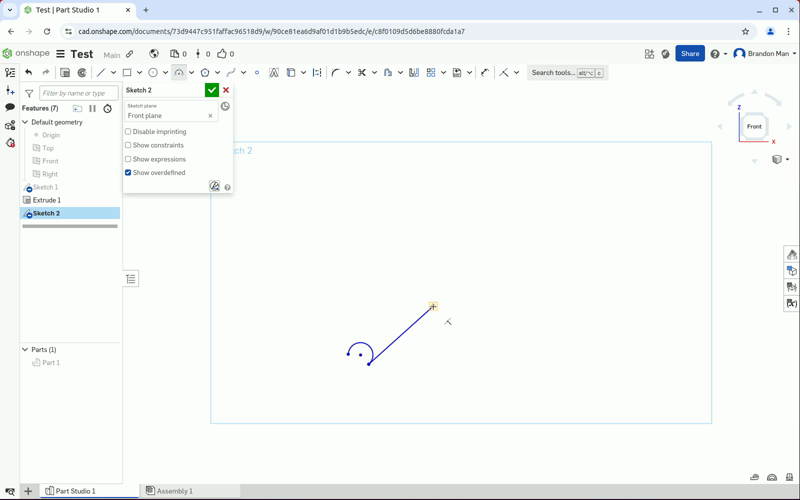
click(433, 306)
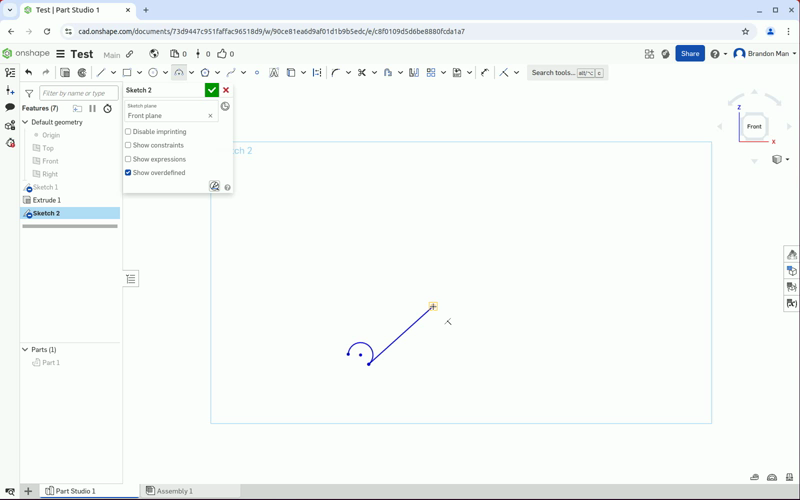
key_down(shift)
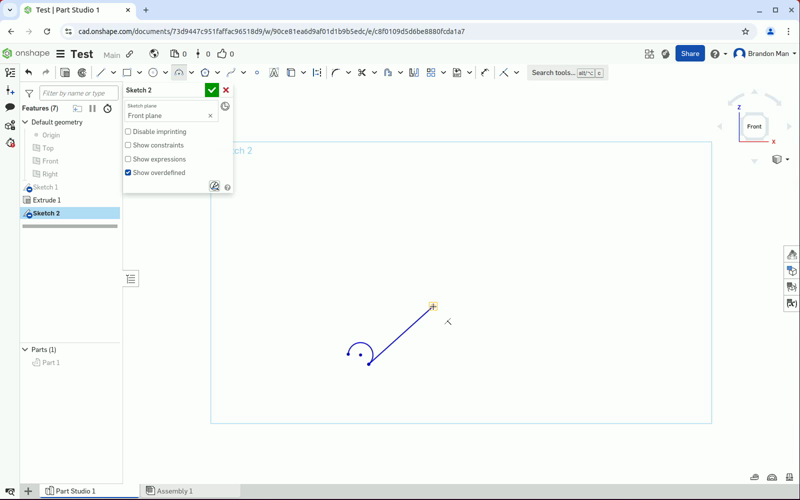
mouse_move(447, 305)
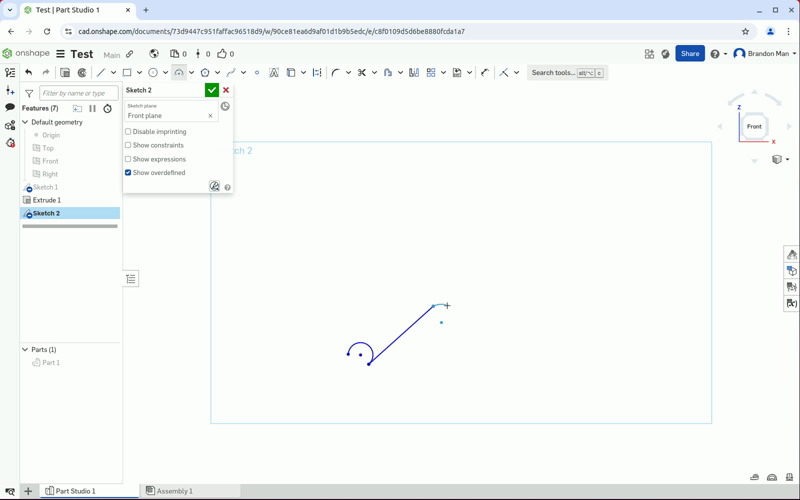
click(447, 305)
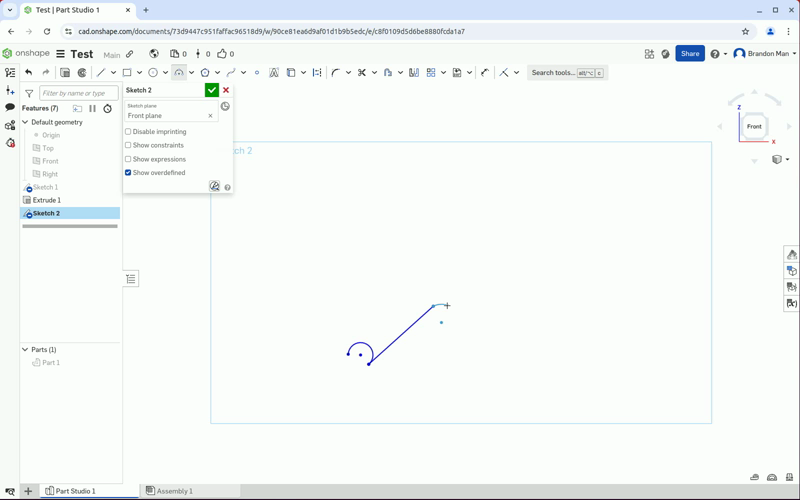
mouse_move(440, 303)
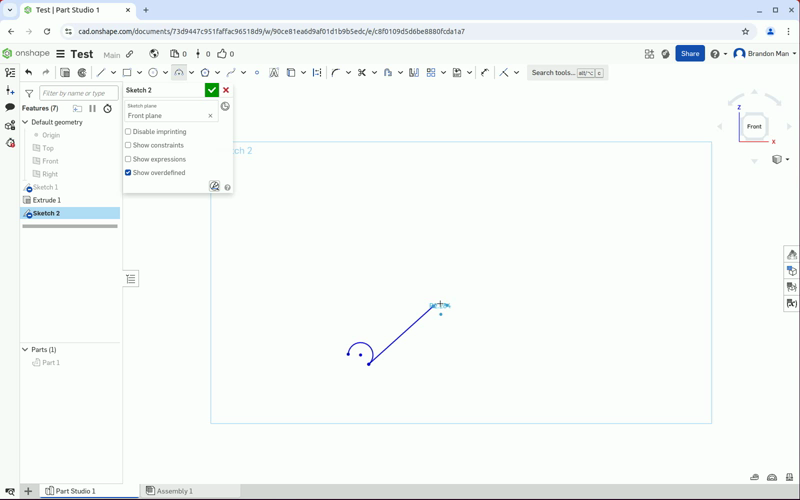
click(440, 303)
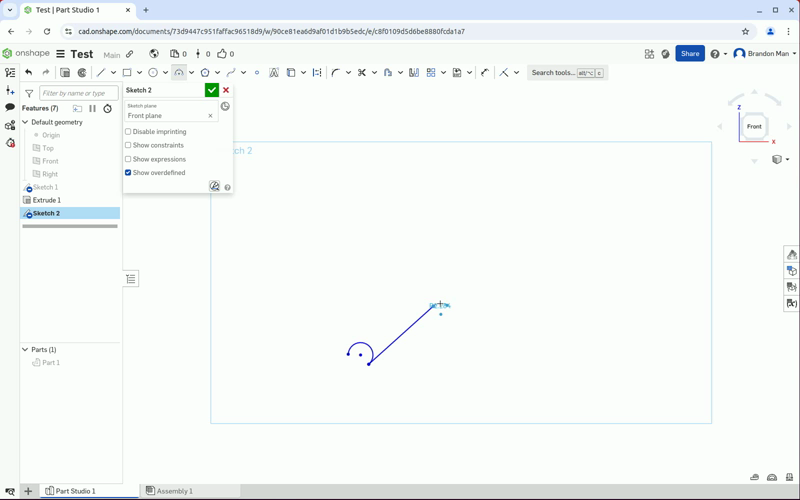
key_up(shift)
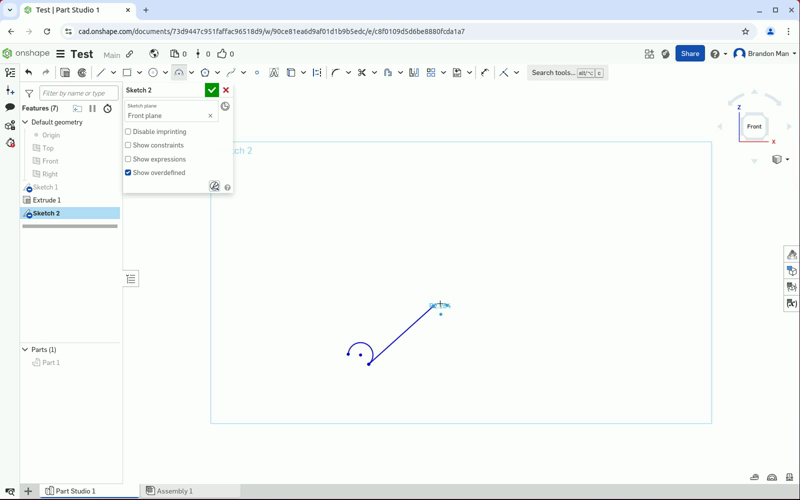
mouse_move(447, 305)
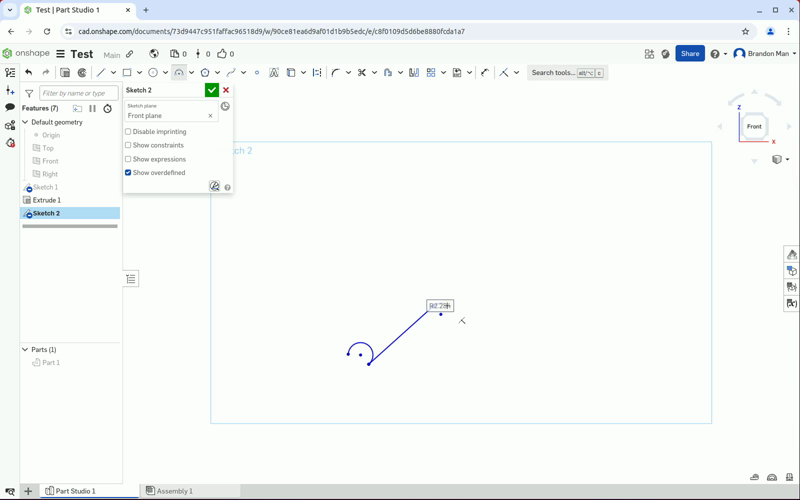
click(447, 305)
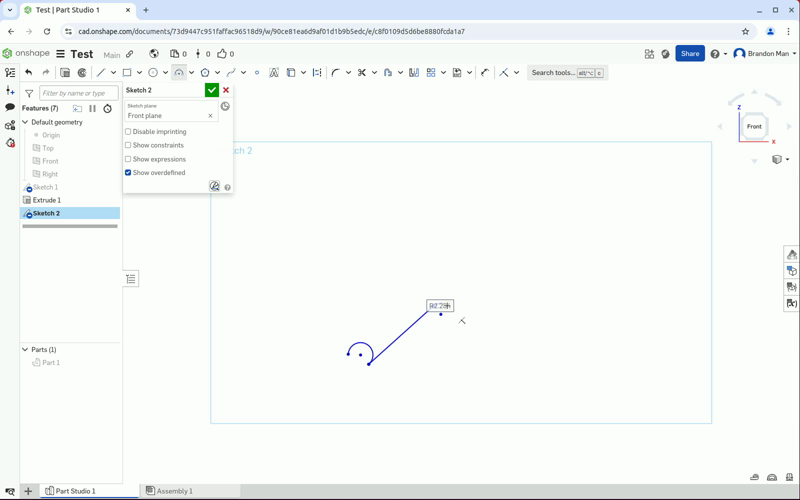
key_down(shift)
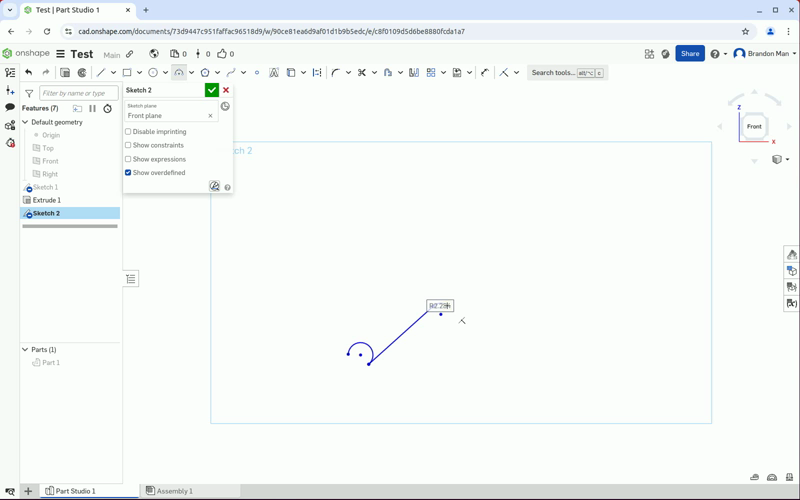
mouse_move(450, 259)
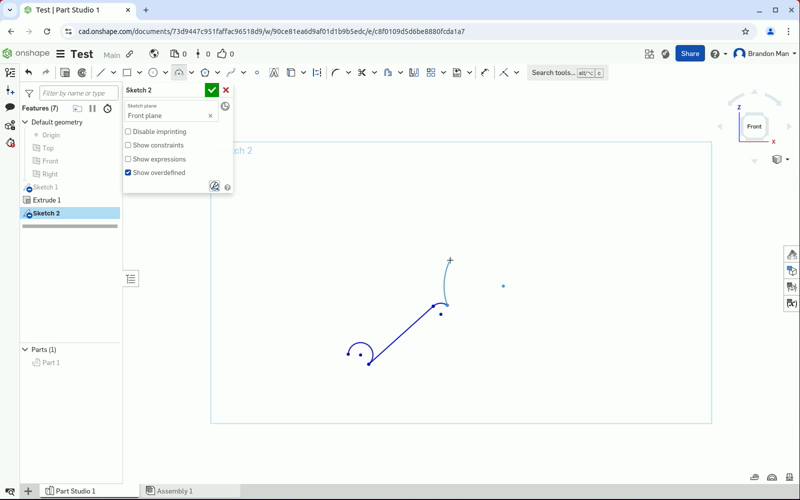
click(450, 259)
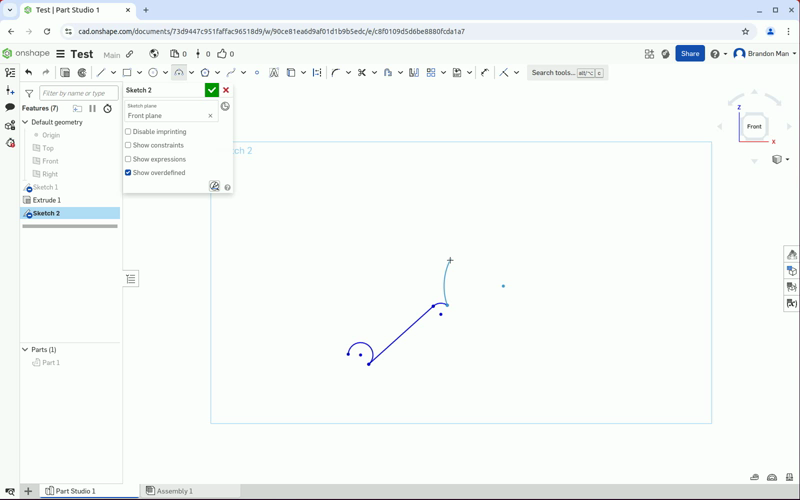
mouse_move(434, 281)
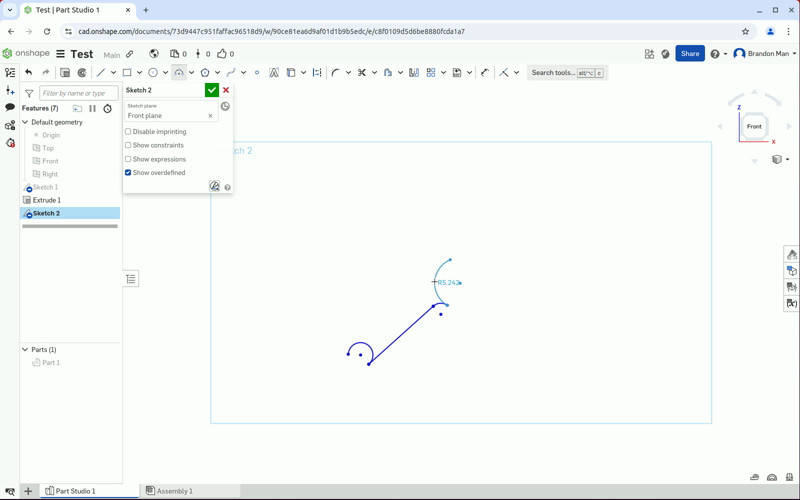
click(434, 281)
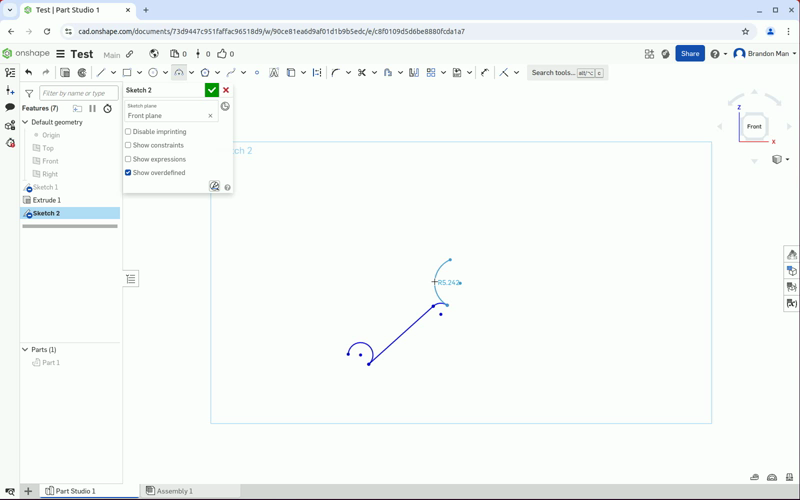
key_up(shift)
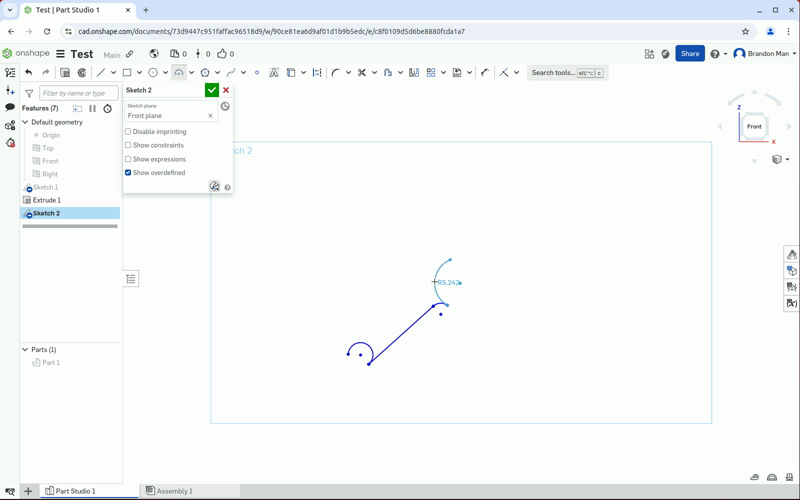
key(esc)
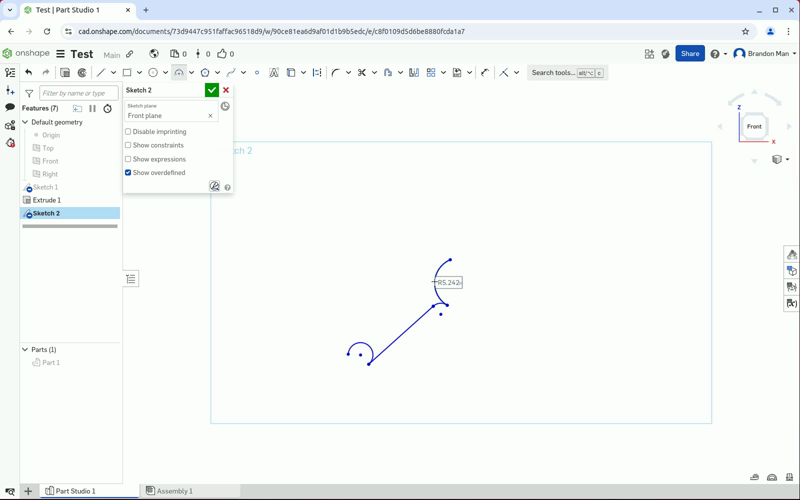
key(l)
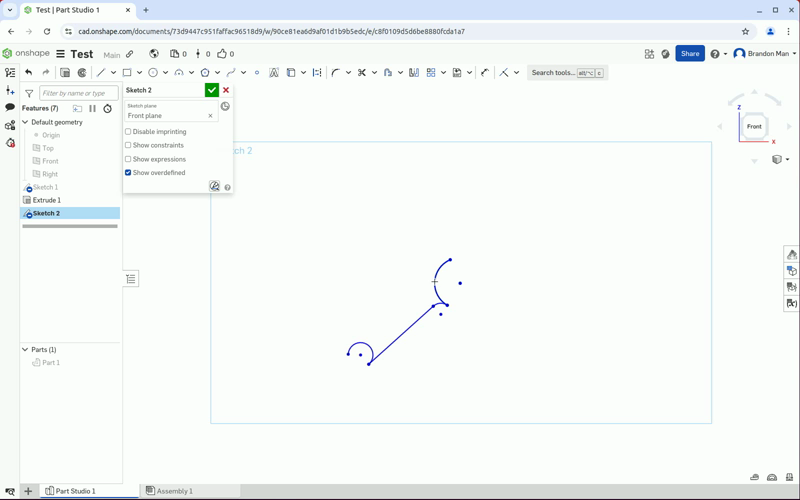
mouse_move(450, 259)
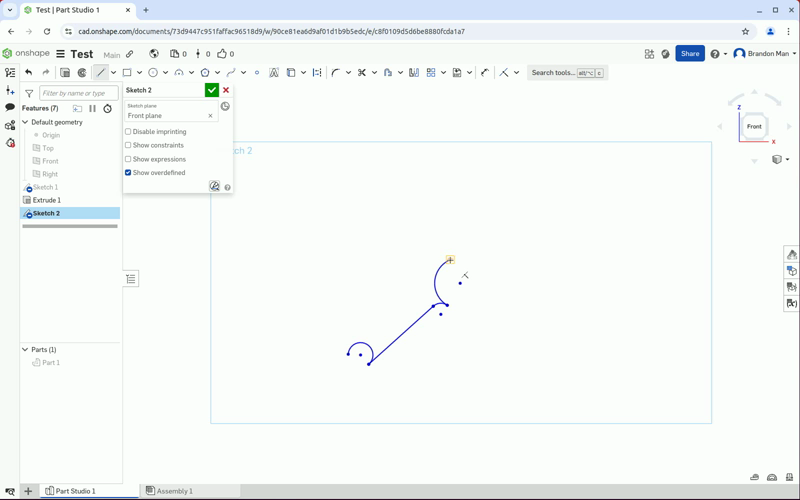
click(450, 259)
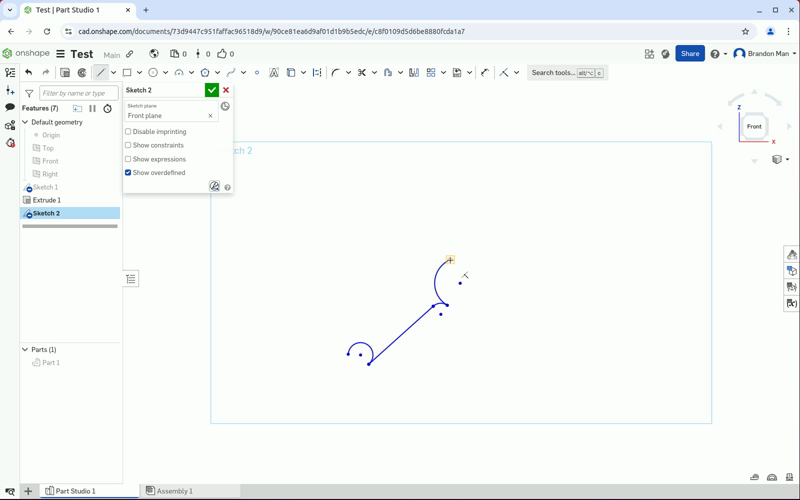
key_down(shift)
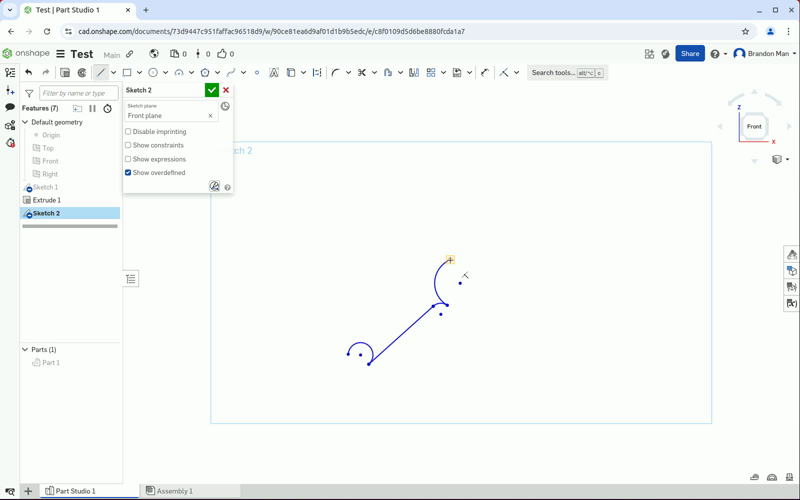
mouse_move(355, 301)
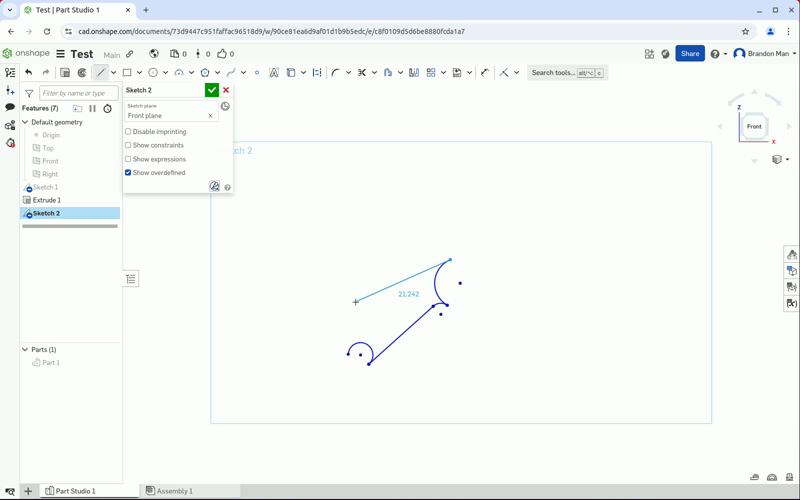
click(355, 301)
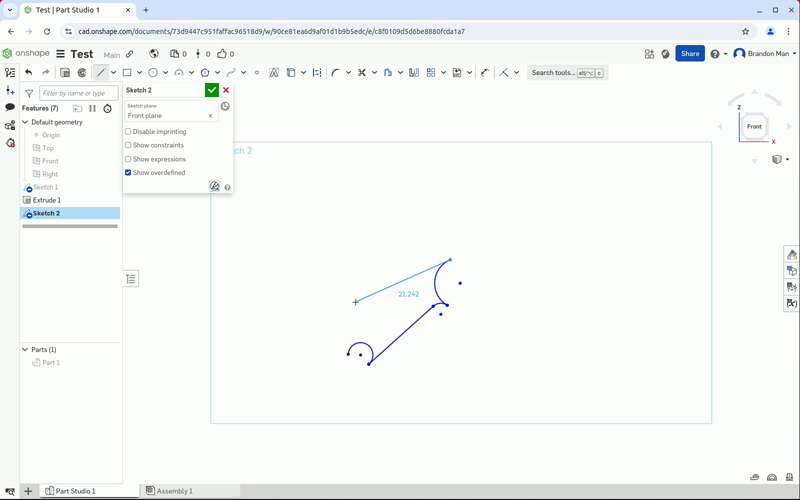
key_up(shift)
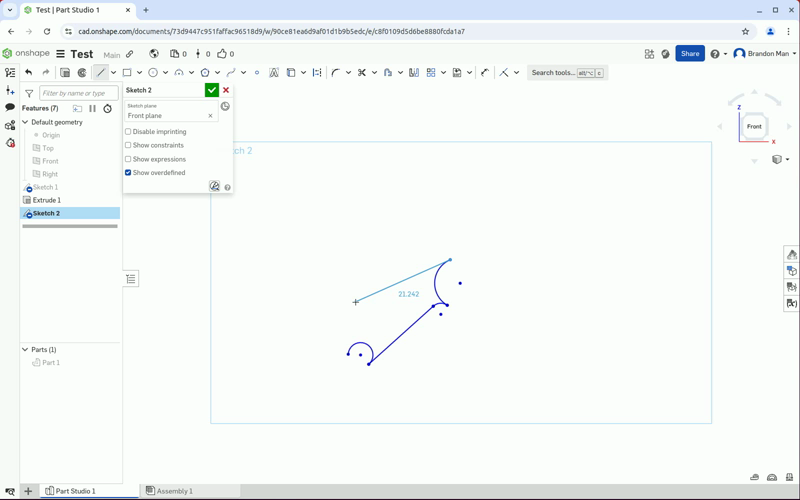
key(esc)
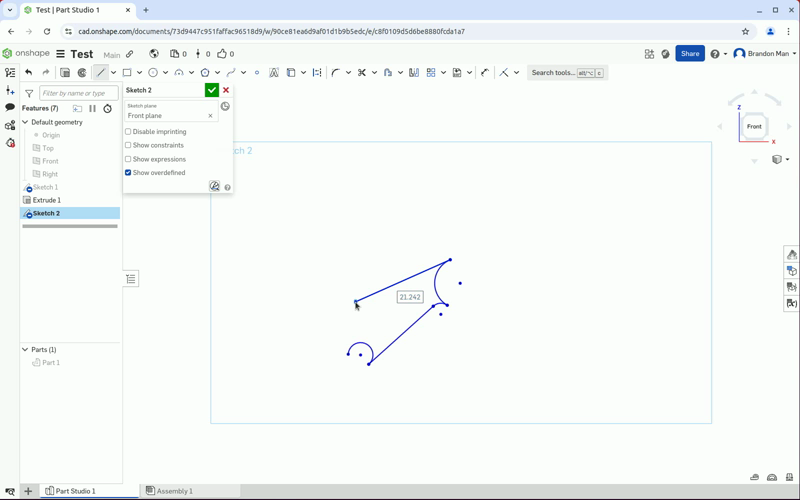
key(a)
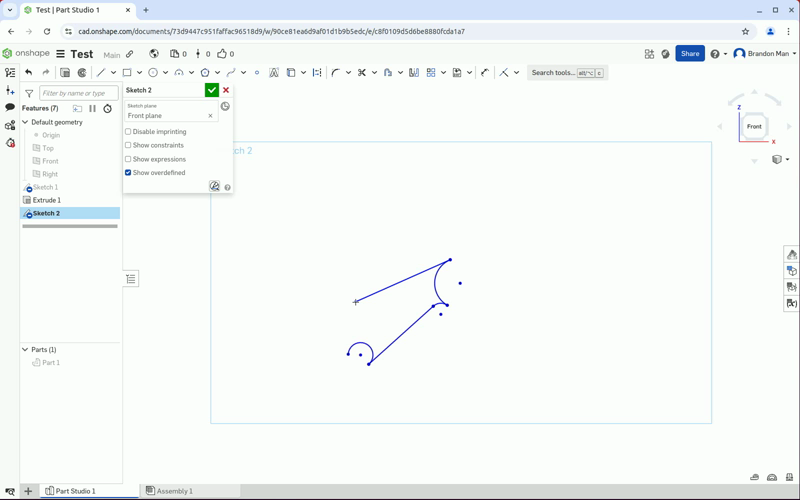
mouse_move(355, 301)
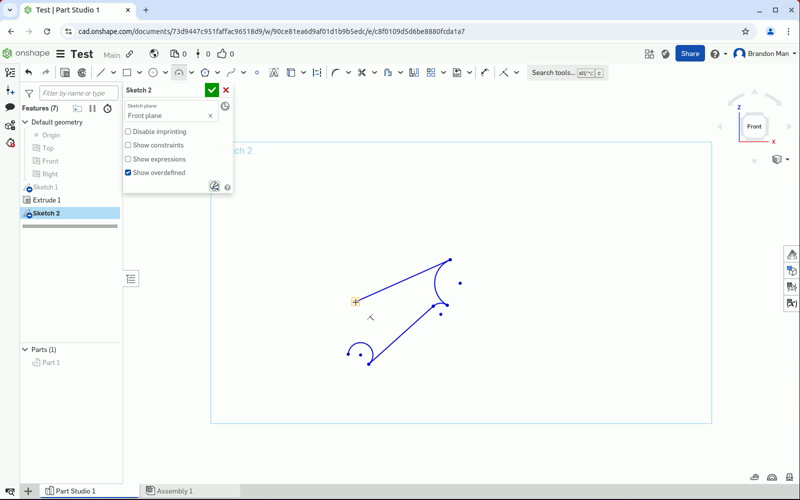
click(355, 301)
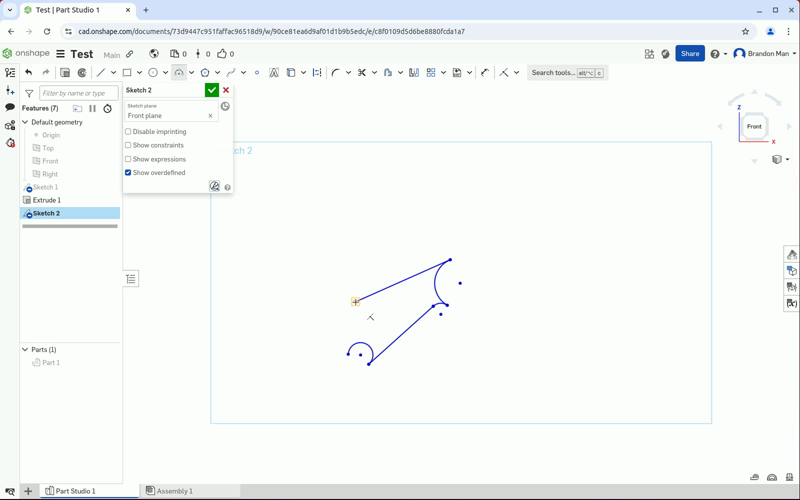
key_down(shift)
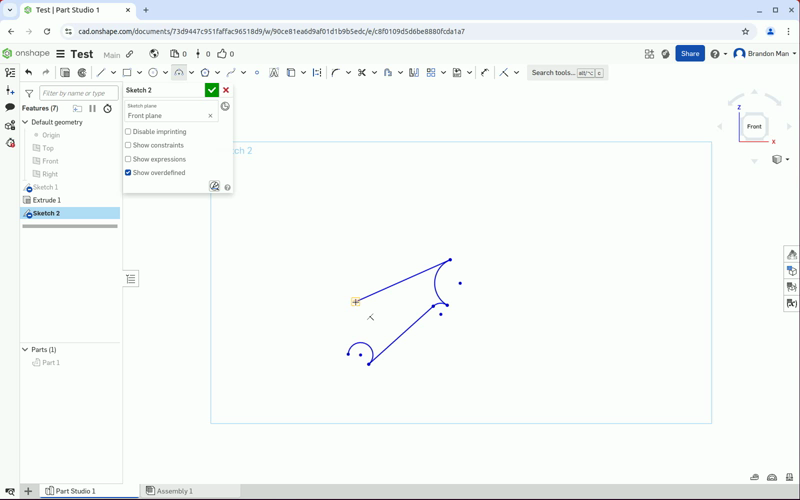
mouse_move(348, 313)
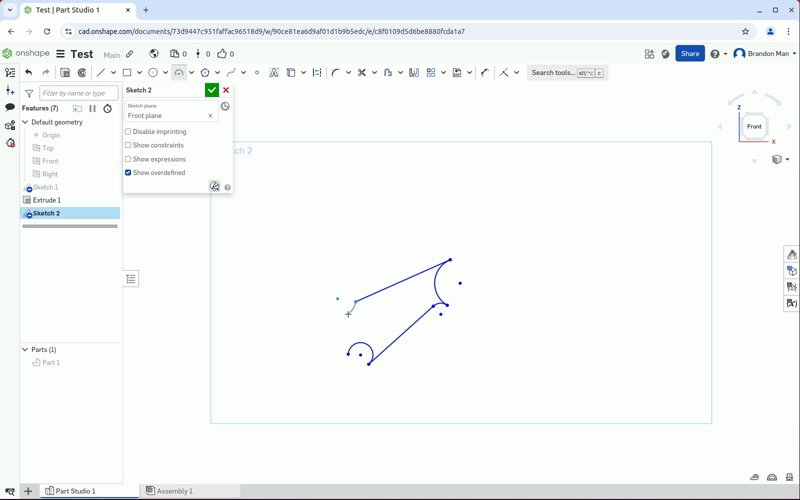
click(348, 313)
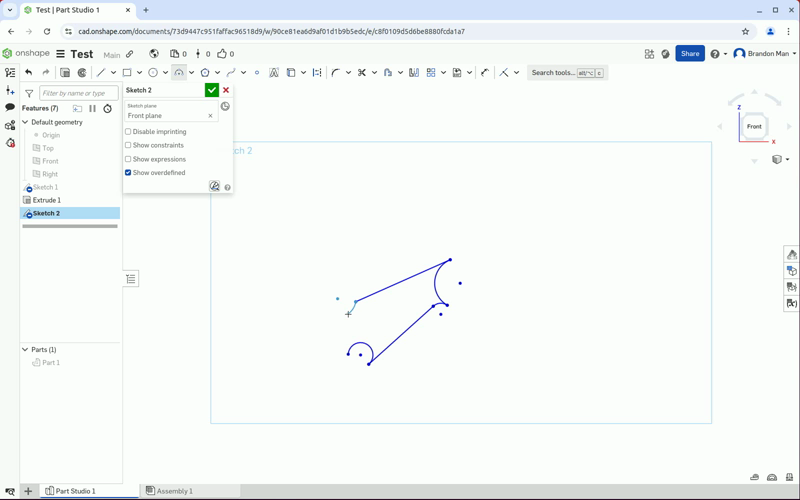
mouse_move(371, 320)
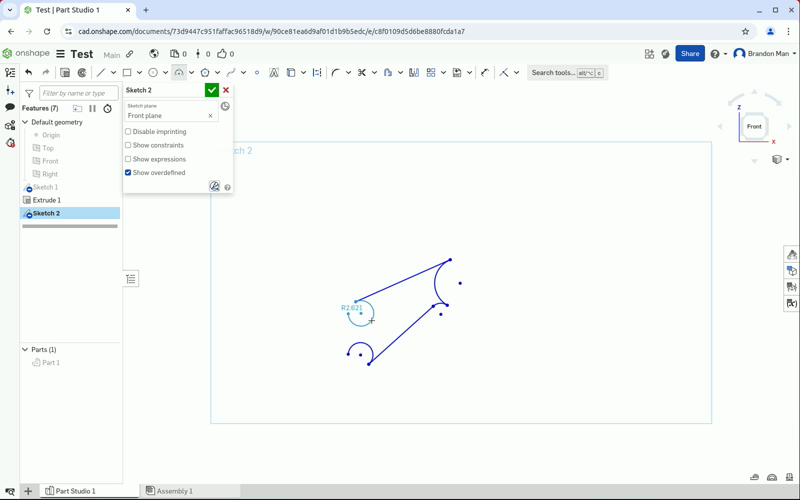
click(371, 320)
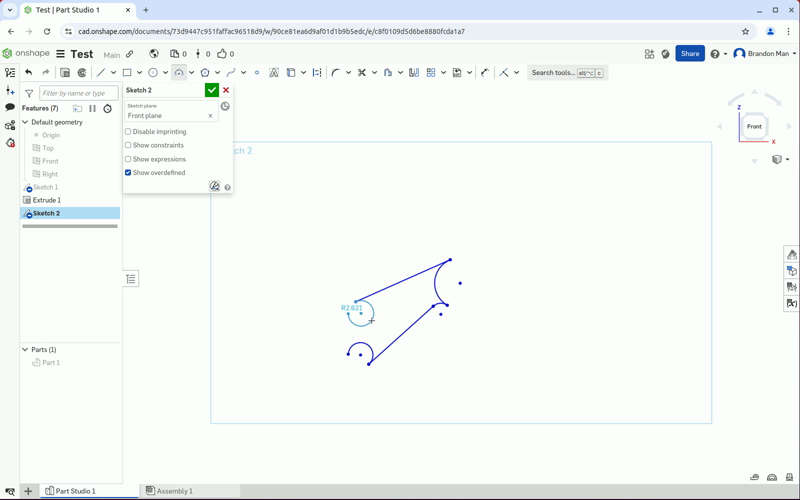
key_up(shift)
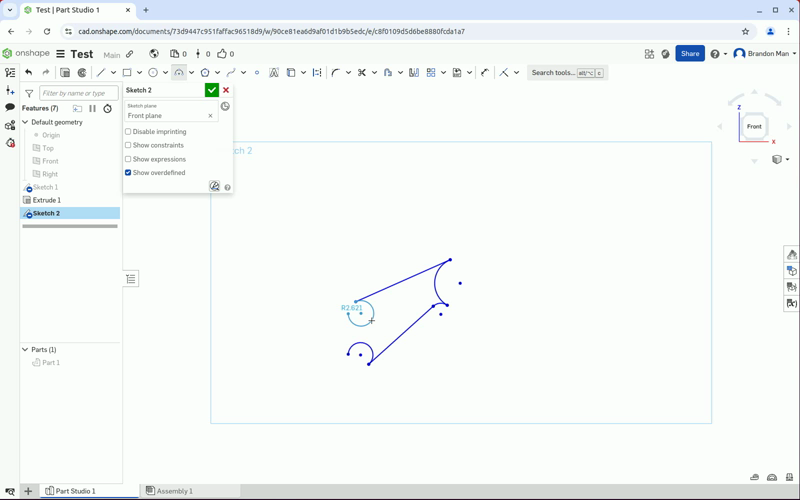
key(esc)
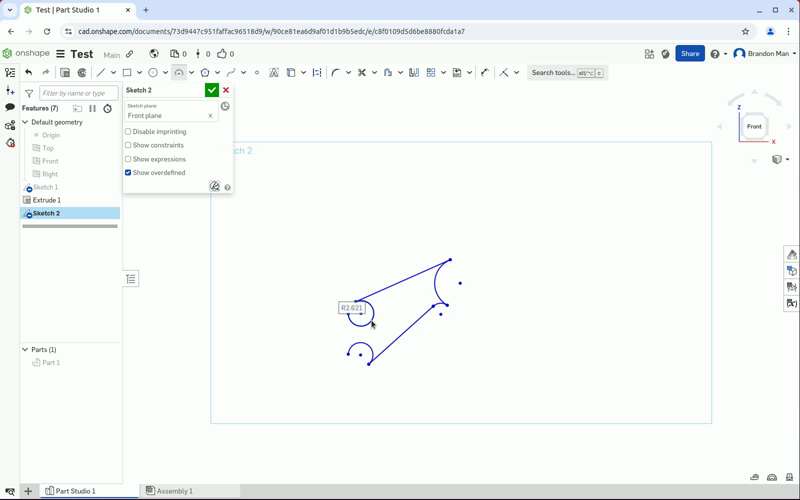
key(l)
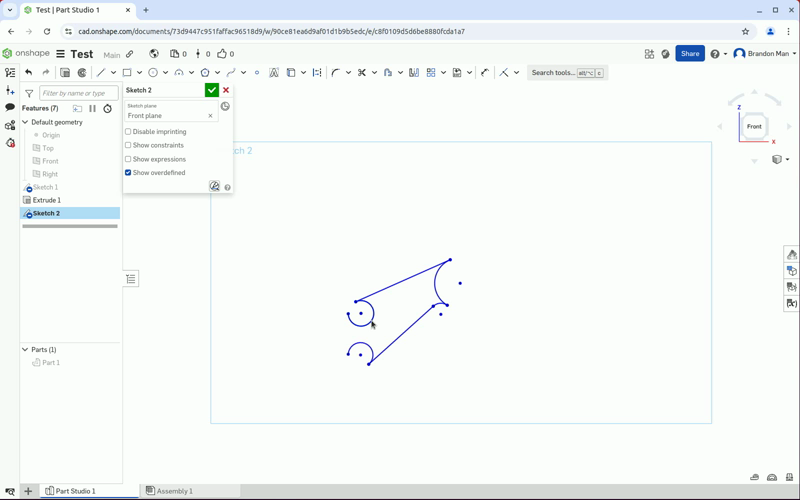
mouse_move(348, 313)
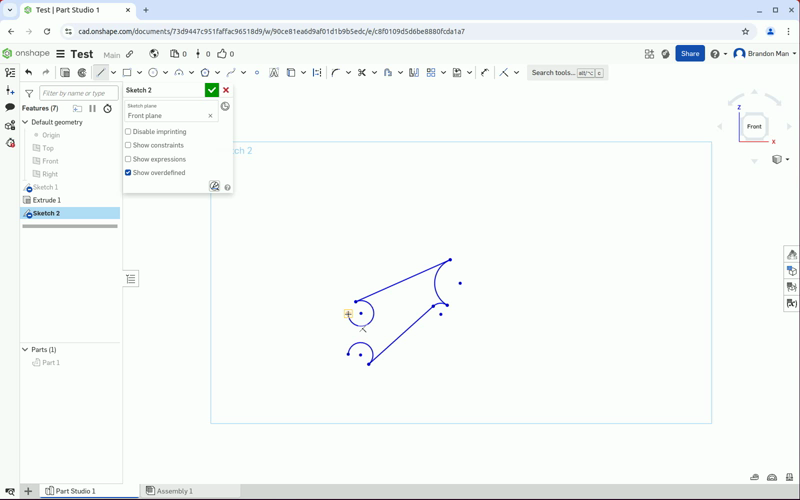
click(348, 313)
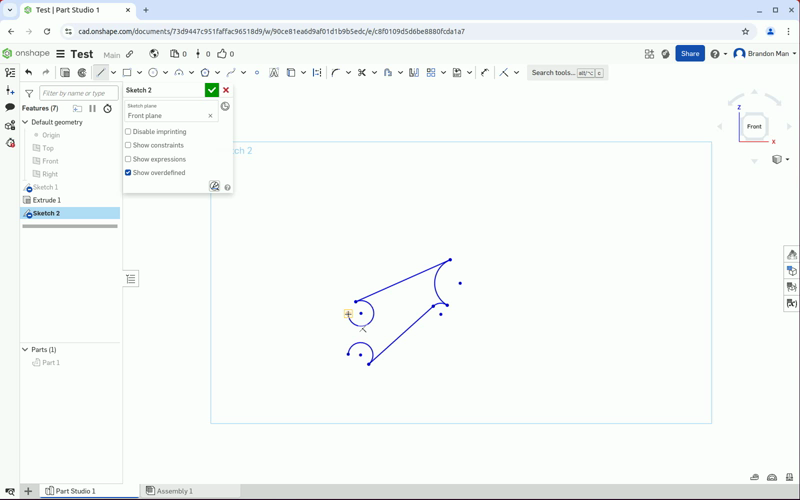
mouse_move(378, 313)
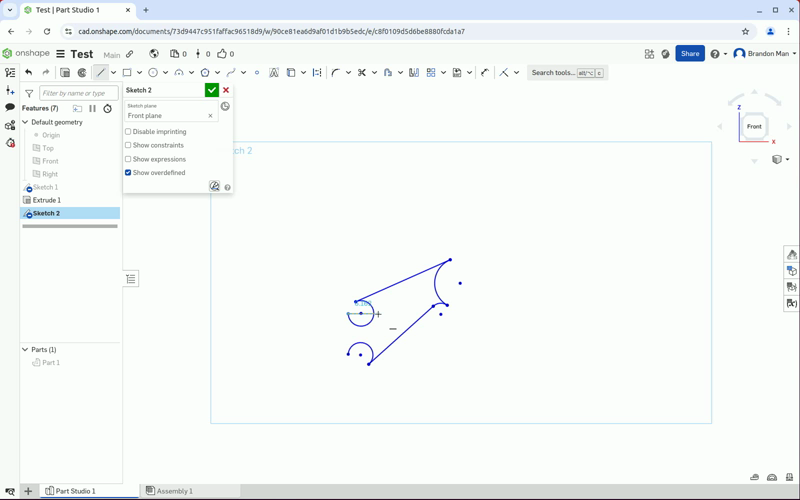
key_down(shift)
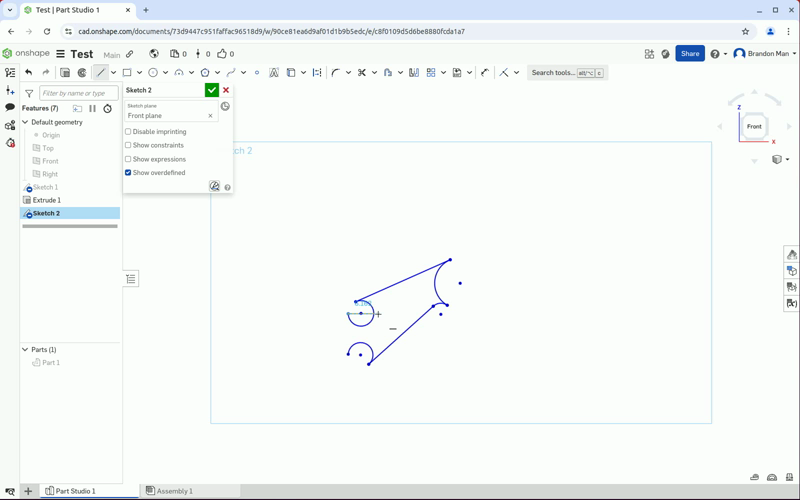
mouse_move(348, 354)
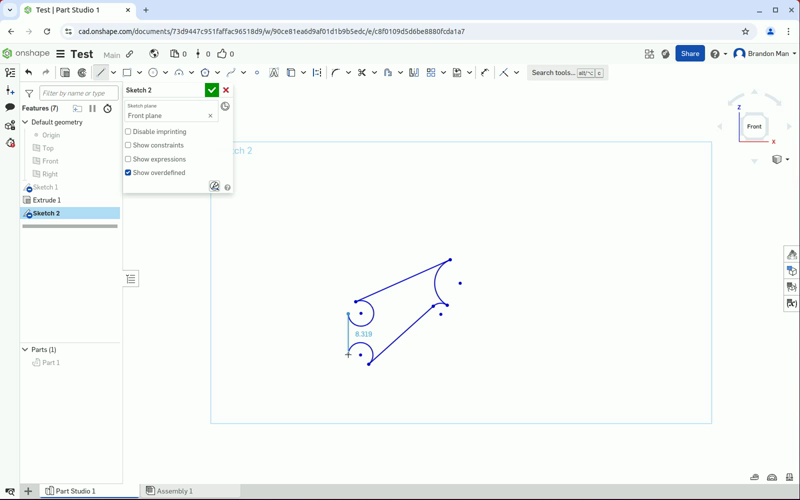
key_up(shift)
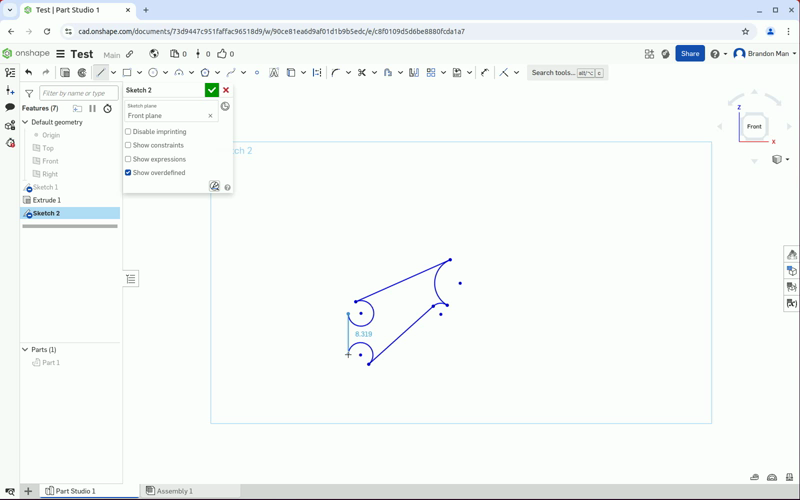
click(348, 354)
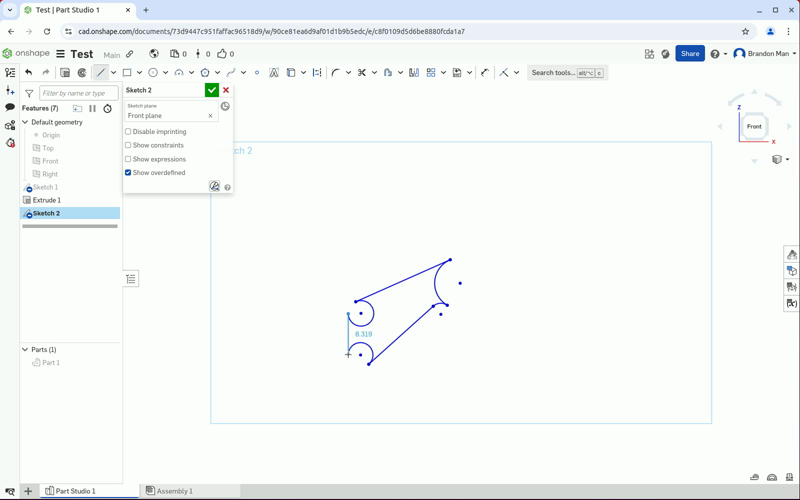
key(esc)
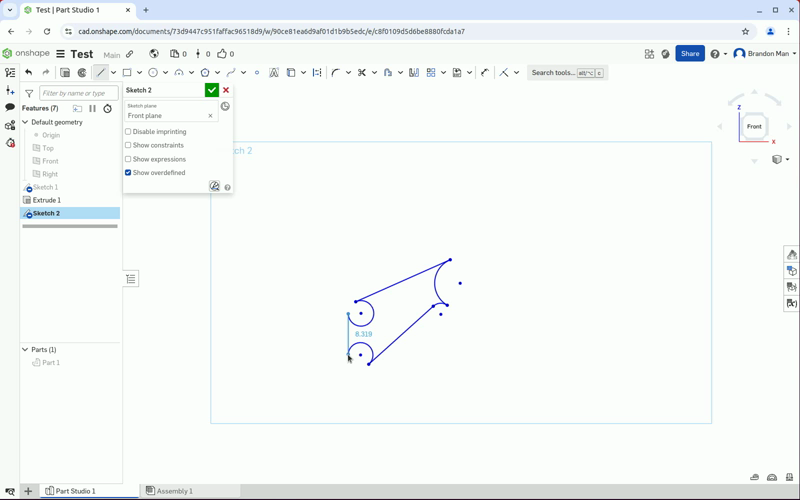
mouse_move(394, 298)
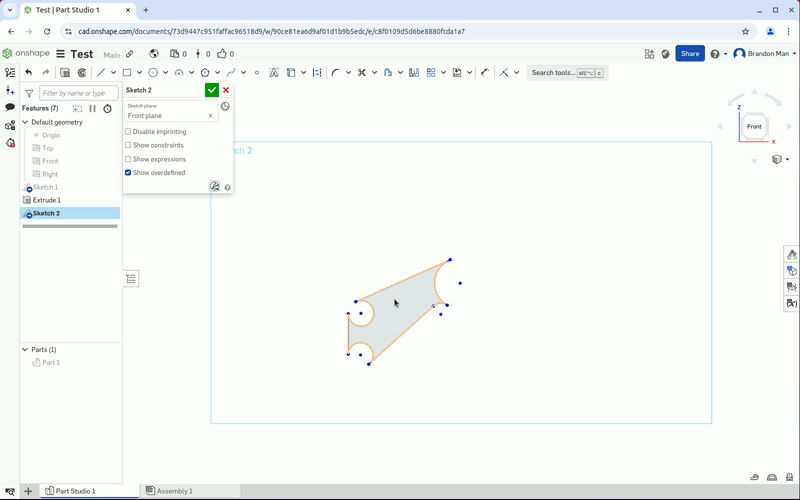
click(394, 298)
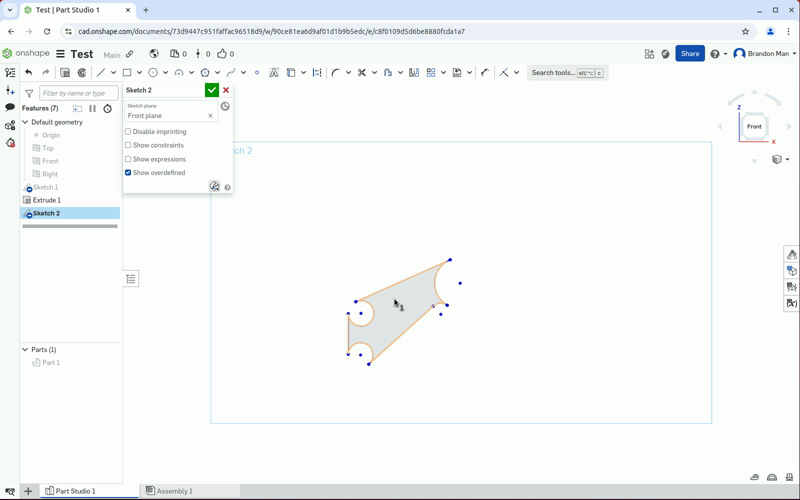
mouse_move(73, 352)
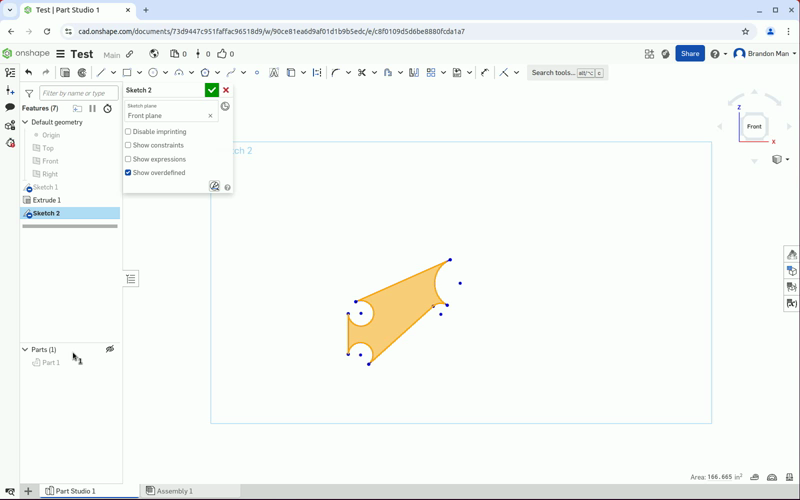
key(shift+y)
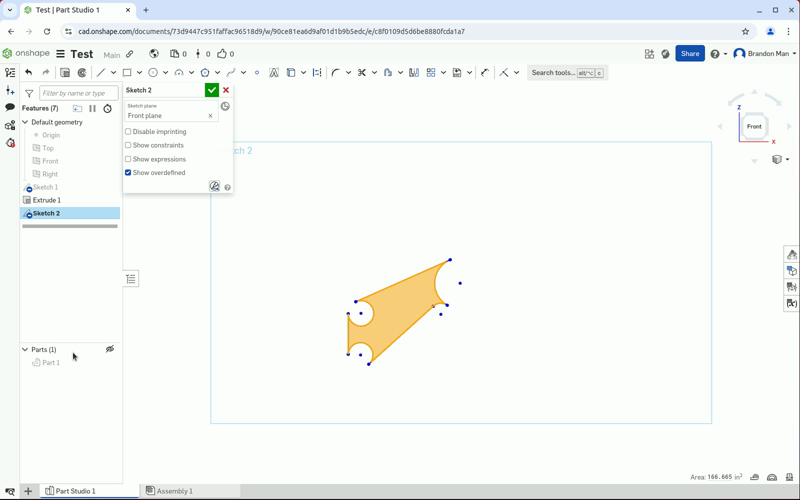
key(shift+e)
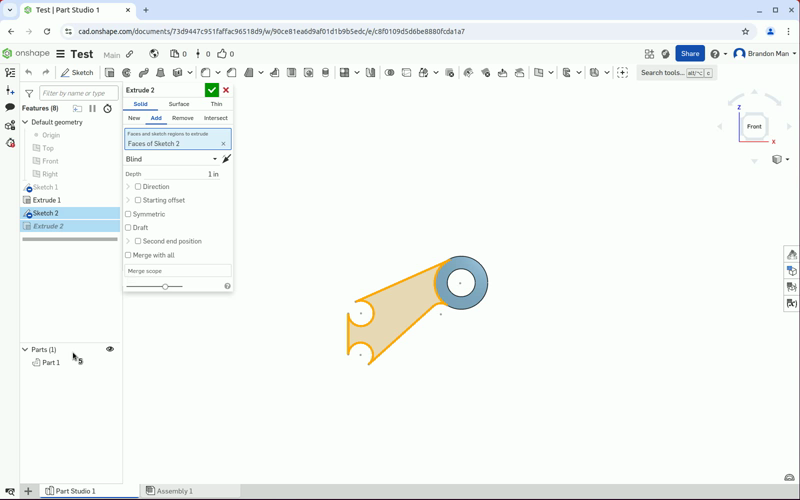
mouse_move(143, 106)
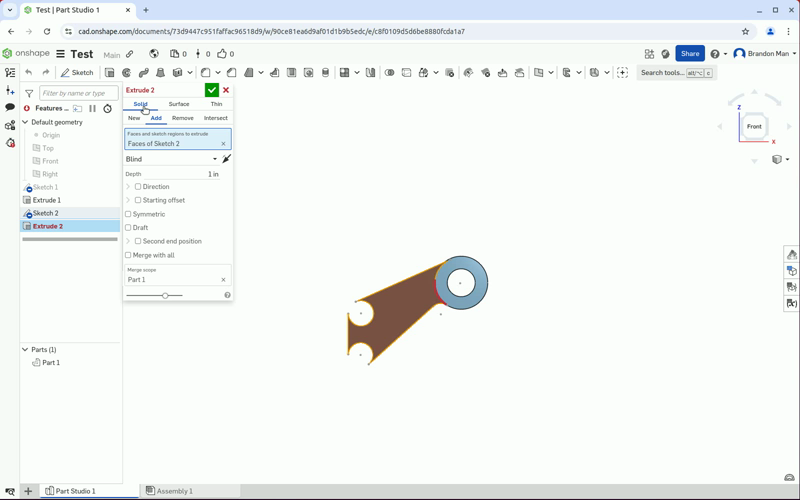
click(143, 106)
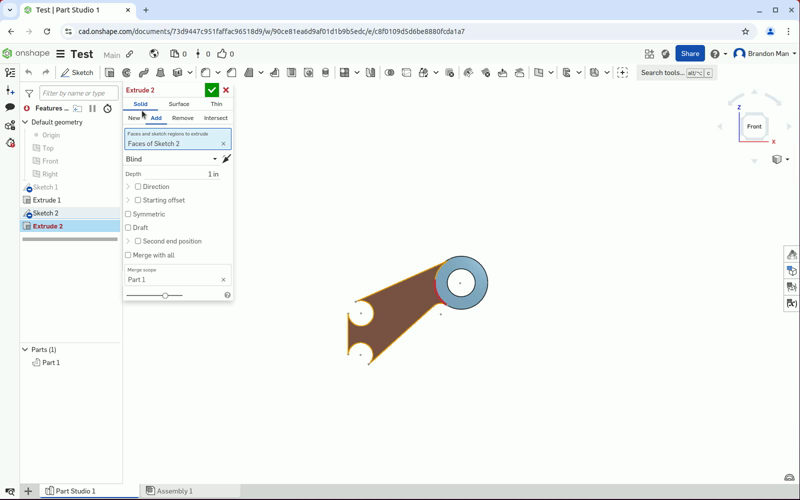
mouse_move(137, 120)
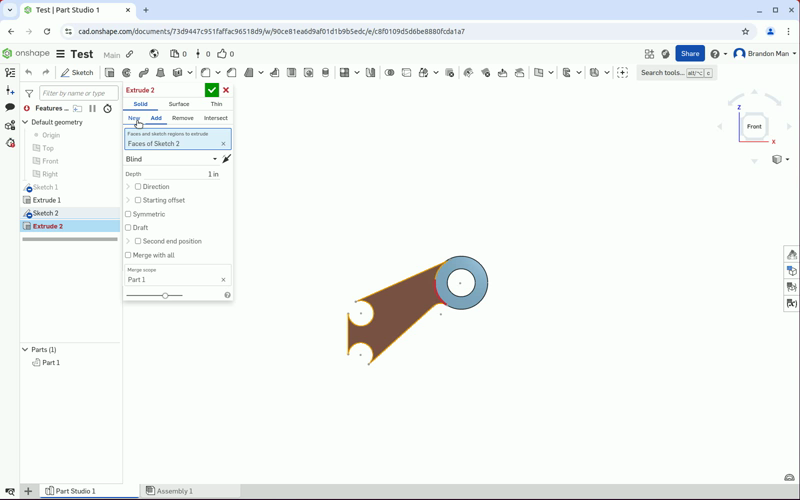
click(137, 120)
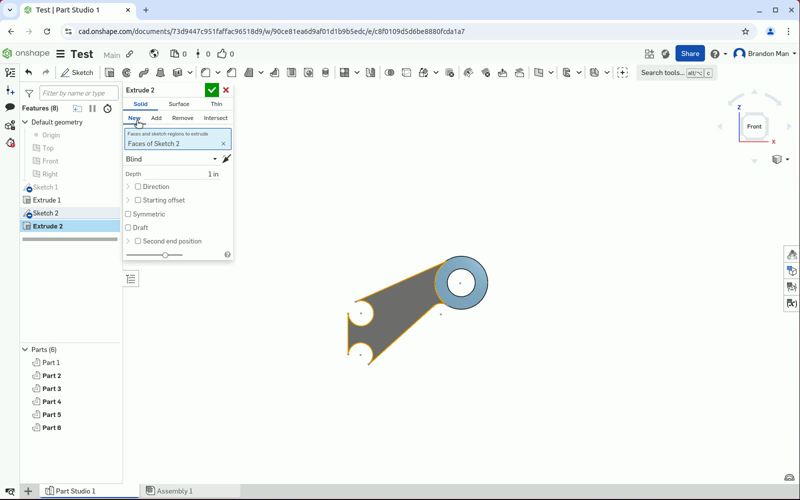
key(tab, 4)
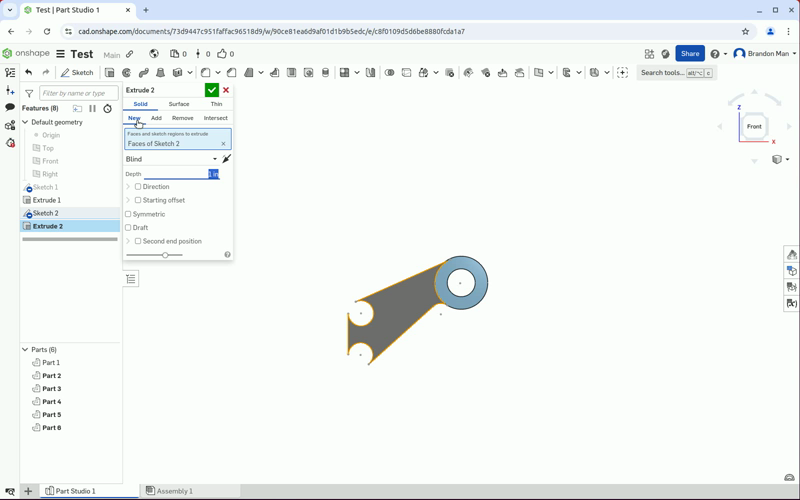
text(2.408)
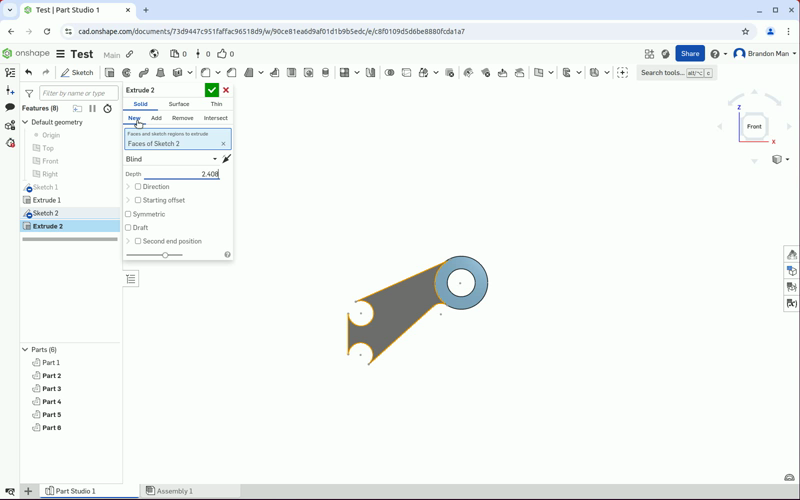
key(tab, 3)
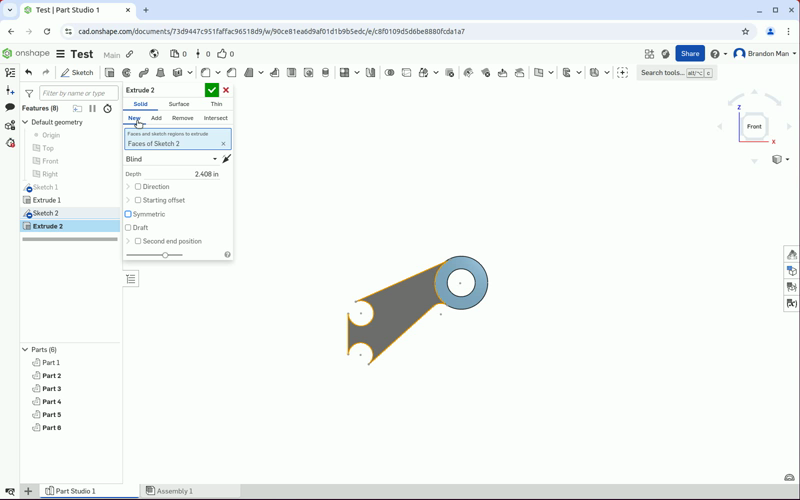
key(space)
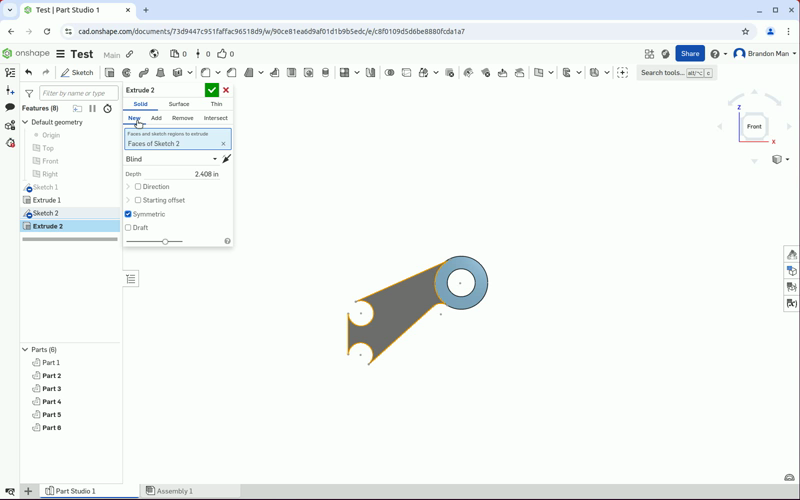
key(enter)
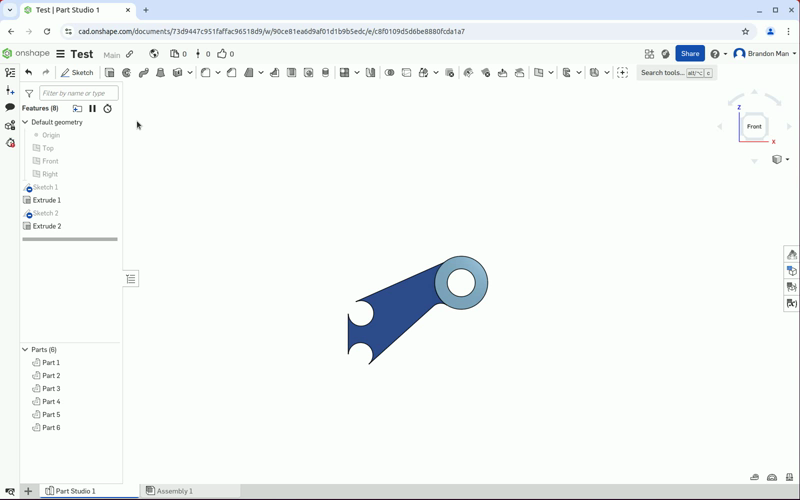
key(shift+h)
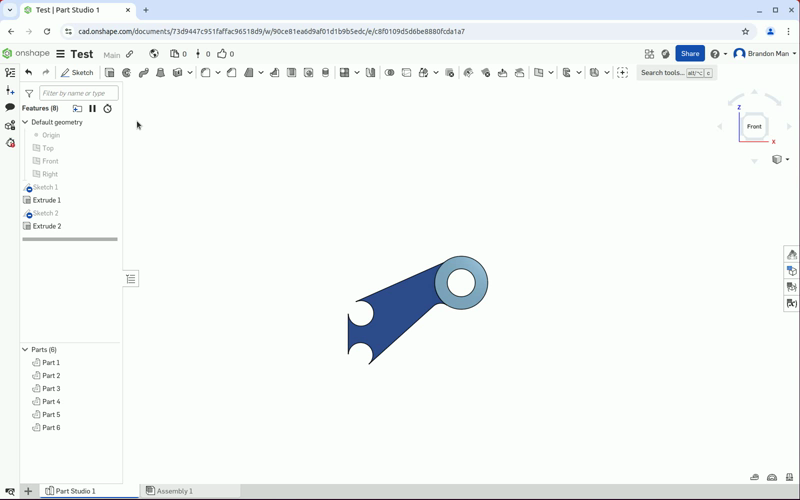
key(shift+h)
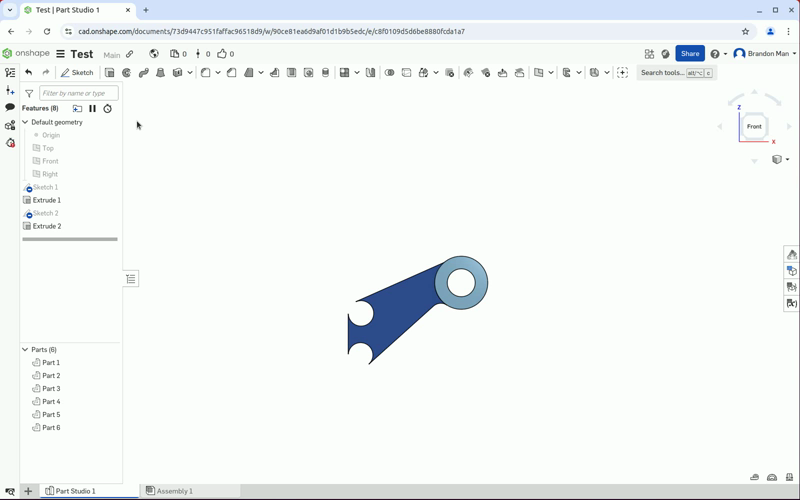
mouse_move(73, 189)
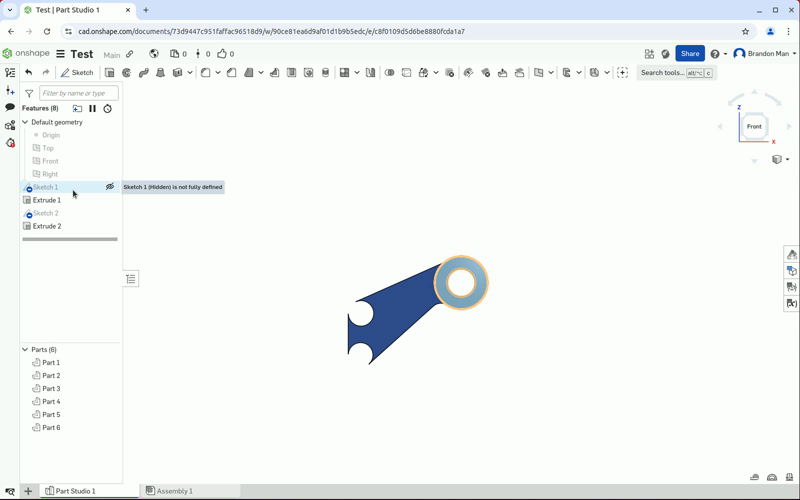
click(73, 189)
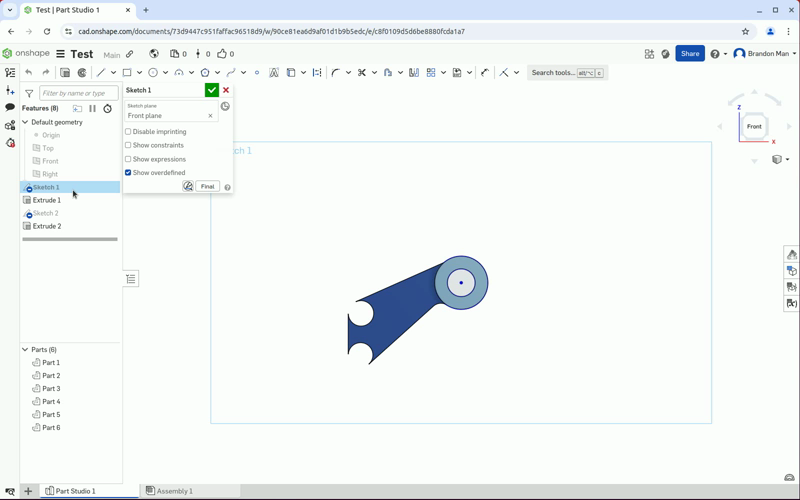
mouse_move(229, 92)
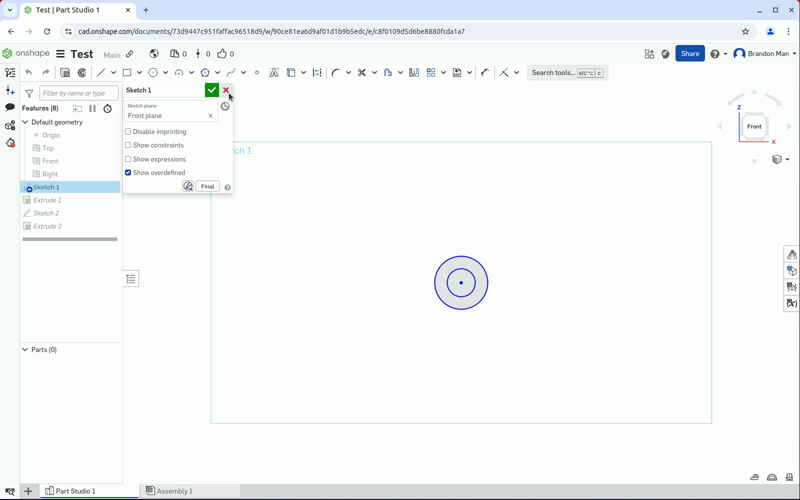
click(229, 92)
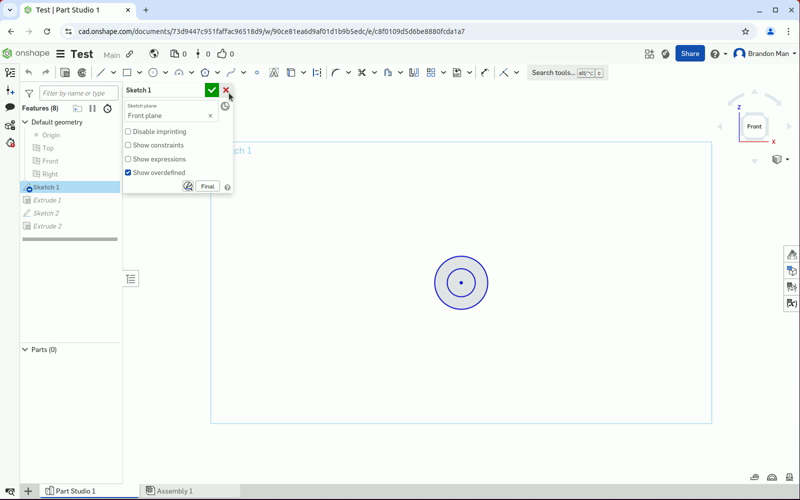
key(shift+s)
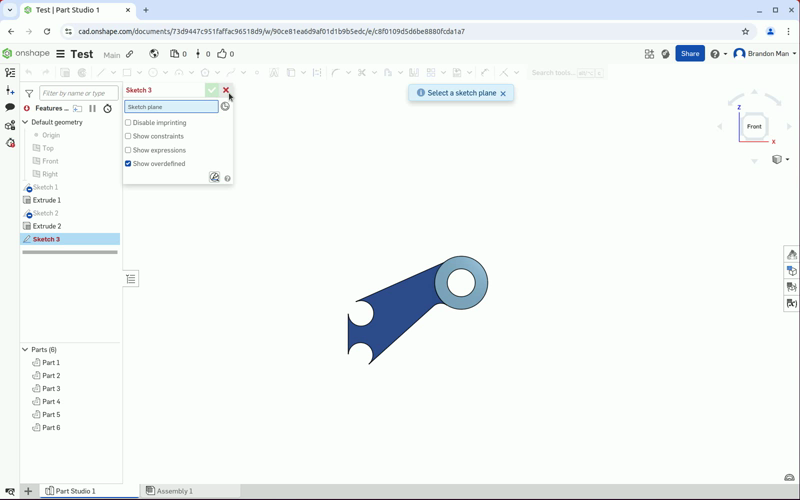
mouse_move(73, 163)
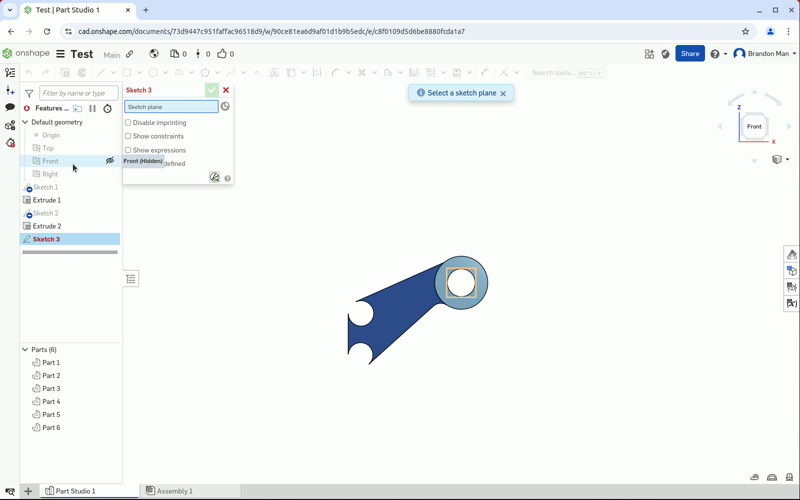
click(73, 163)
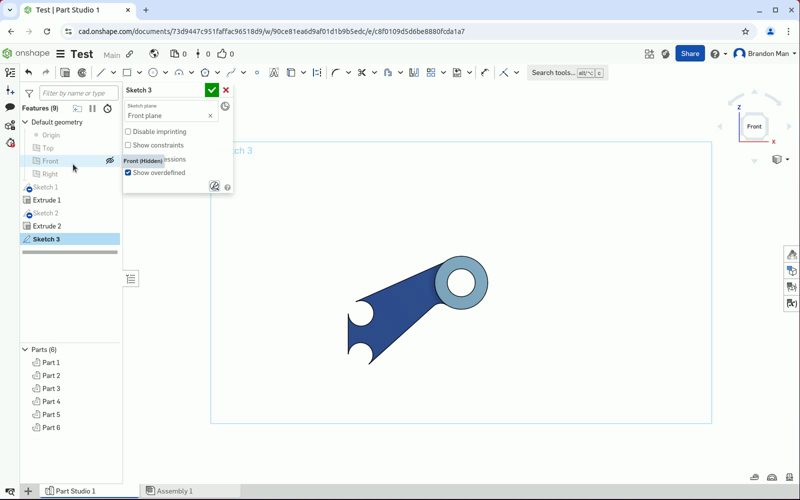
mouse_move(73, 352)
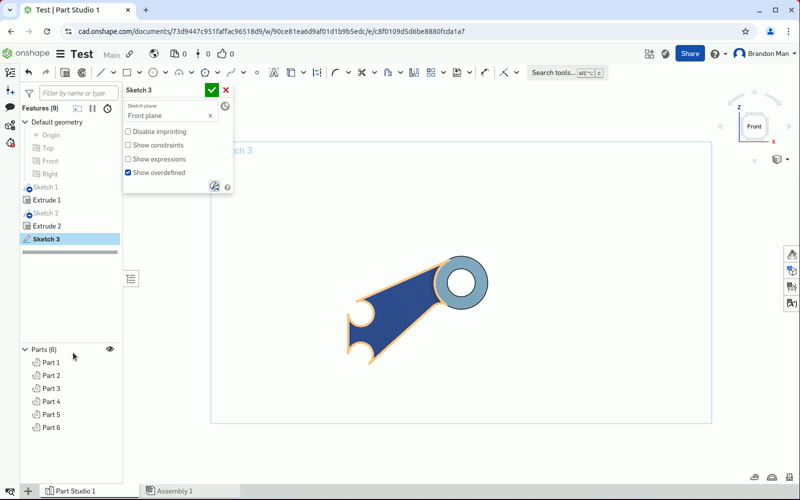
key(y)
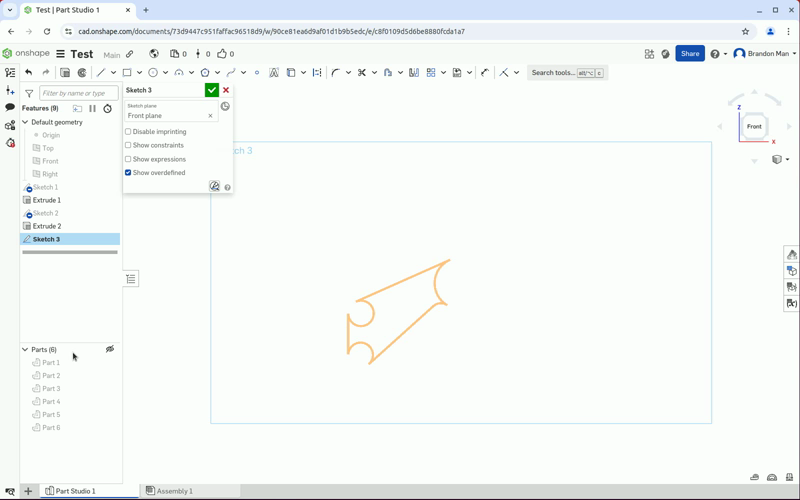
key(c)
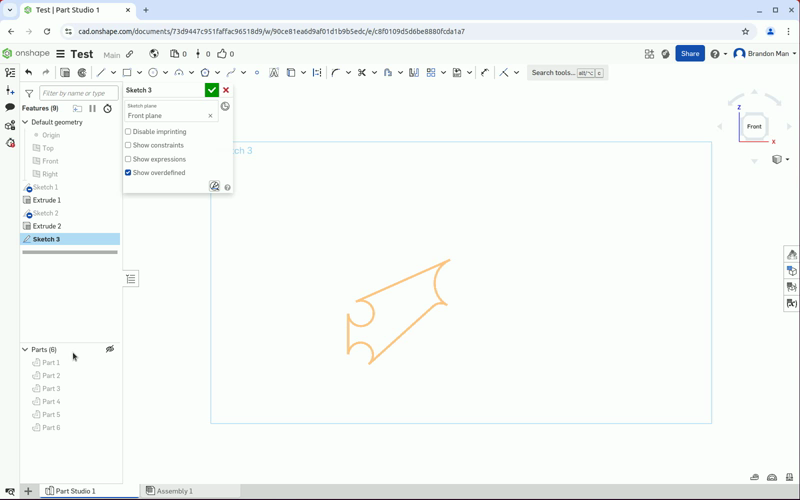
key_down(shift)
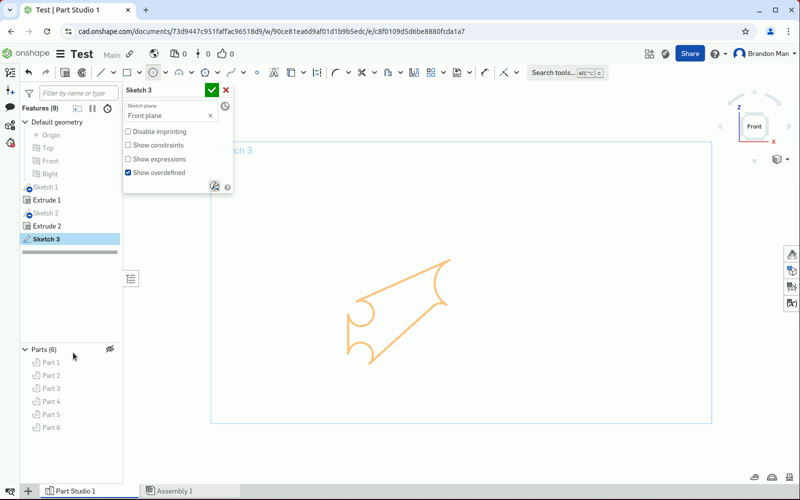
mouse_move(361, 313)
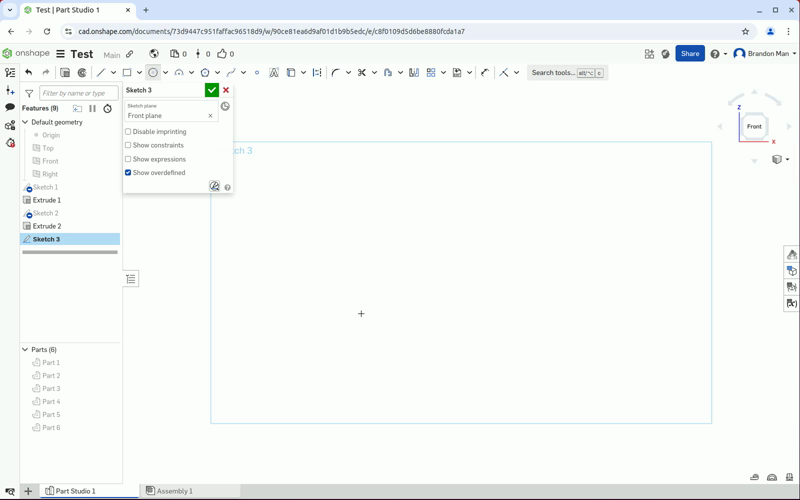
click(361, 313)
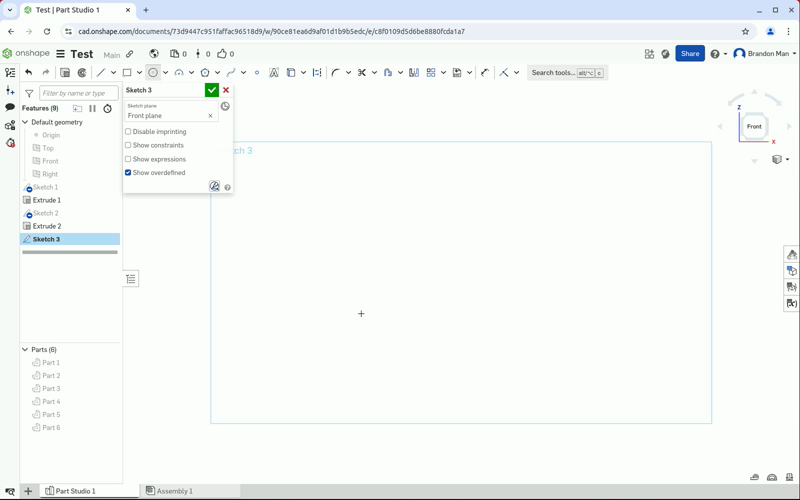
key_up(shift)
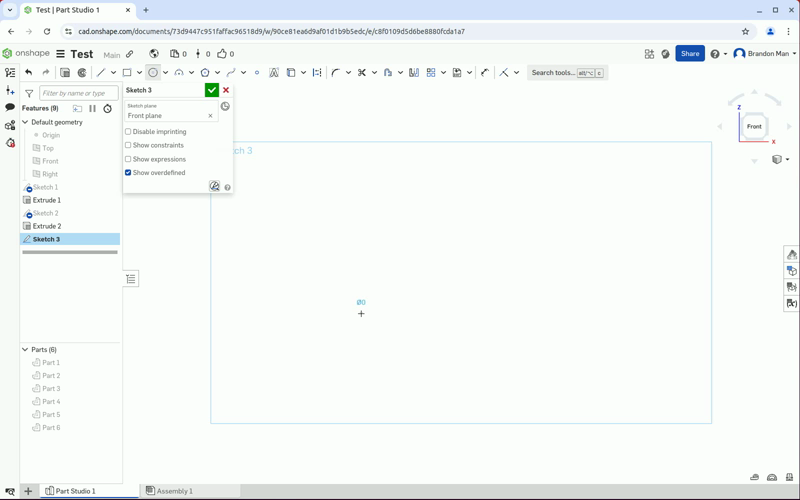
mouse_move(374, 313)
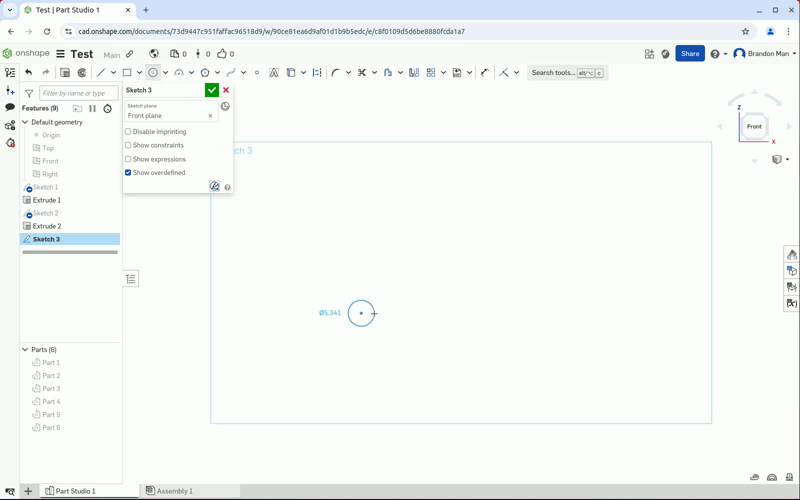
click(374, 313)
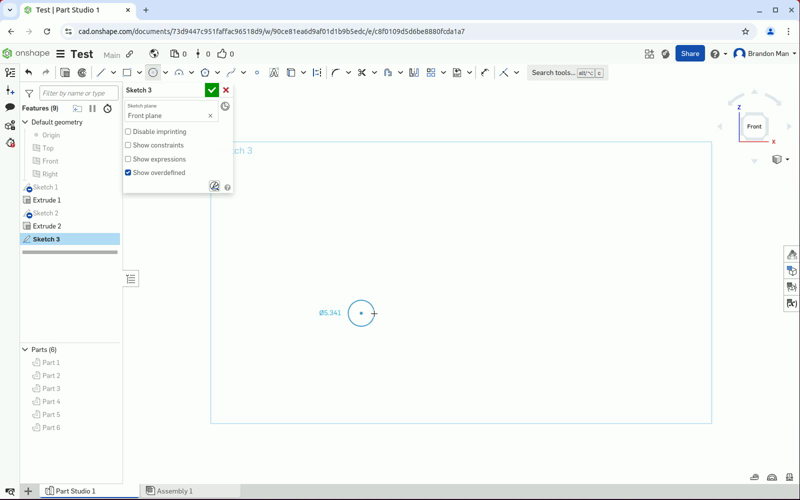
key(esc)
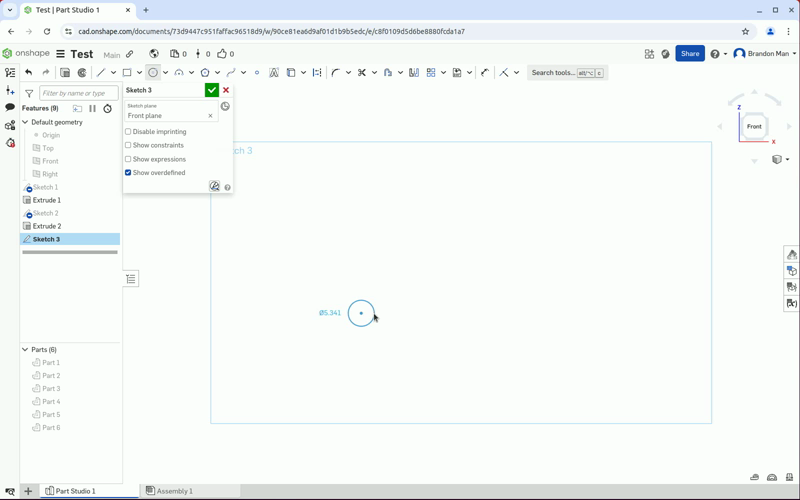
key(c)
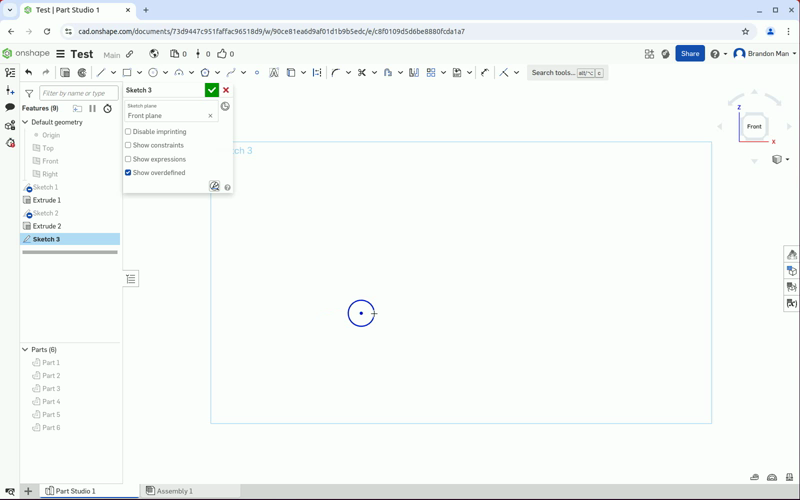
key_down(shift)
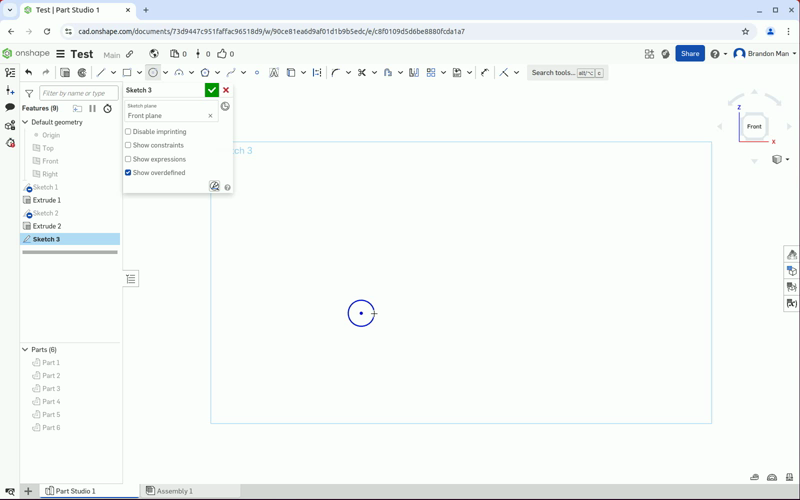
mouse_move(361, 313)
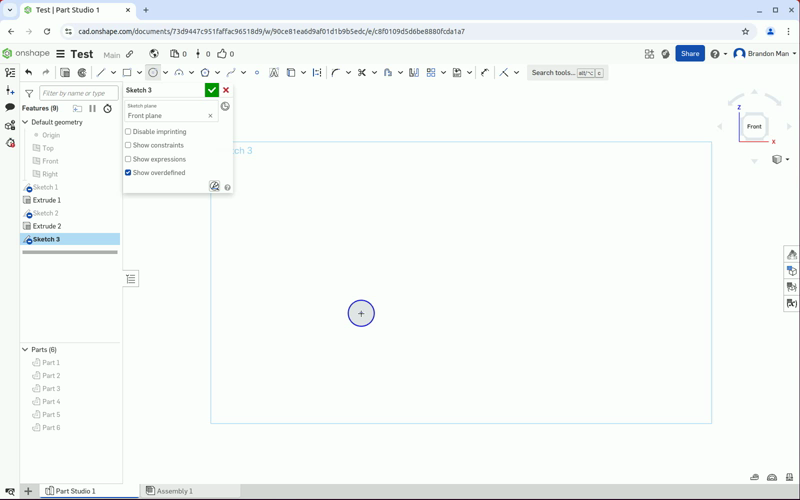
click(361, 313)
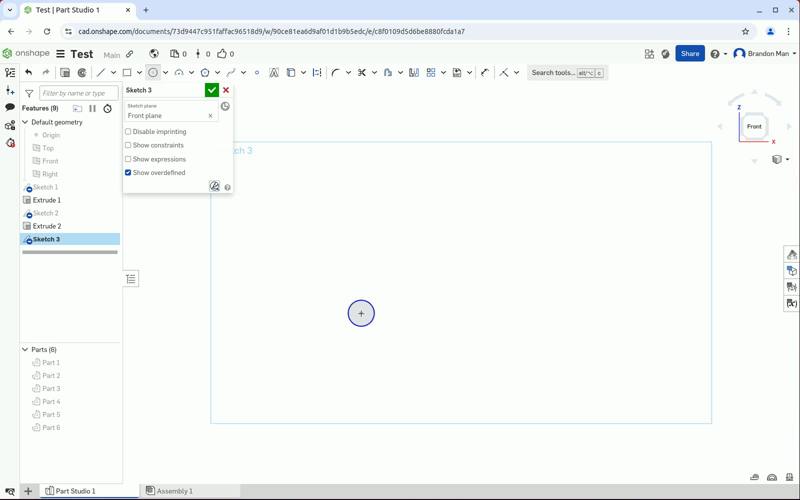
key_up(shift)
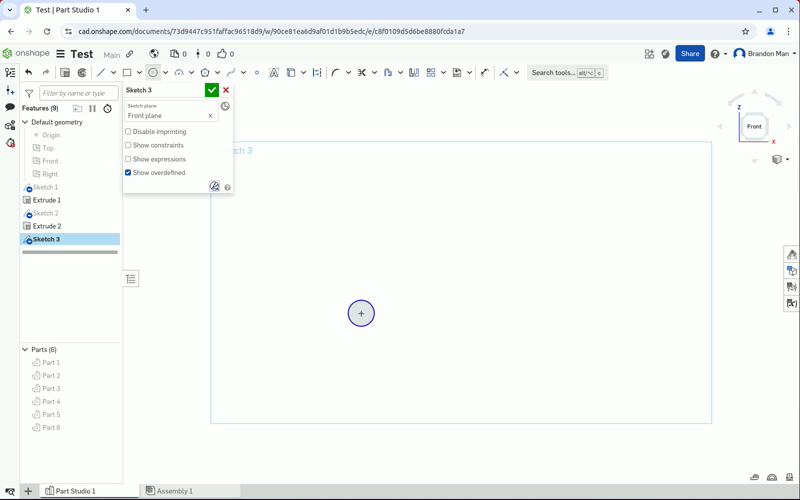
mouse_move(367, 313)
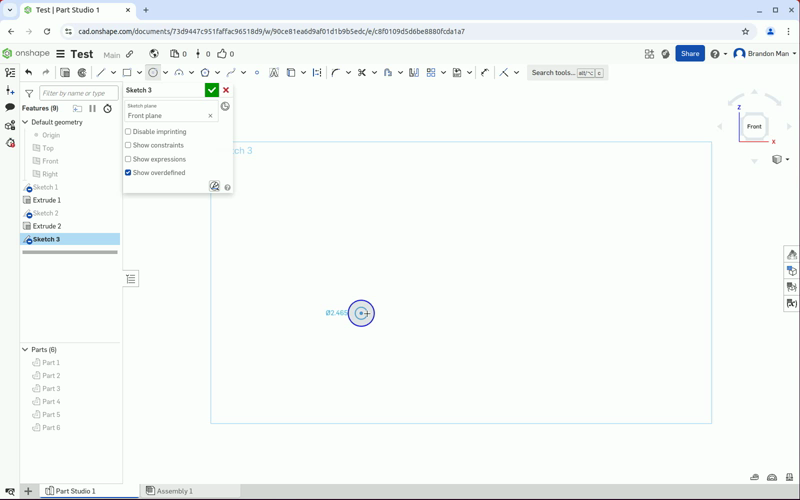
click(367, 313)
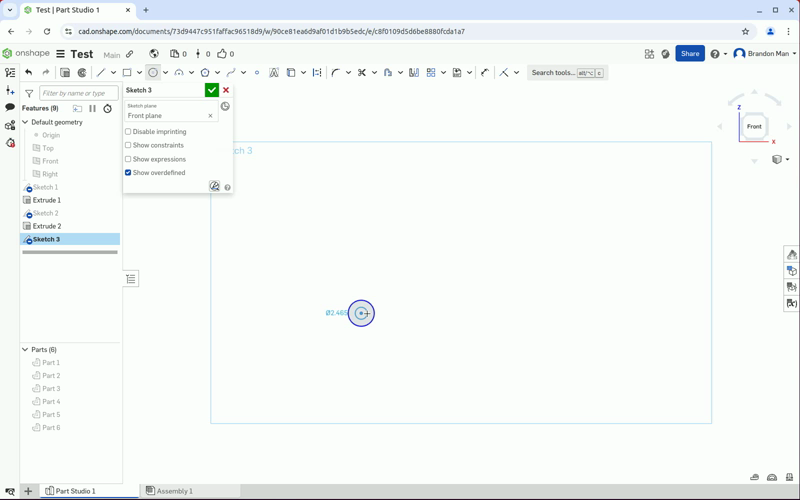
key(esc)
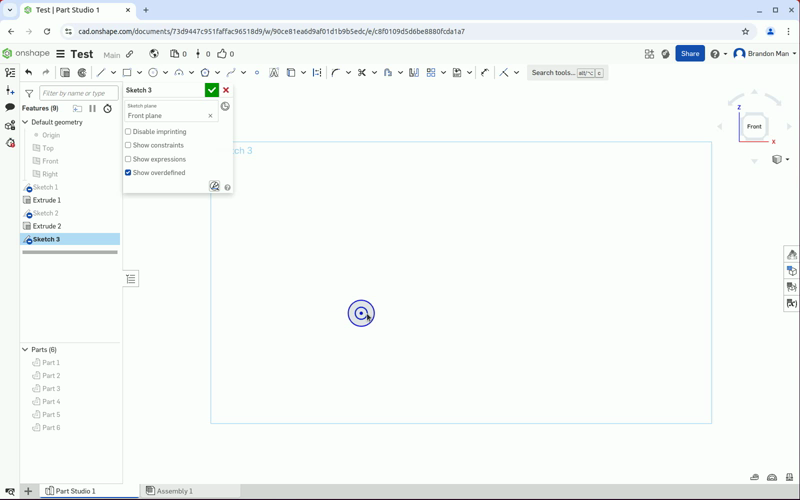
mouse_move(368, 318)
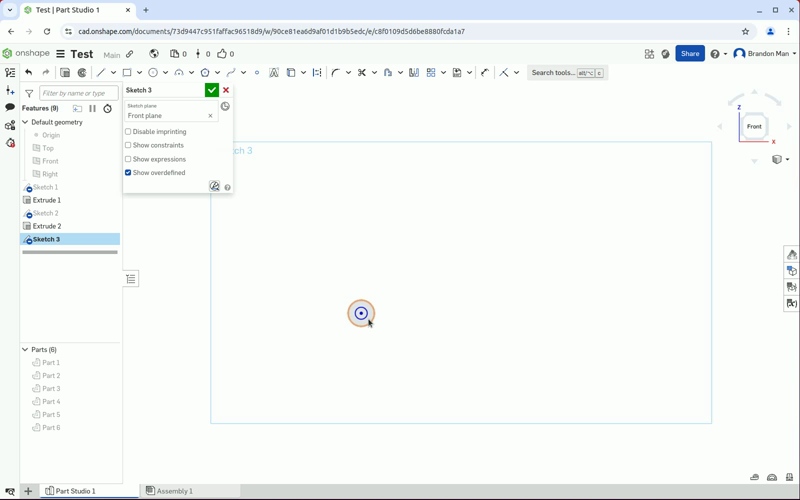
scroll(6)
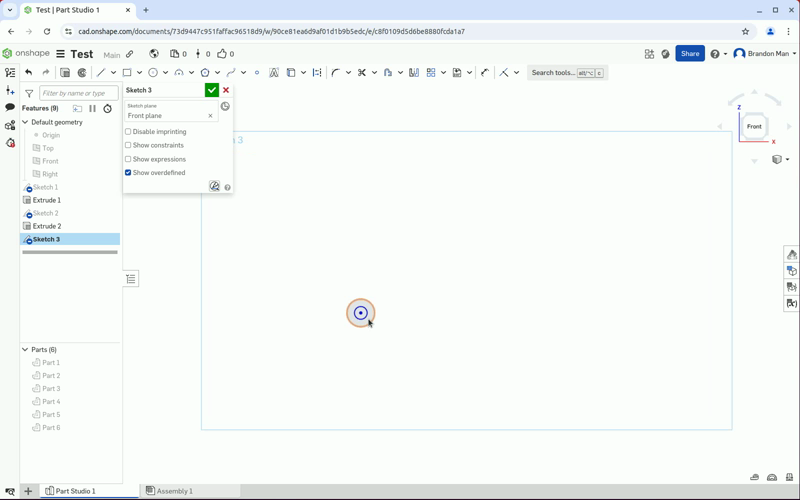
scroll(6)
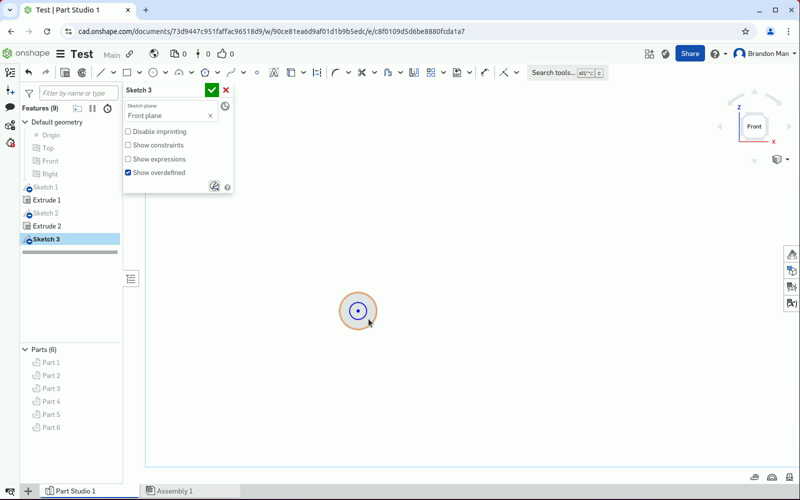
scroll(6)
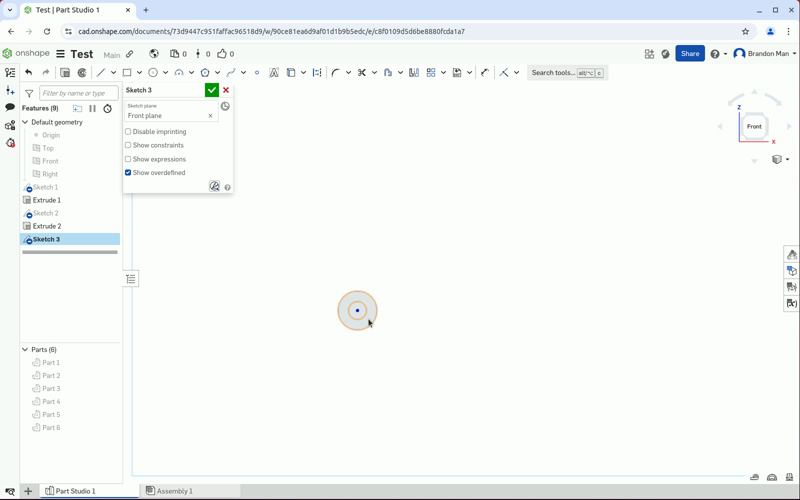
scroll(6)
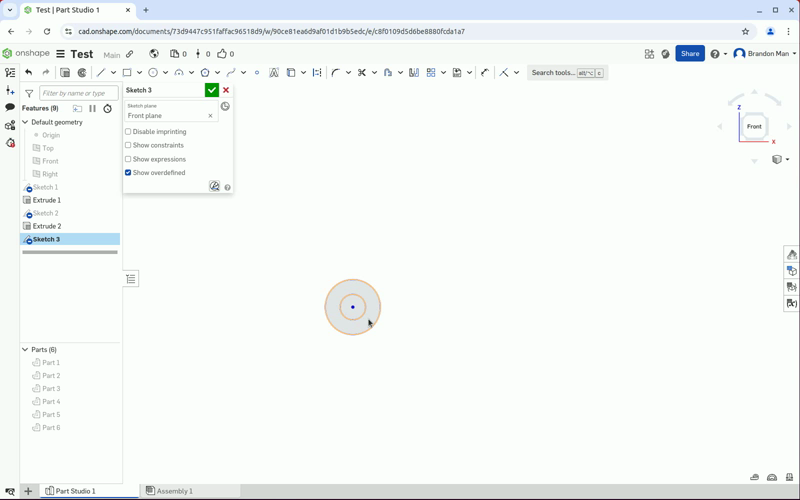
scroll(6)
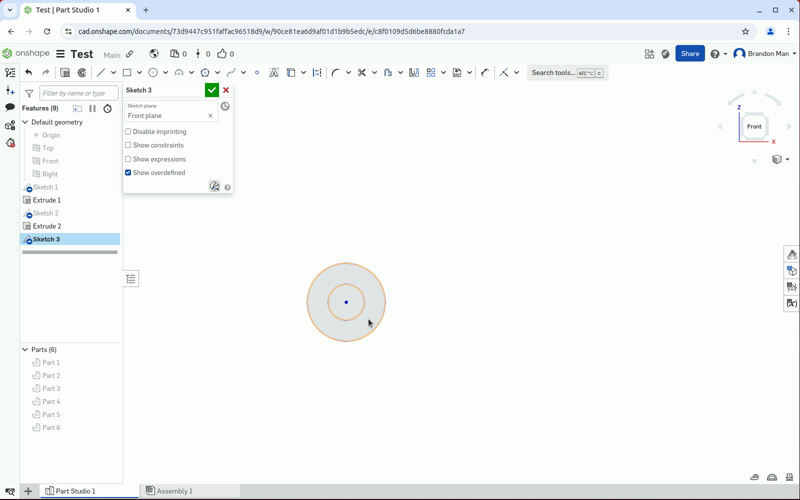
scroll(6)
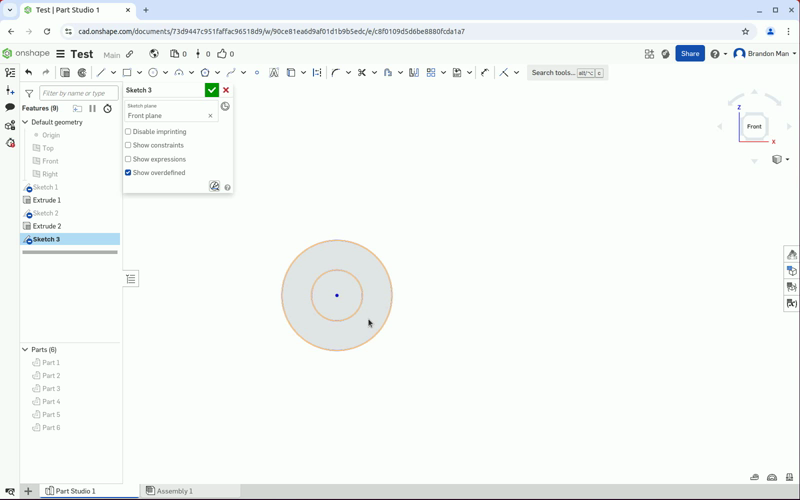
scroll(6)
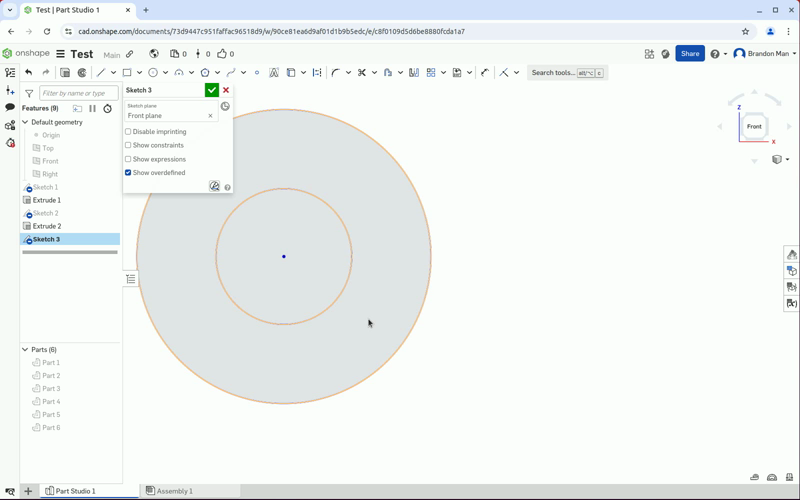
click(368, 318)
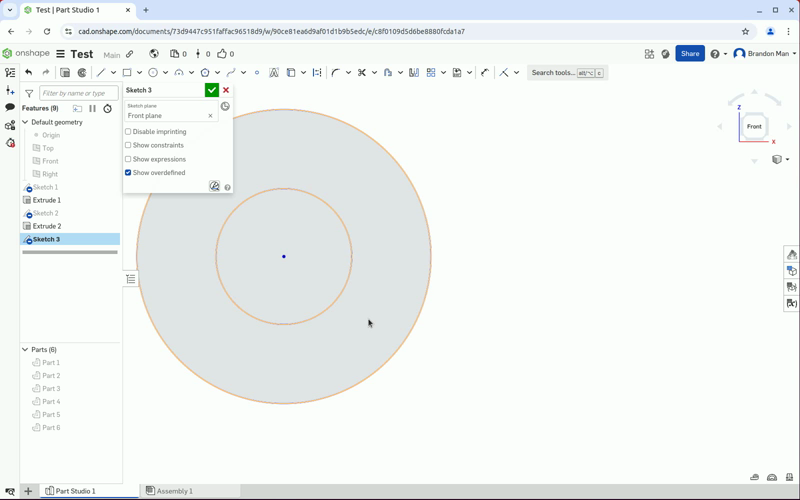
scroll(-6)
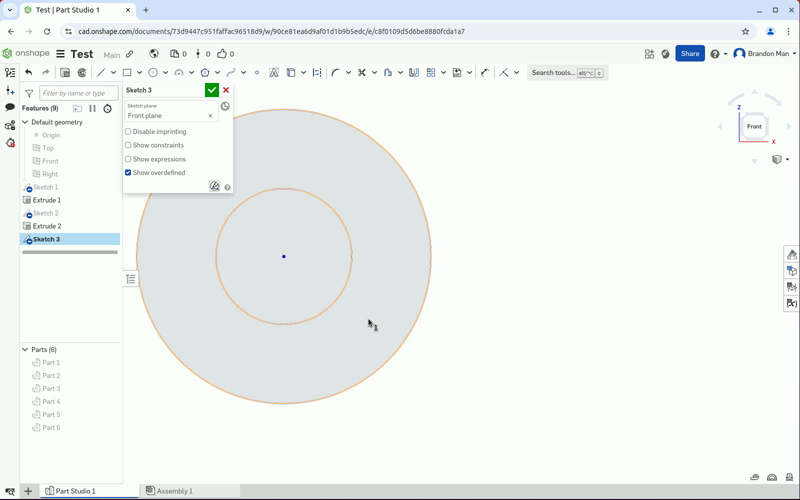
scroll(-6)
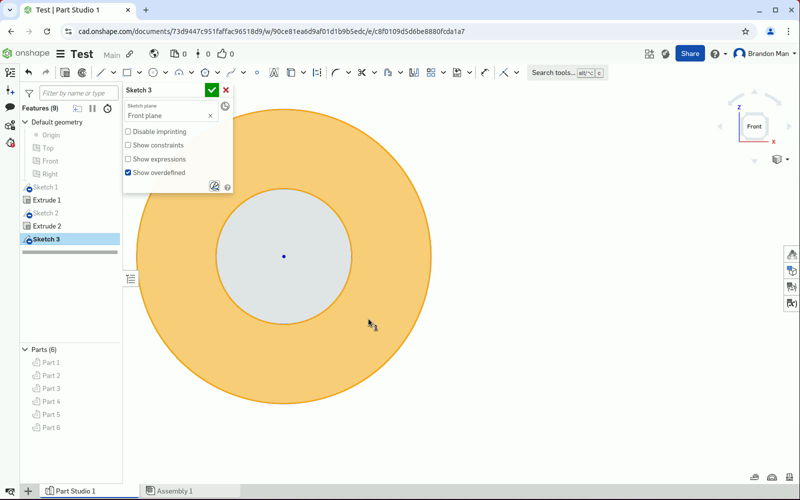
scroll(-6)
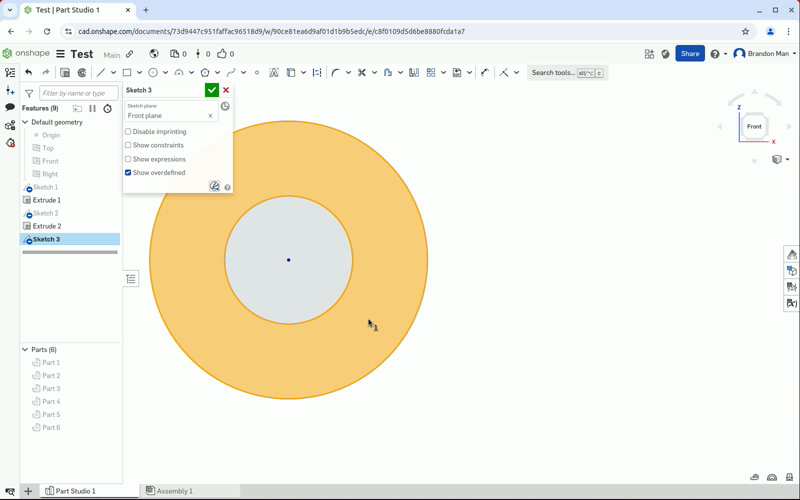
scroll(-6)
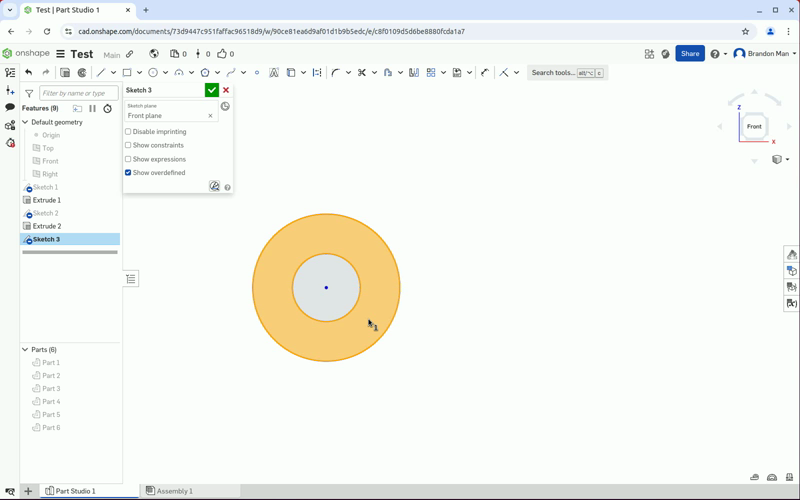
scroll(-6)
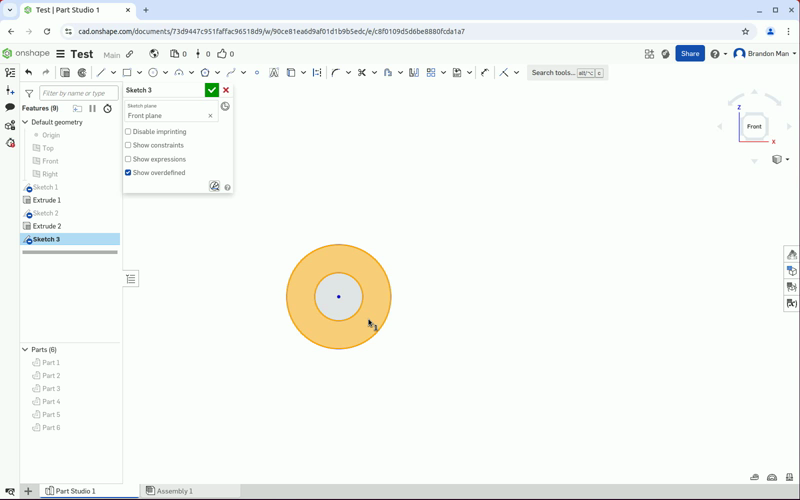
scroll(-6)
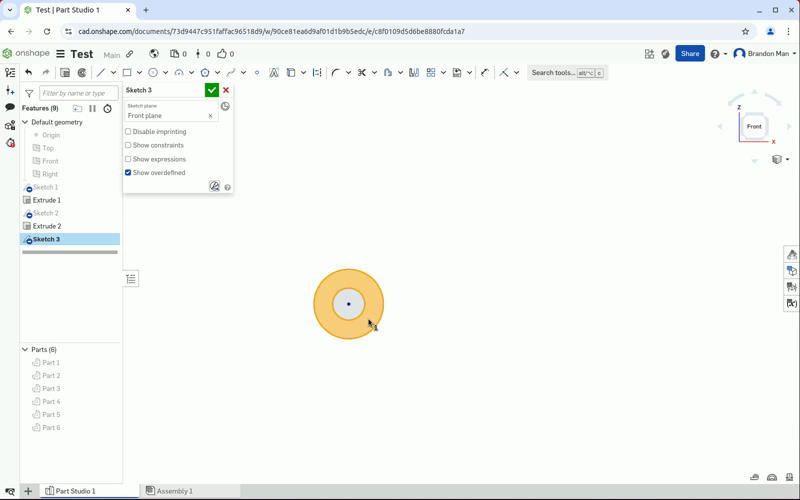
scroll(-6)
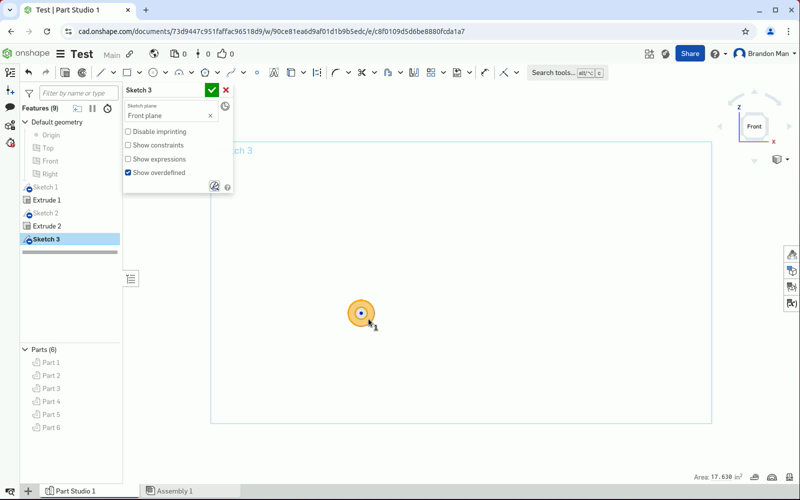
mouse_move(73, 352)
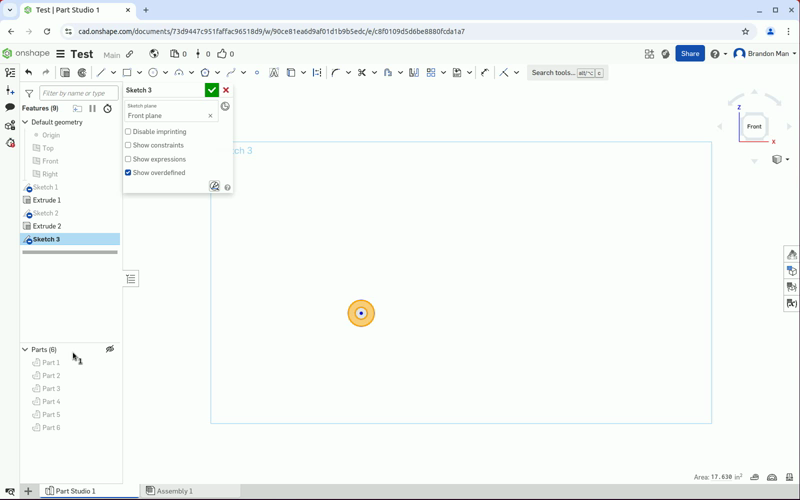
key(shift+y)
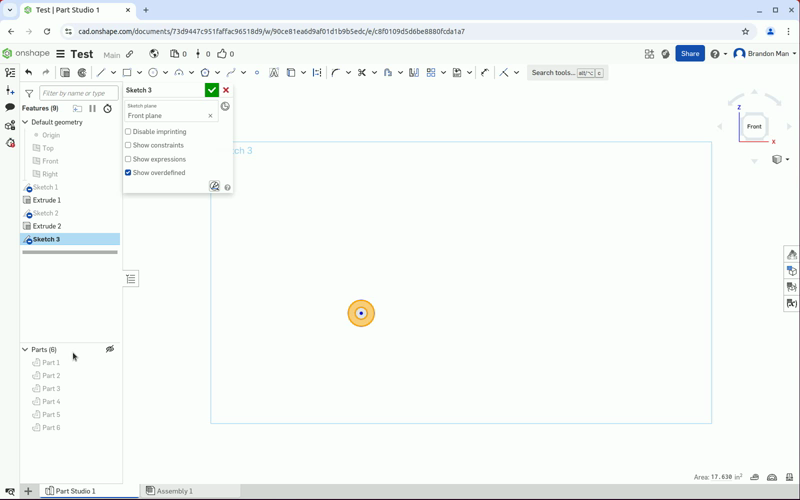
key(shift+e)
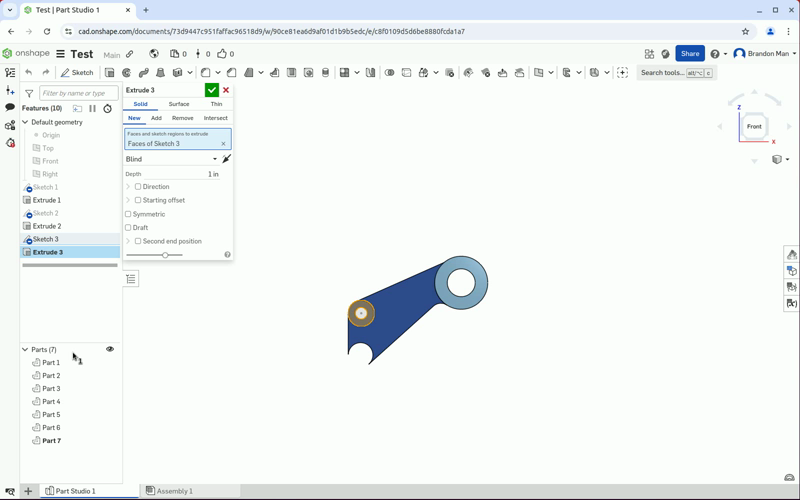
mouse_move(143, 106)
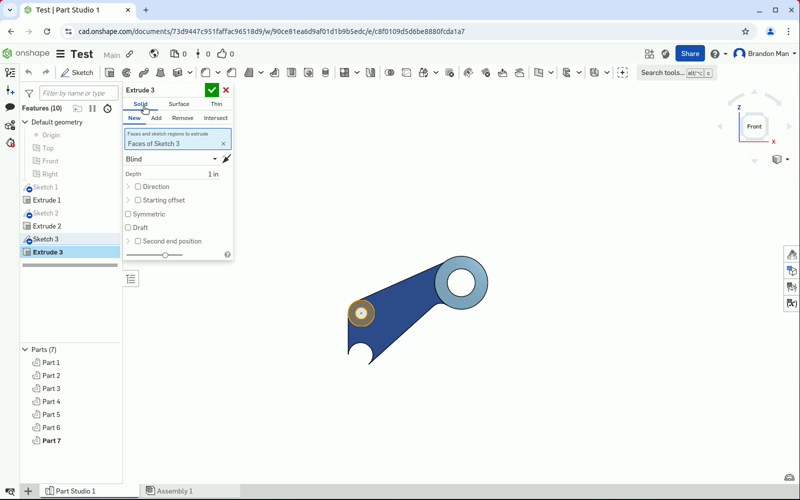
click(143, 106)
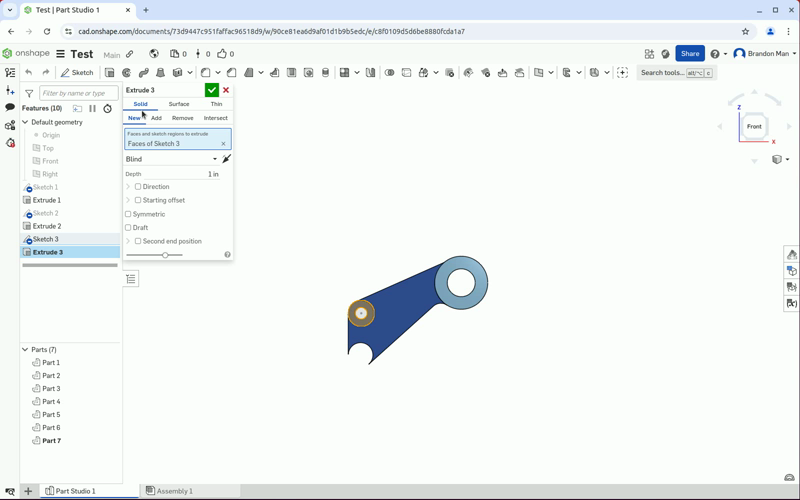
mouse_move(137, 120)
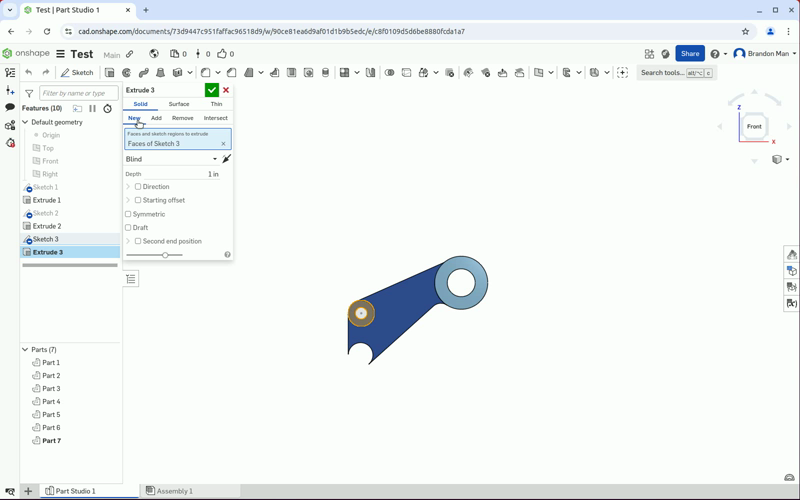
click(137, 120)
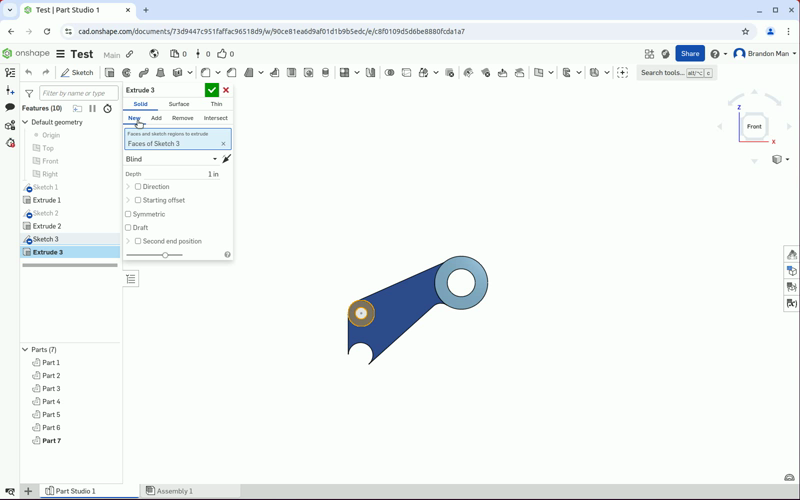
key(tab, 4)
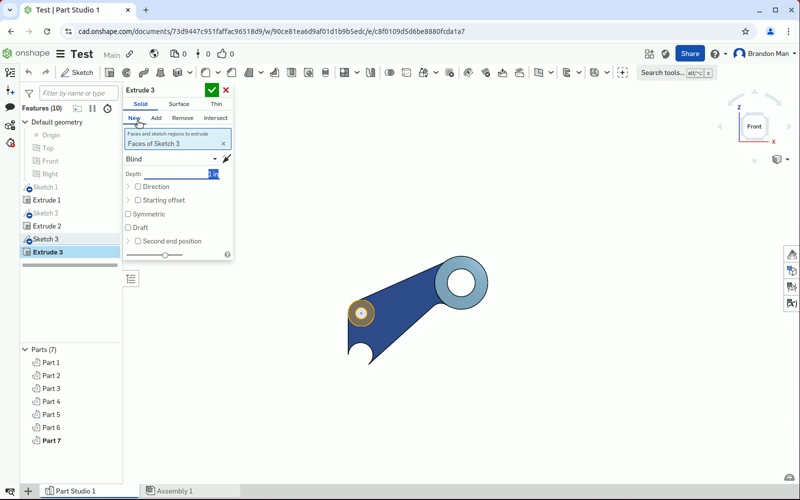
text(5.296)
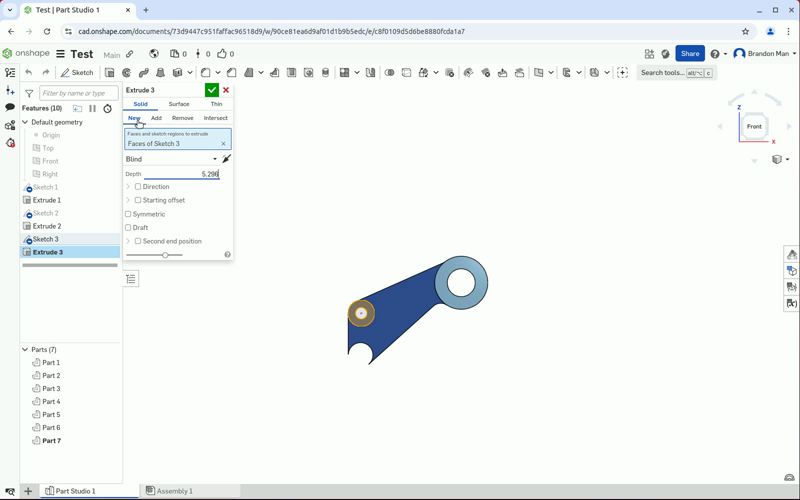
key(tab, 3)
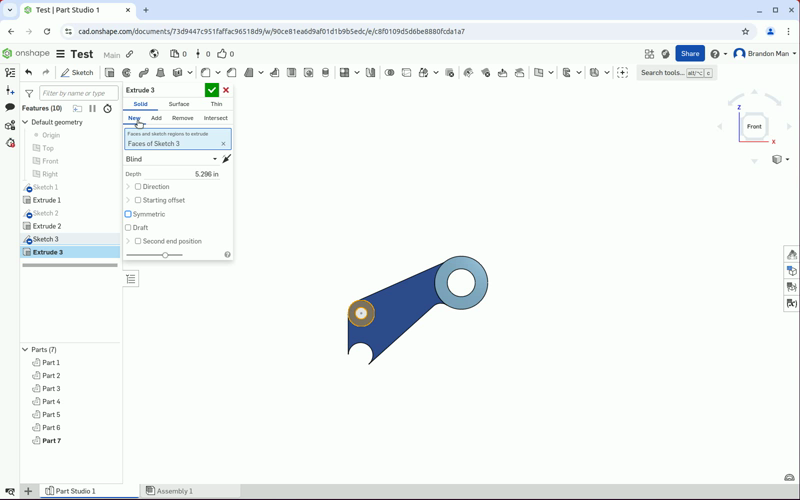
key(space)
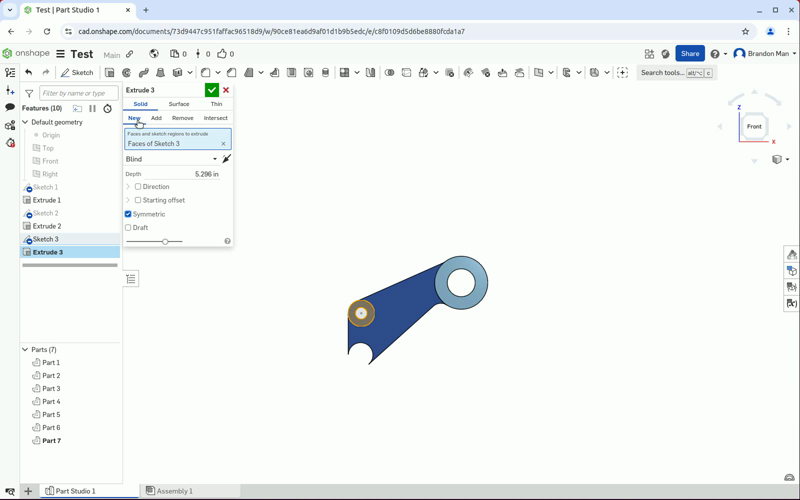
key(enter)
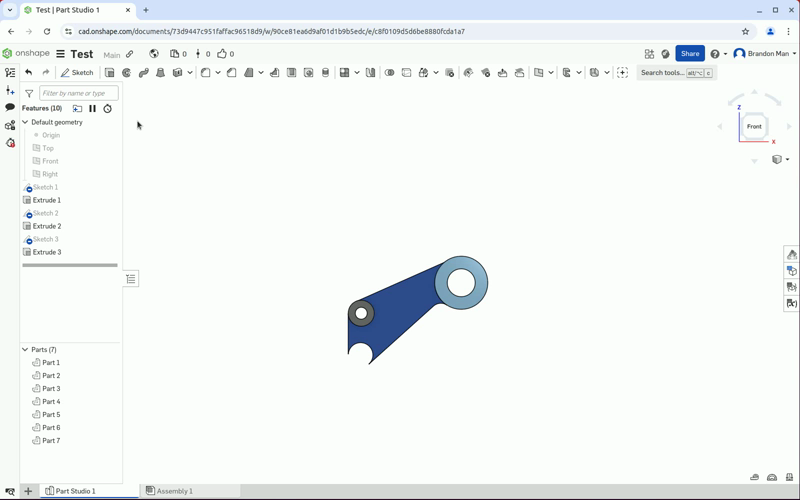
key(shift+h)
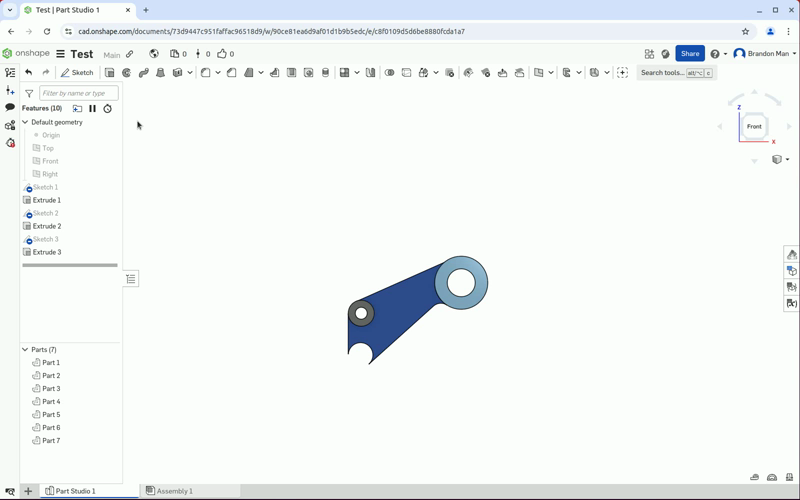
key(shift+h)
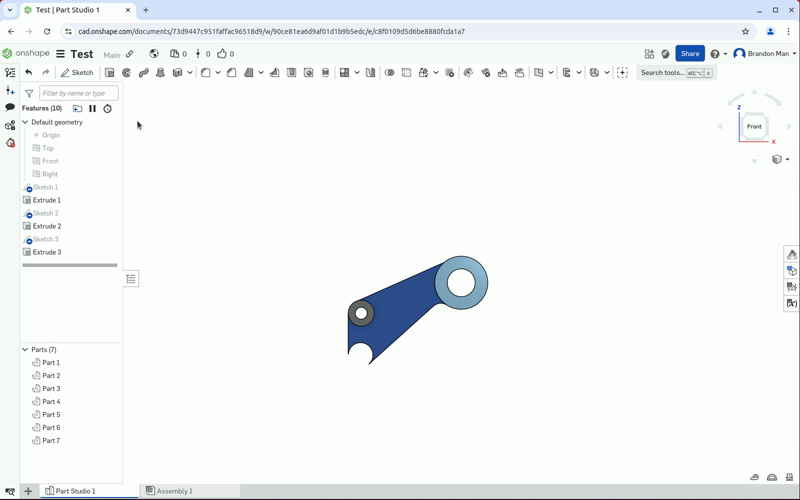
mouse_move(73, 189)
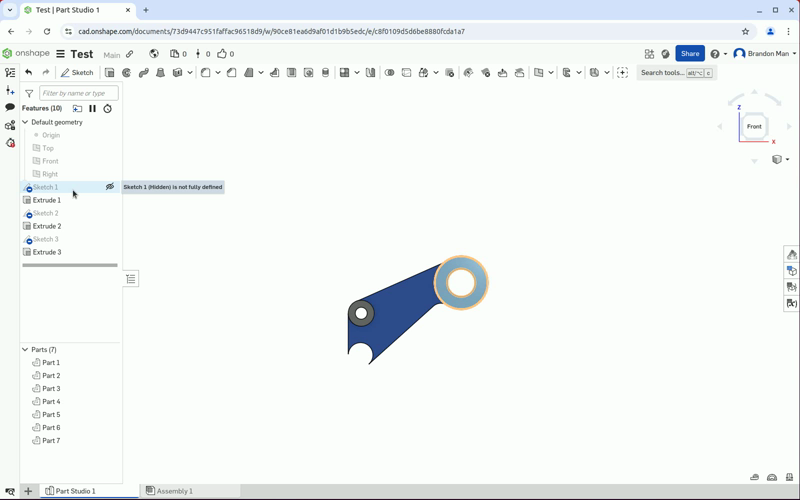
click(73, 189)
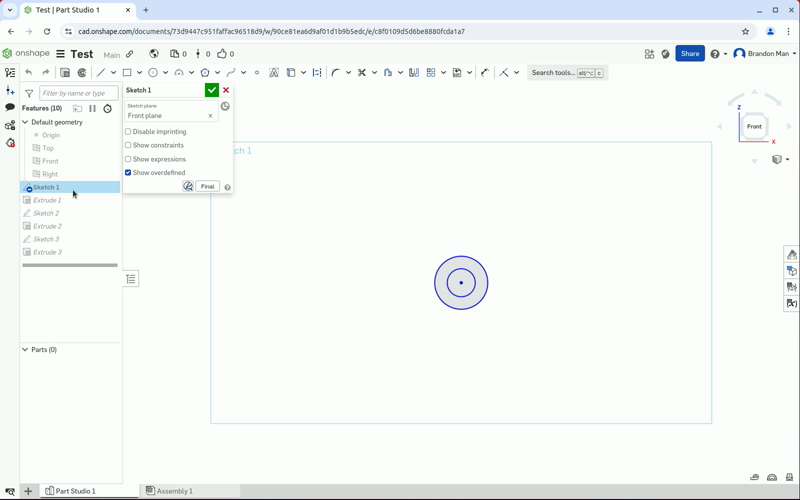
mouse_move(229, 92)
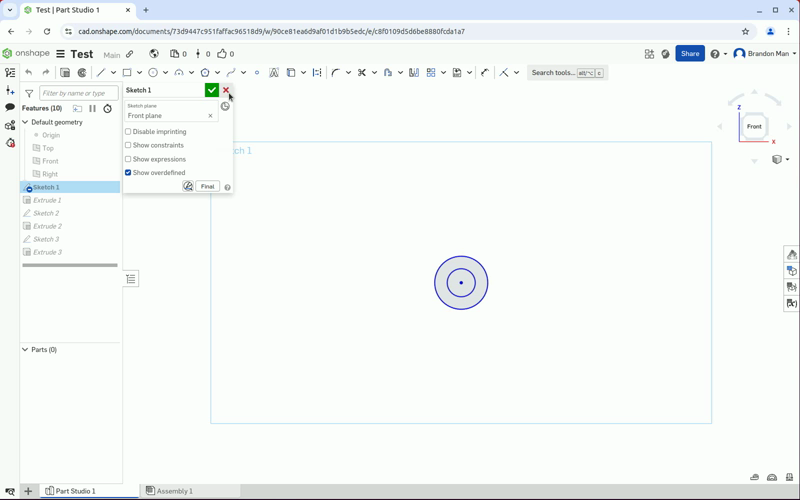
click(229, 92)
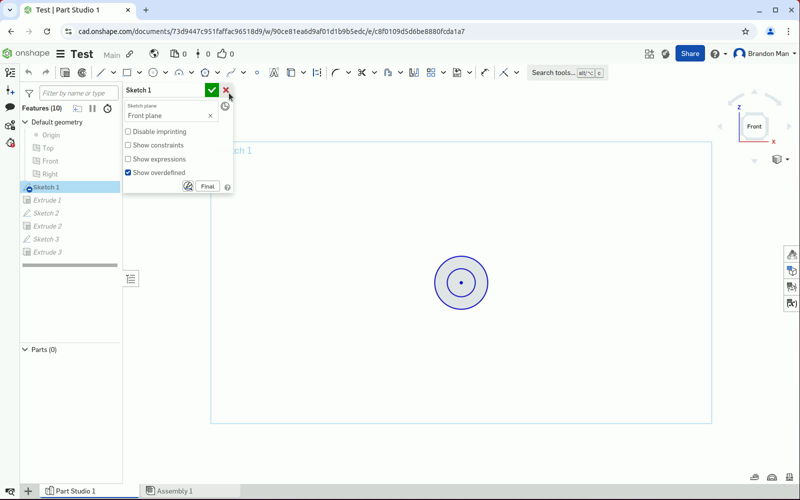
key(shift+s)
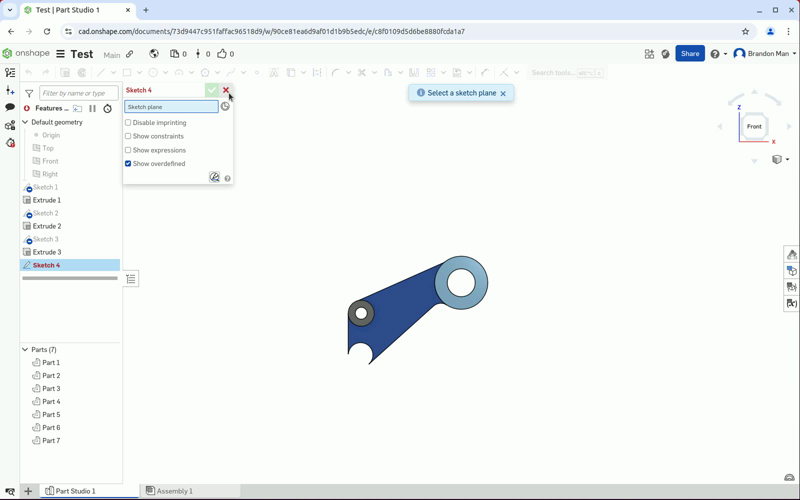
mouse_move(73, 163)
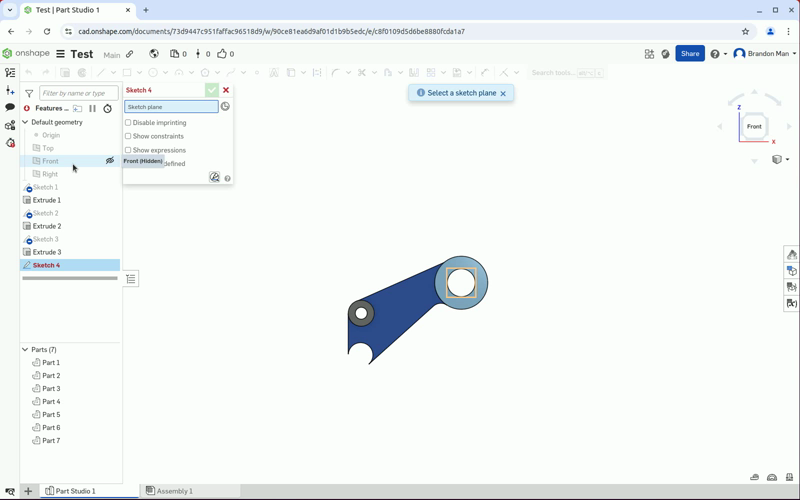
click(73, 163)
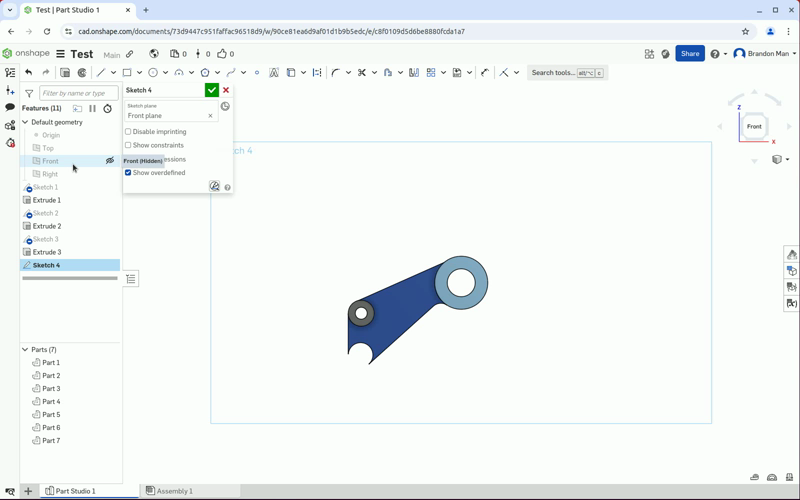
mouse_move(73, 352)
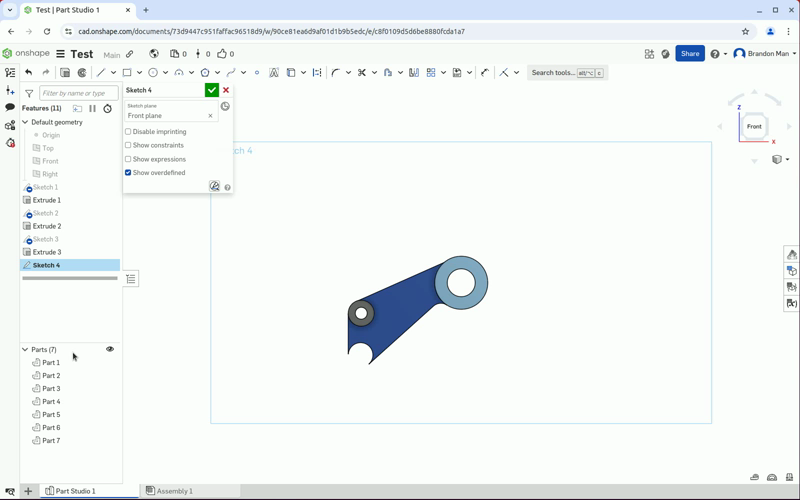
key(y)
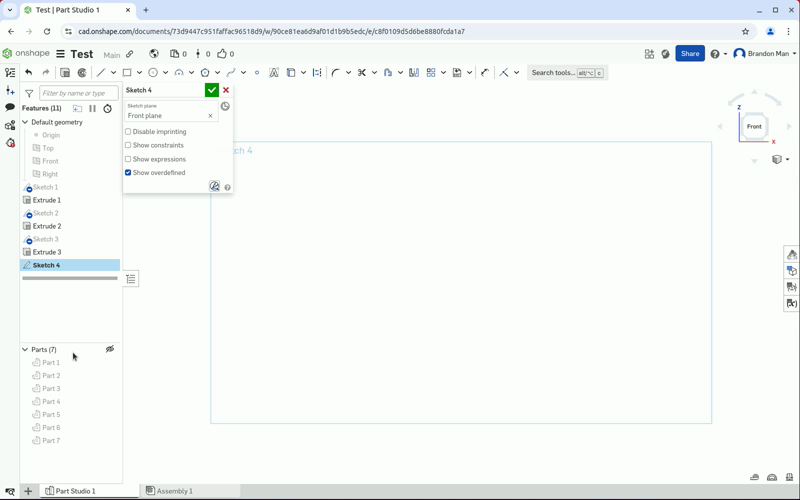
key(c)
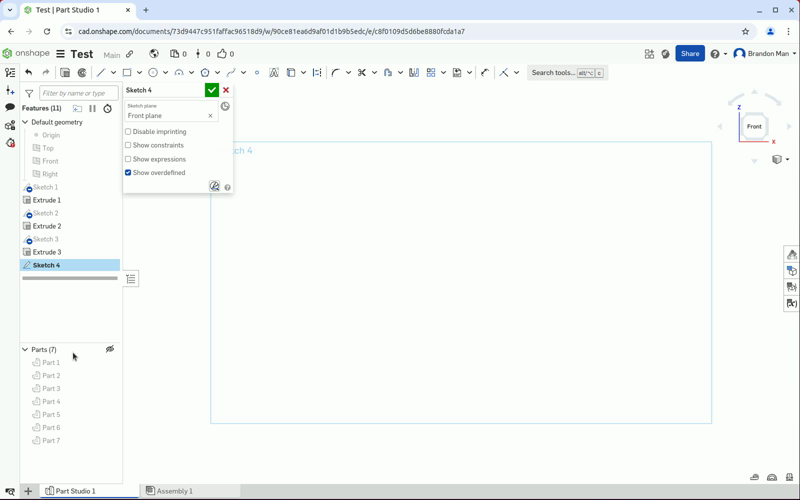
key_down(shift)
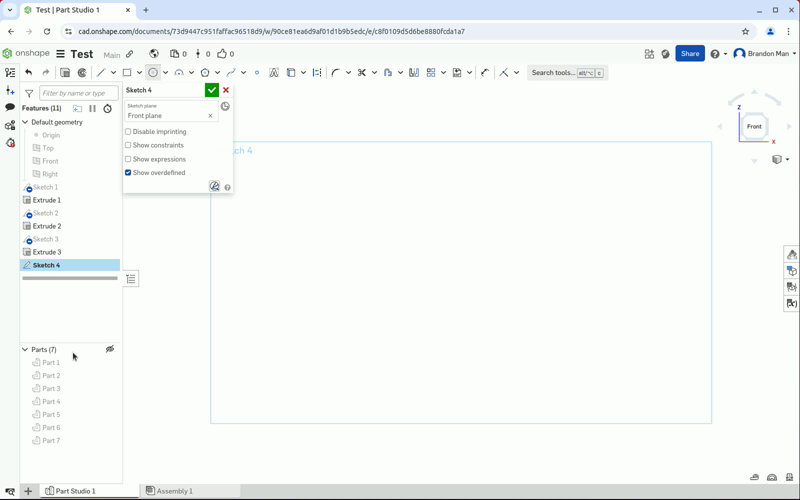
mouse_move(361, 354)
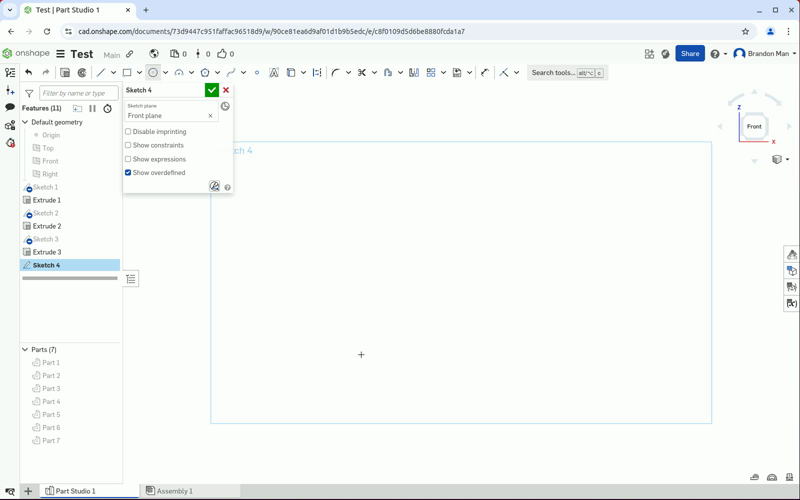
click(361, 354)
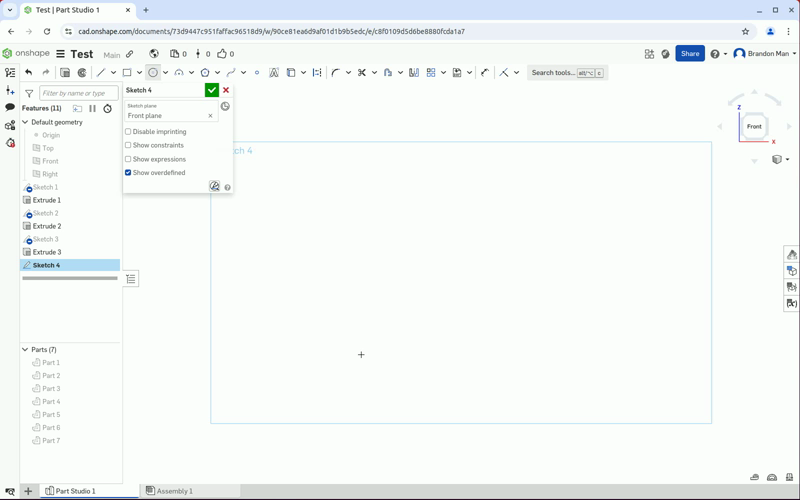
key_up(shift)
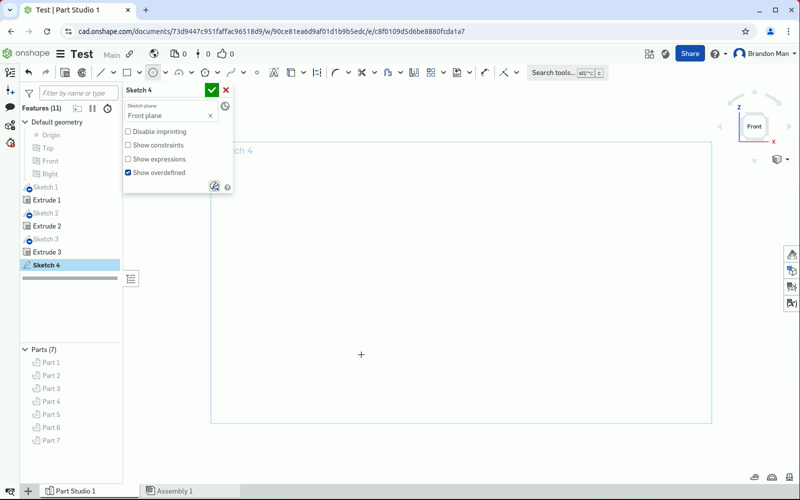
mouse_move(374, 354)
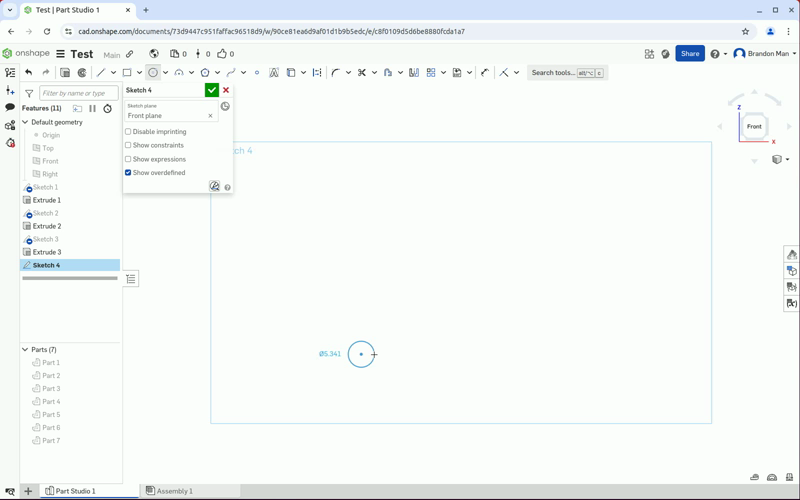
click(374, 354)
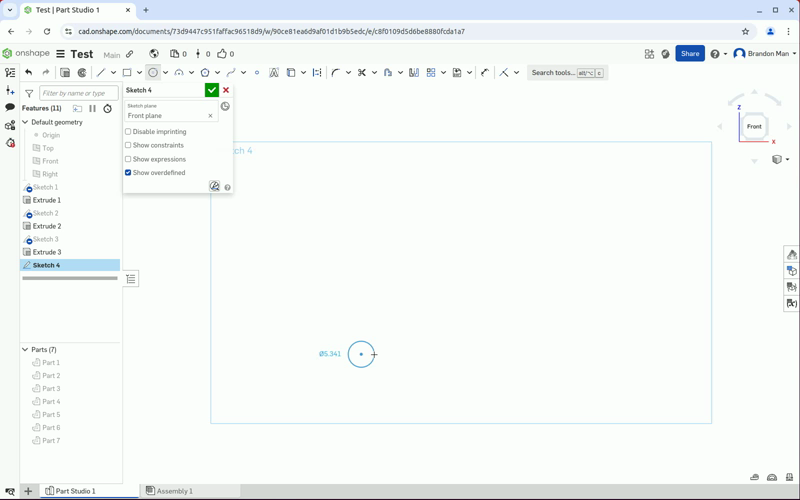
key(esc)
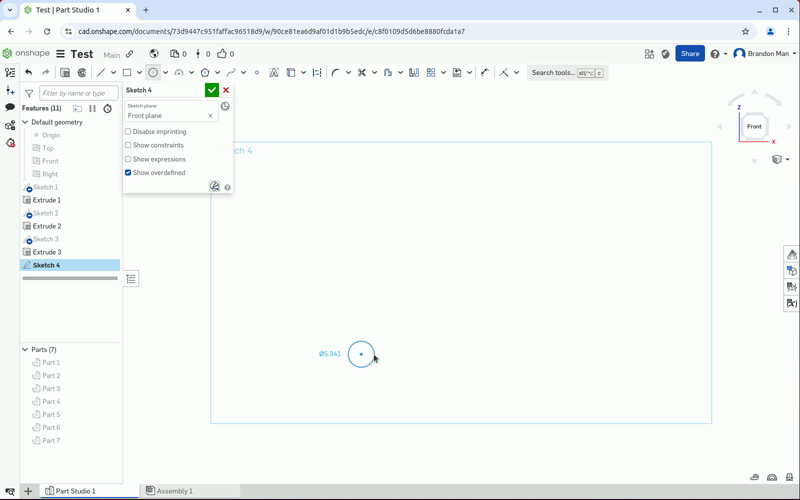
key(c)
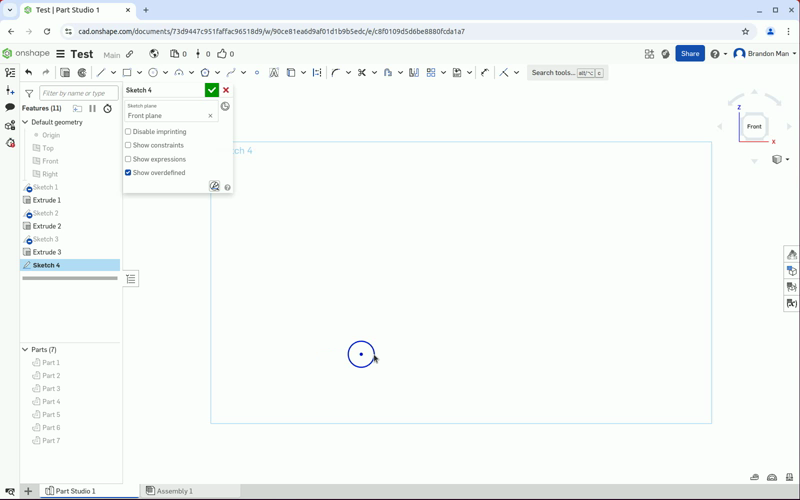
key_down(shift)
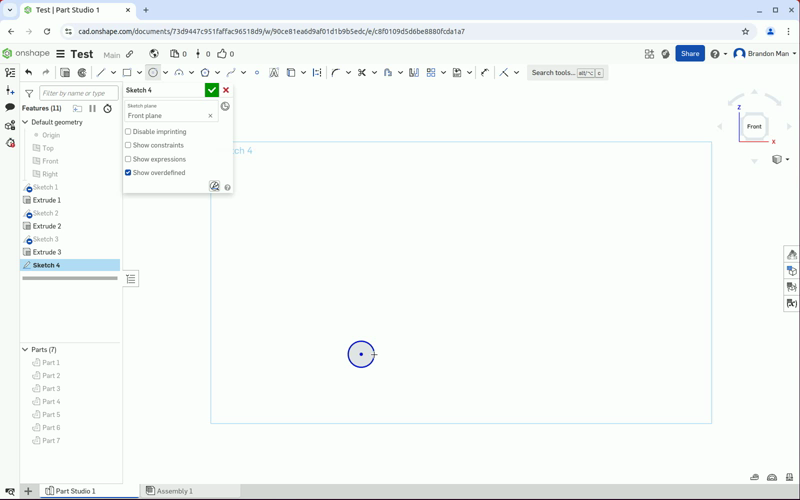
mouse_move(361, 354)
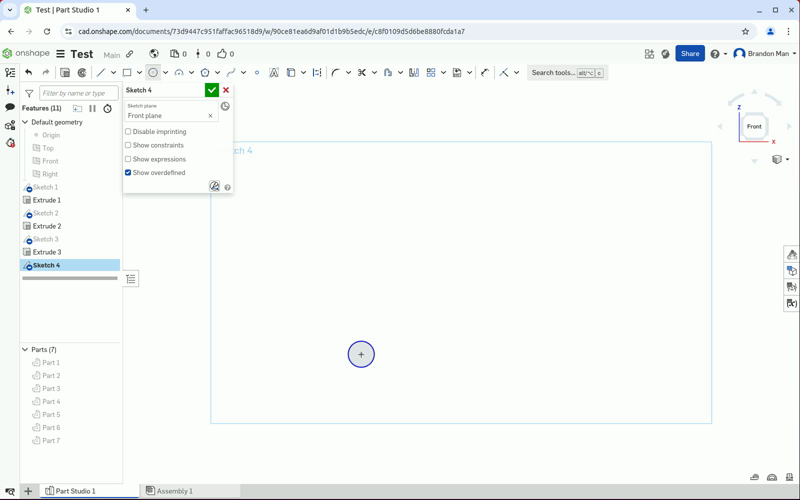
click(361, 354)
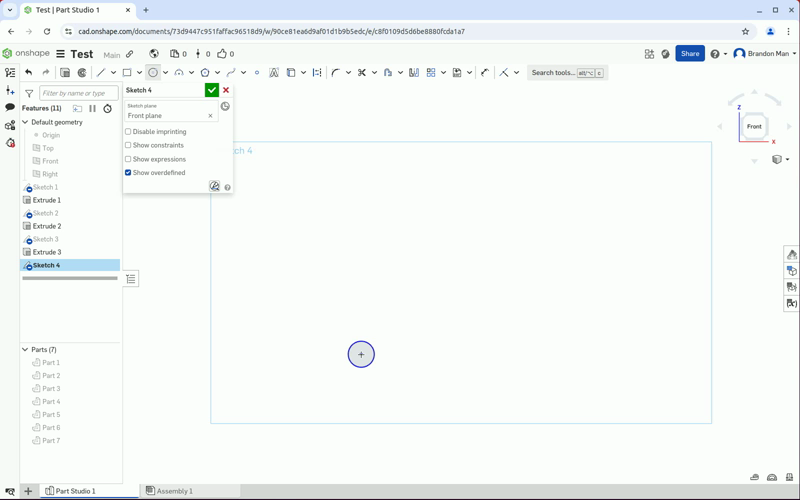
key_up(shift)
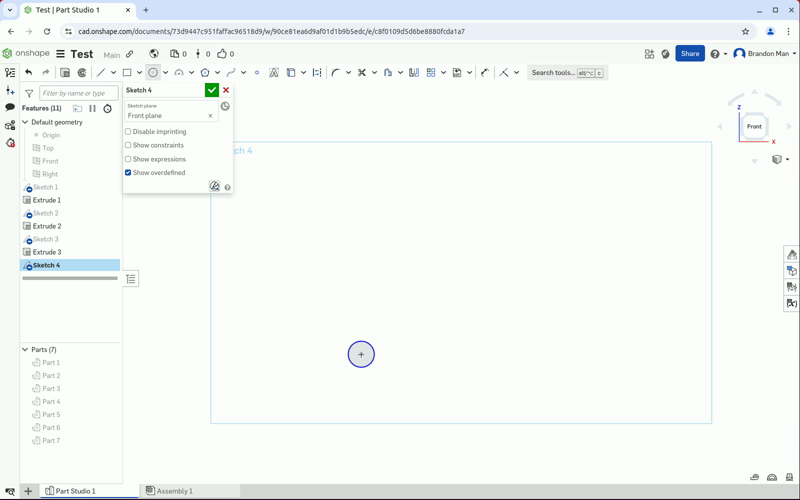
mouse_move(367, 354)
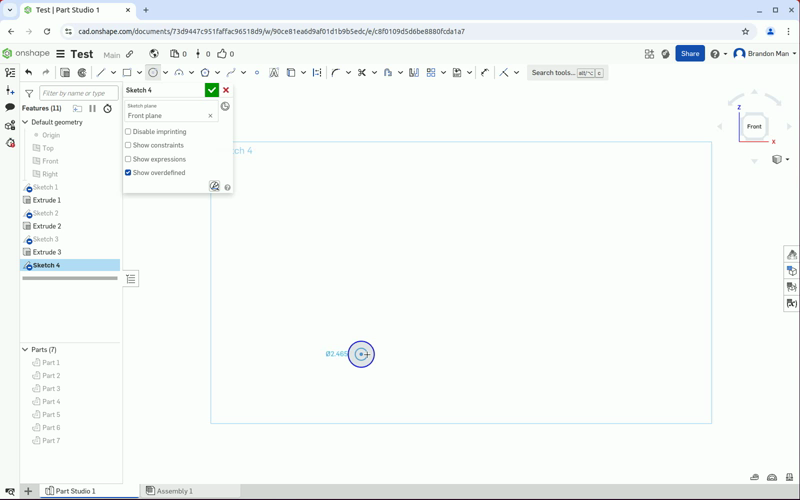
click(367, 354)
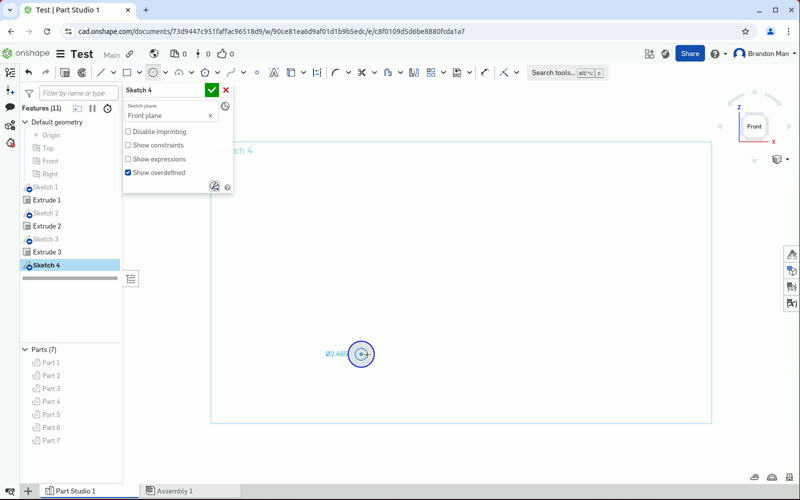
key(esc)
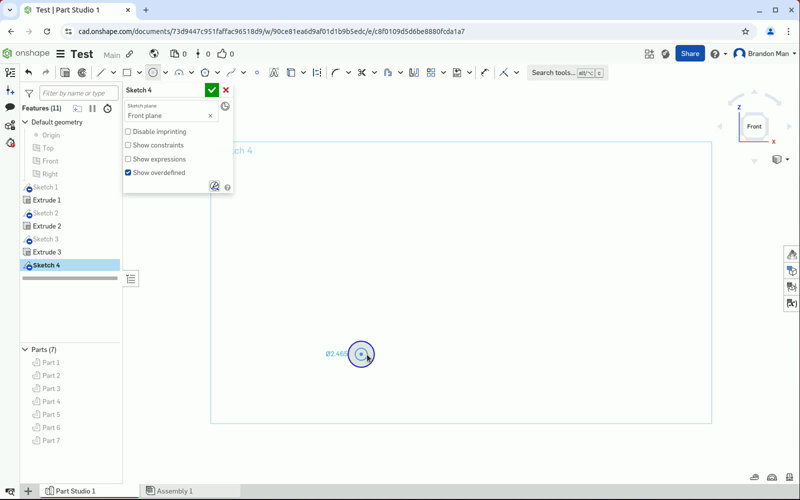
mouse_move(365, 359)
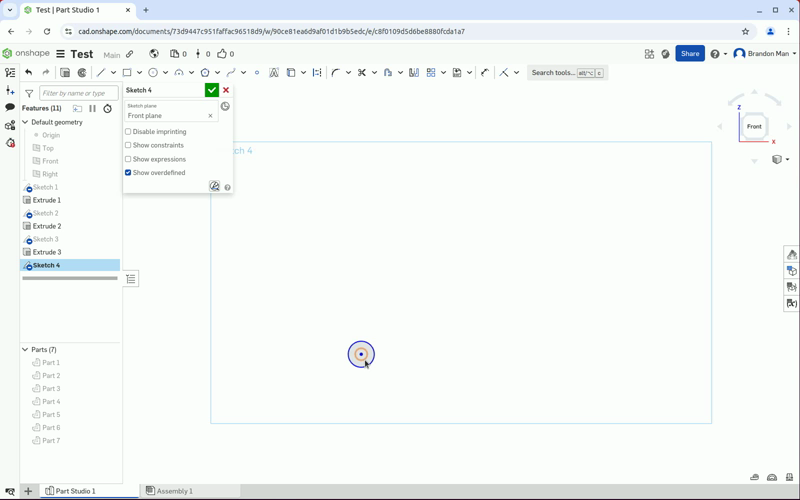
scroll(6)
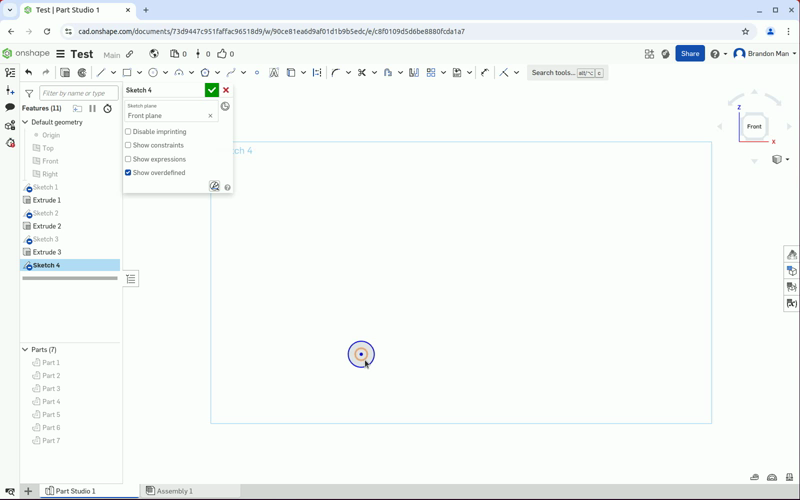
scroll(6)
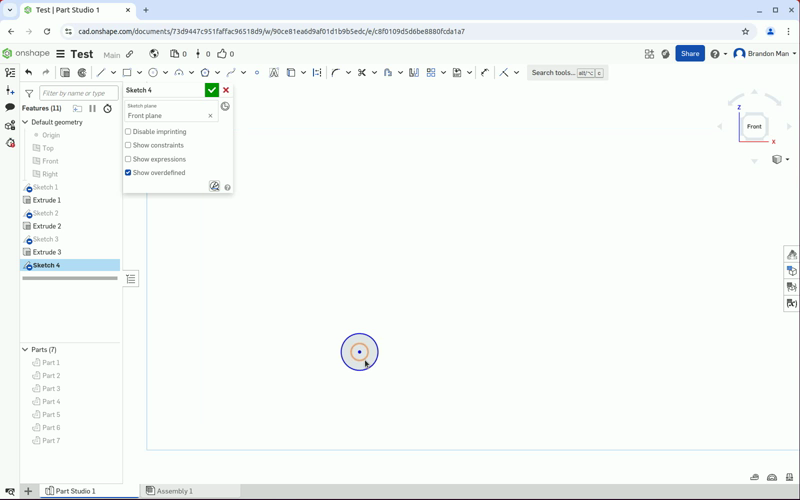
scroll(6)
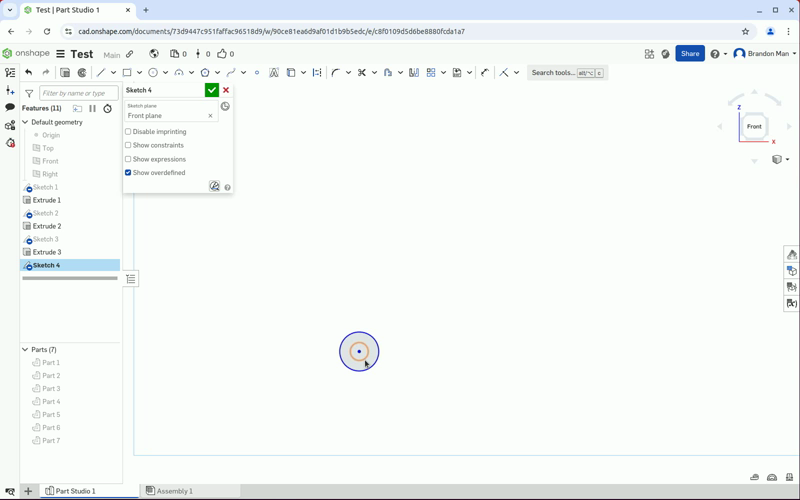
scroll(6)
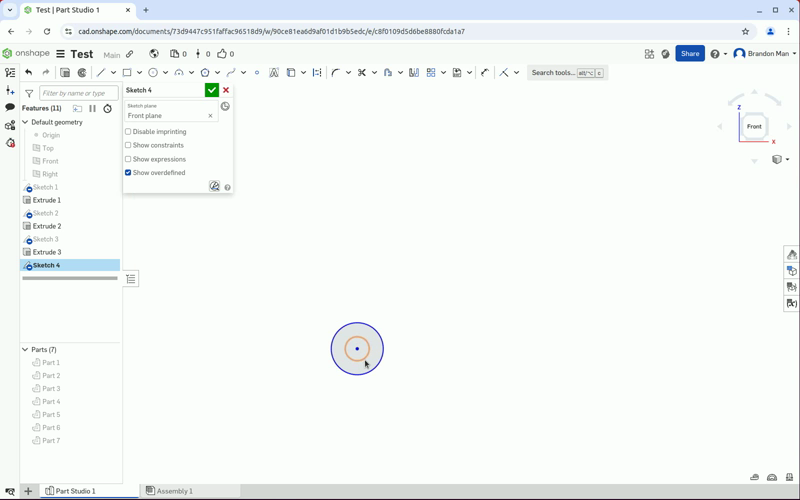
scroll(6)
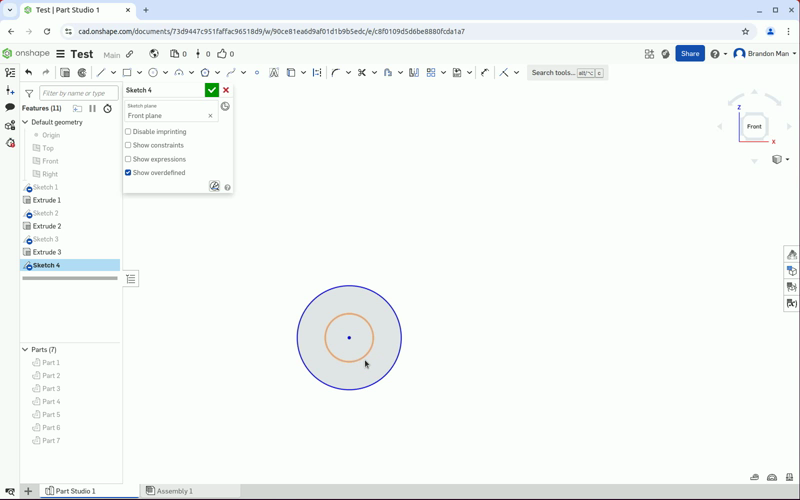
scroll(6)
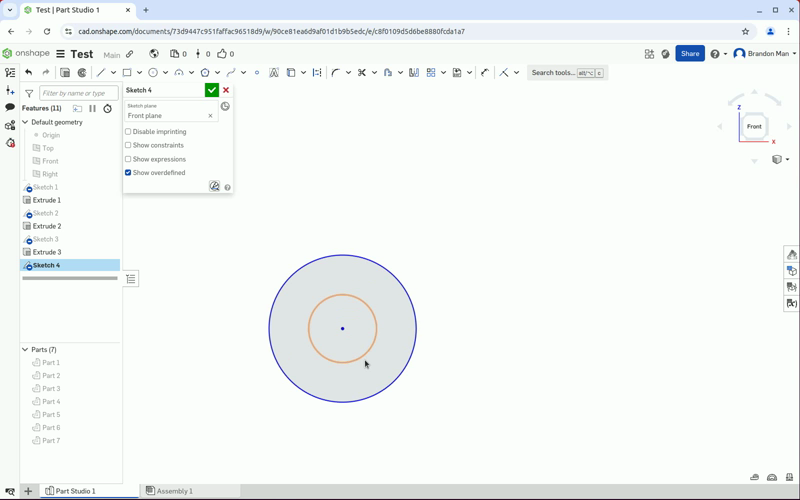
scroll(6)
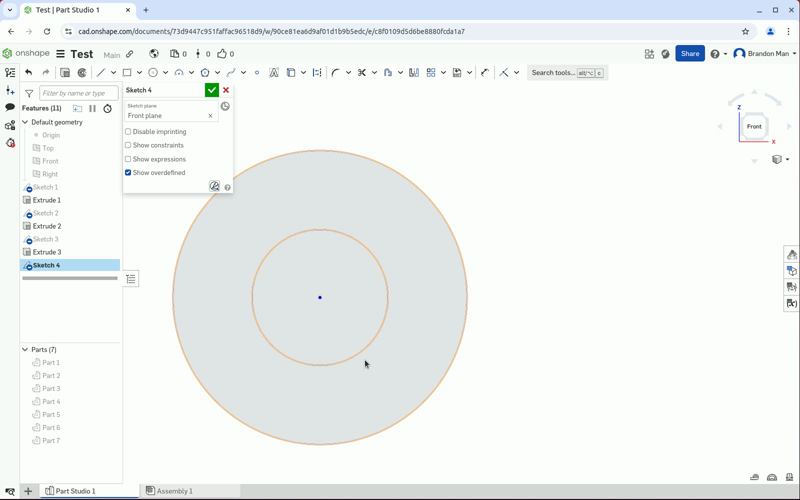
click(365, 359)
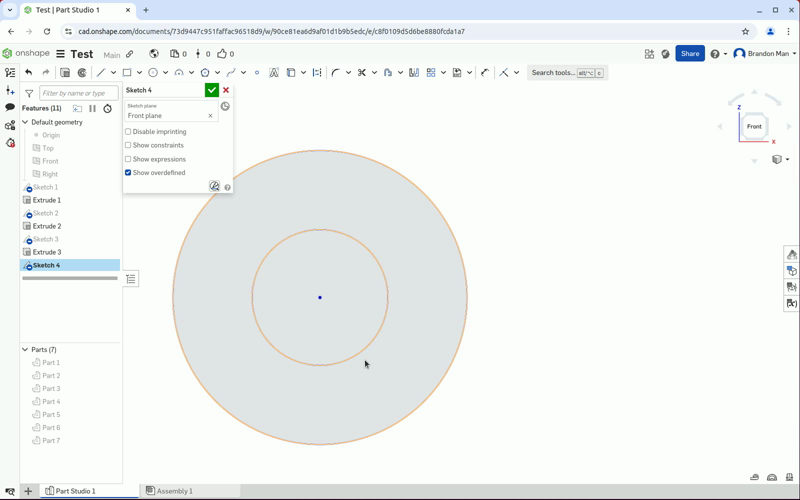
scroll(-6)
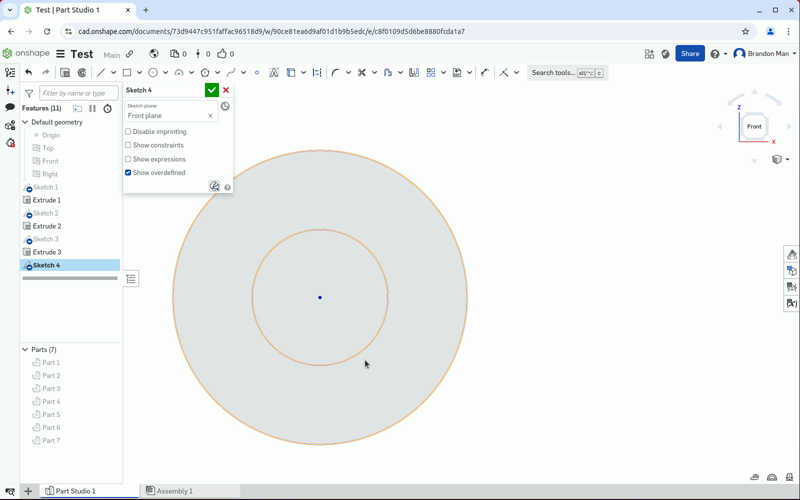
scroll(-6)
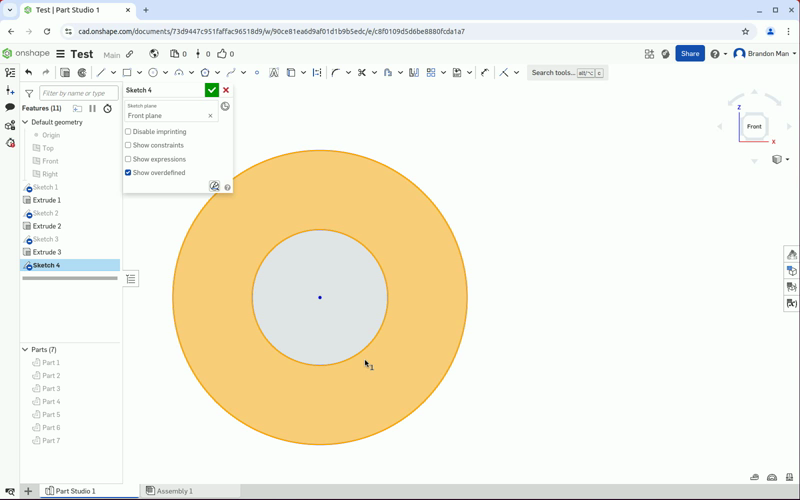
scroll(-6)
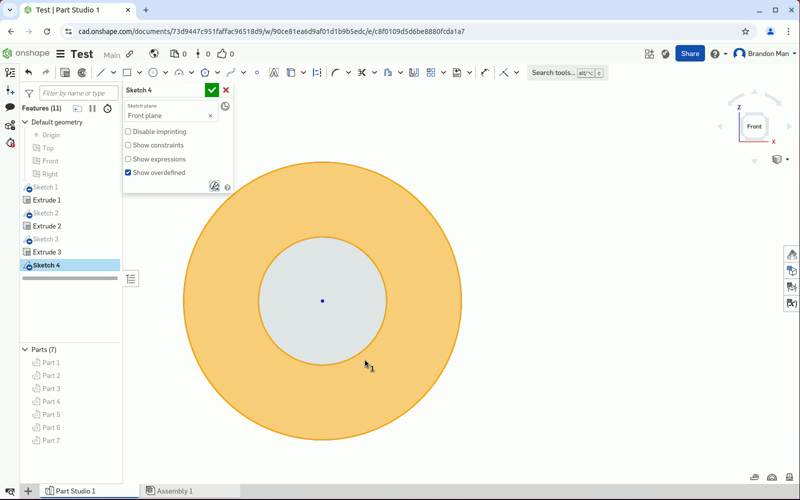
scroll(-6)
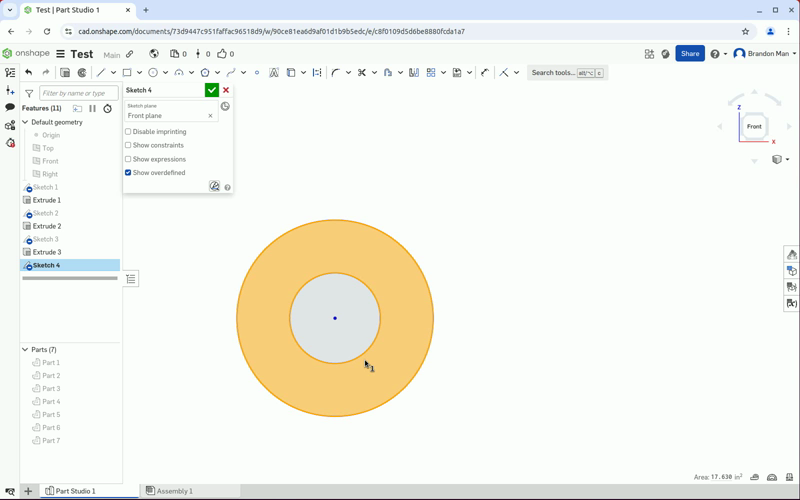
scroll(-6)
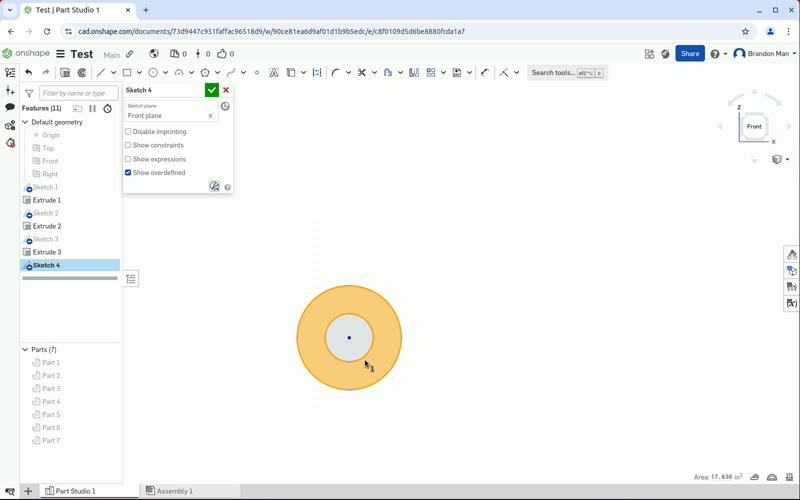
scroll(-6)
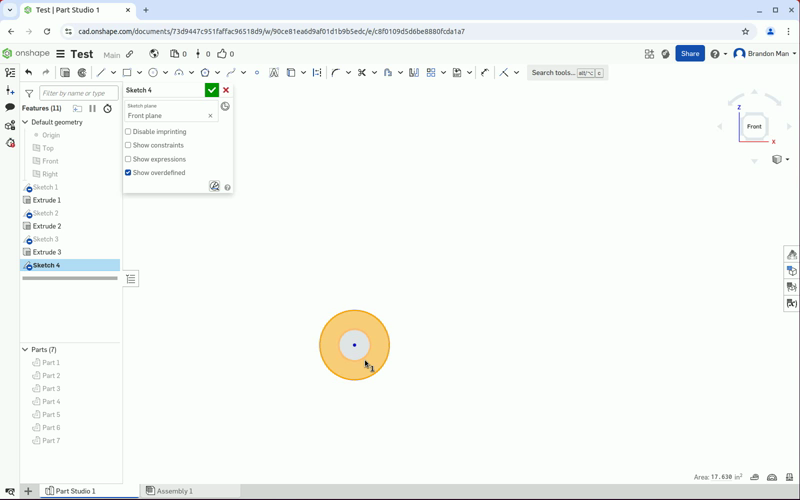
scroll(-6)
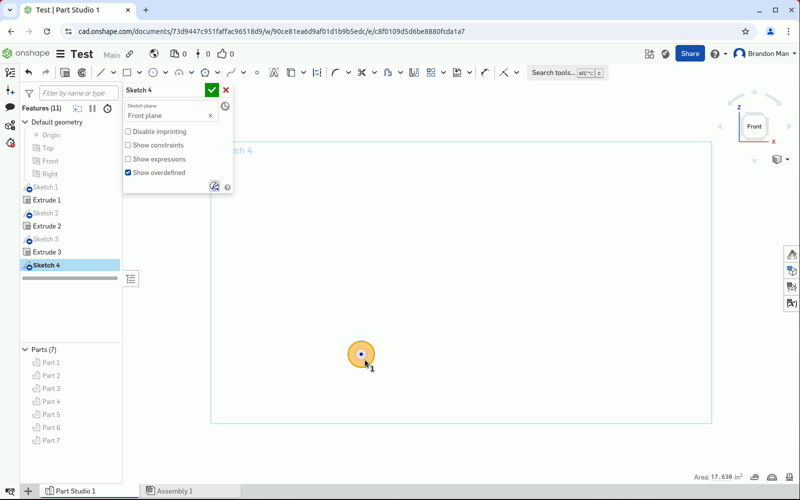
mouse_move(73, 352)
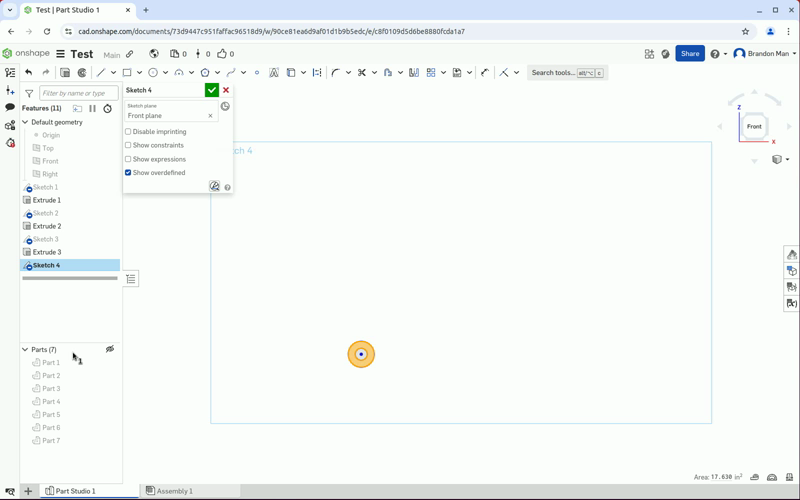
key(shift+y)
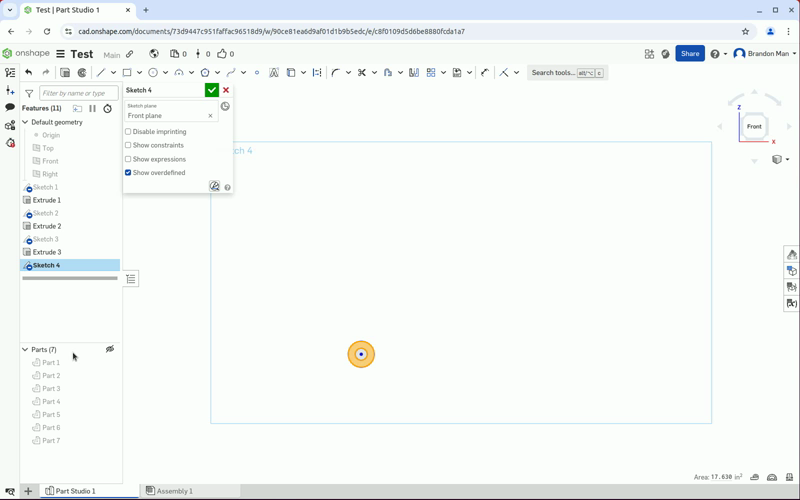
key(shift+e)
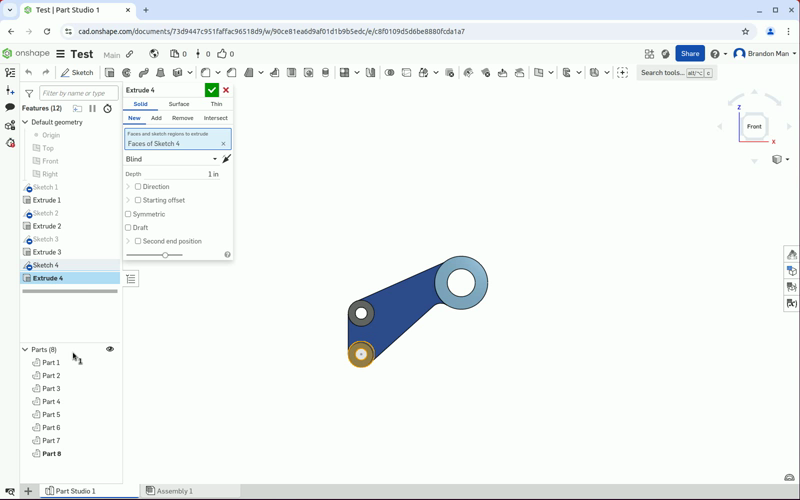
mouse_move(143, 106)
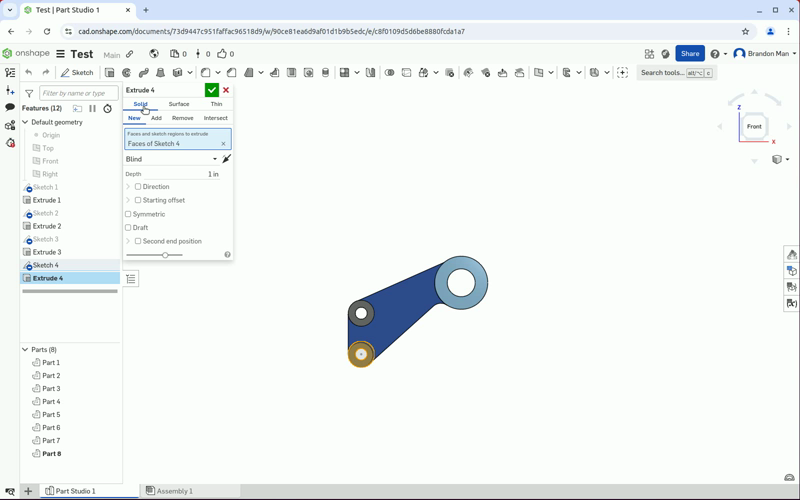
click(143, 106)
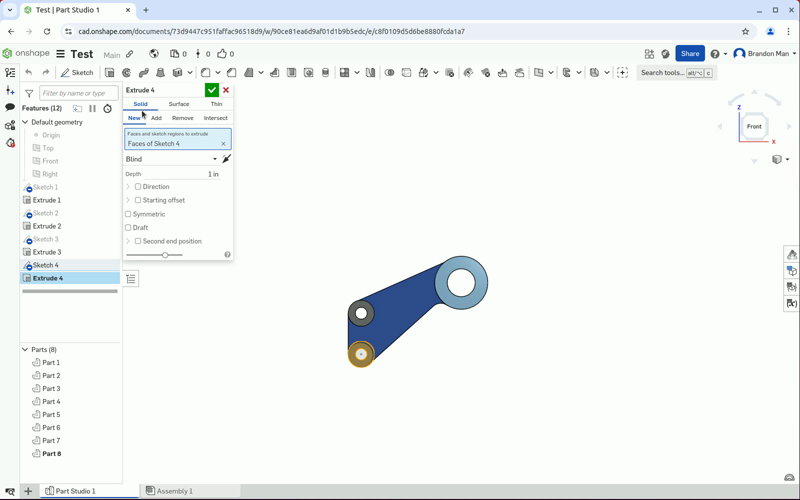
mouse_move(137, 120)
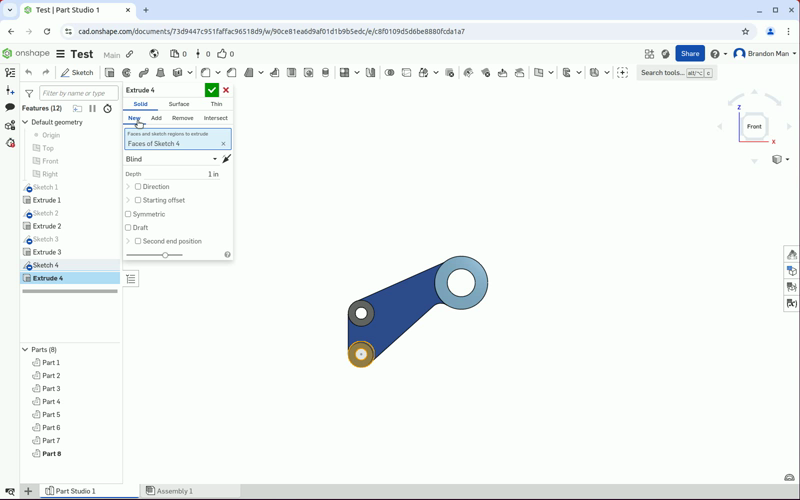
click(137, 120)
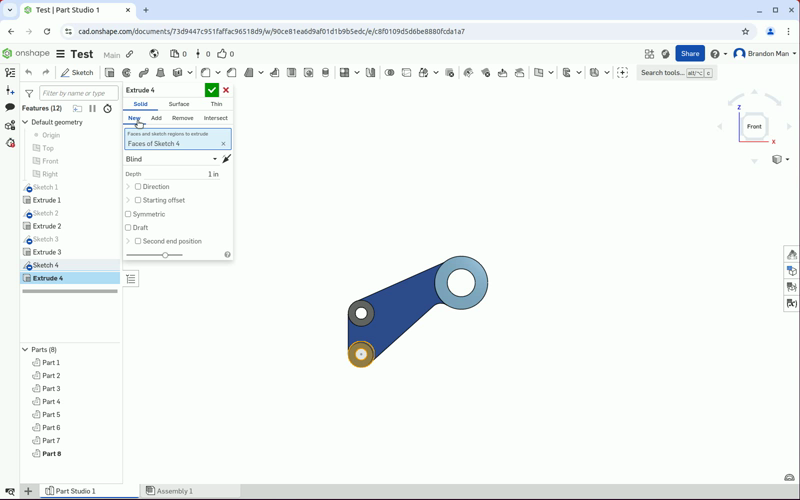
key(tab, 4)
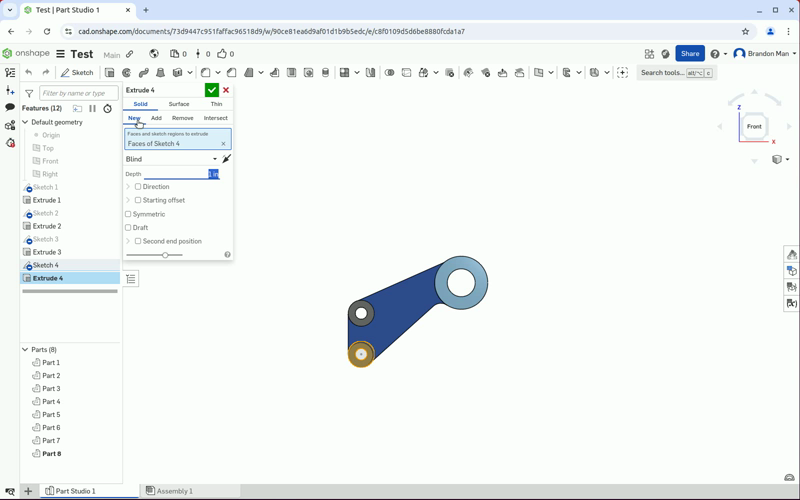
text(5.296)
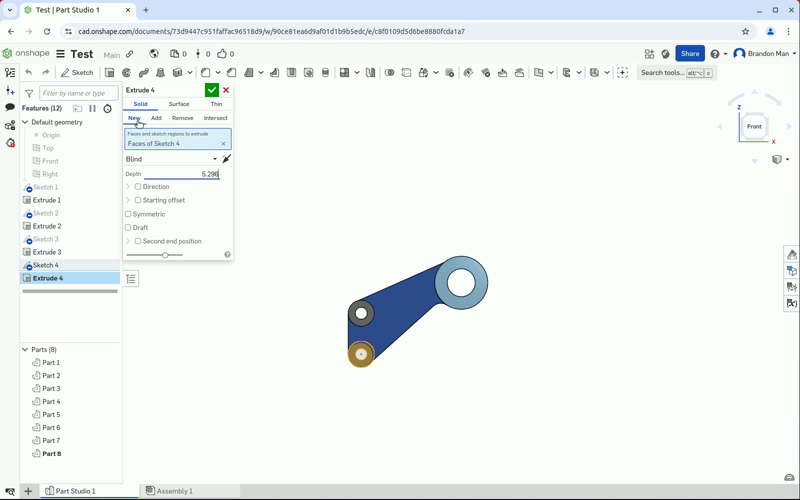
key(tab, 3)
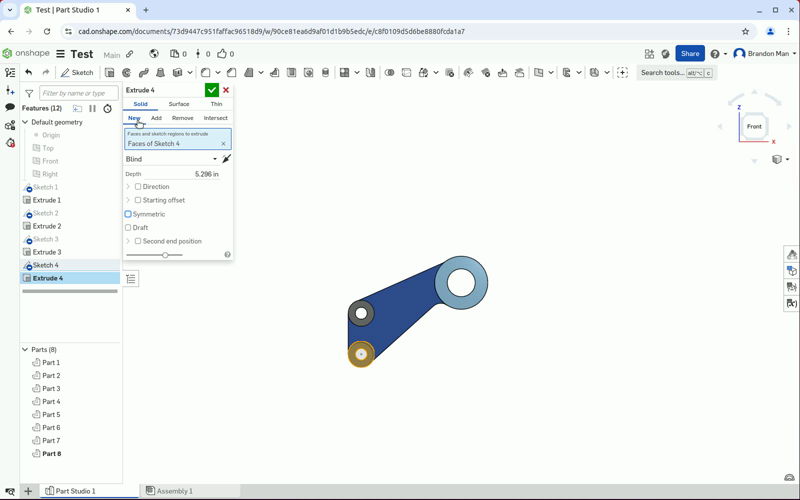
key(space)
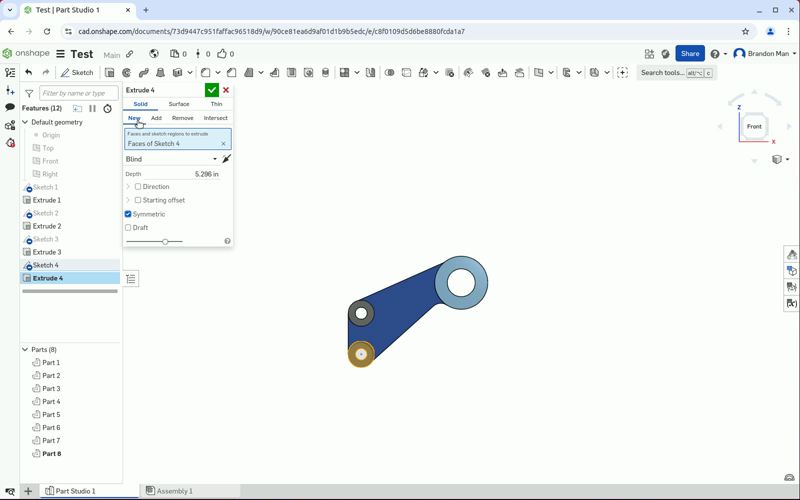
key(enter)
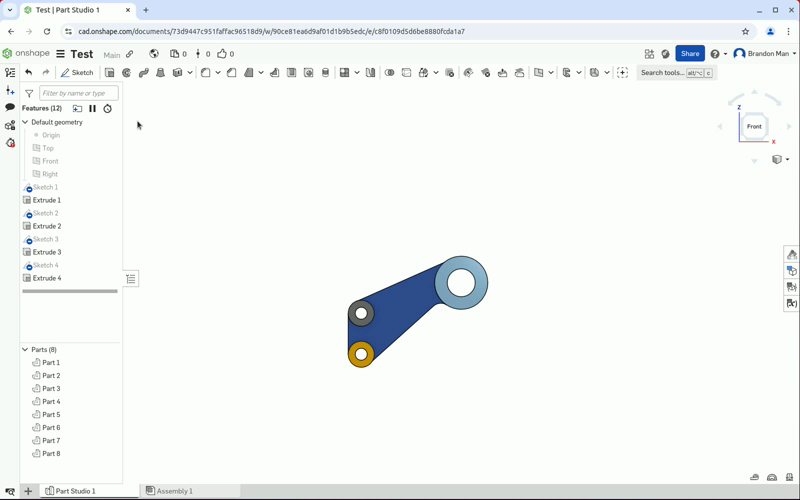
key(shift+h)
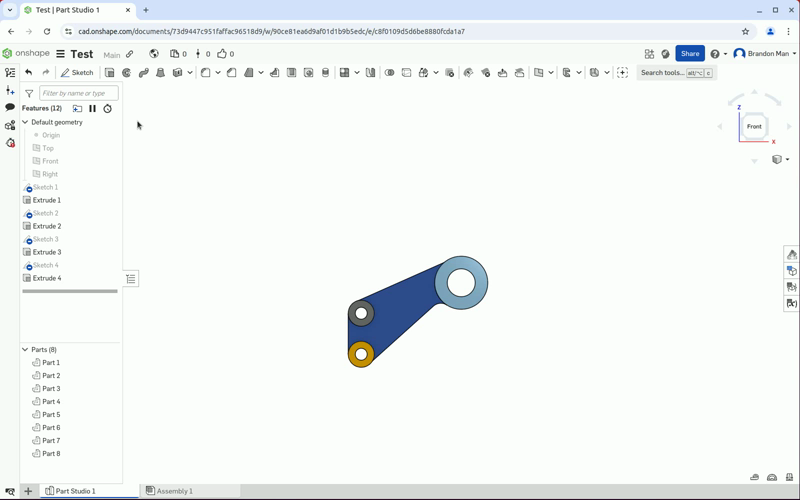
key(shift+h)
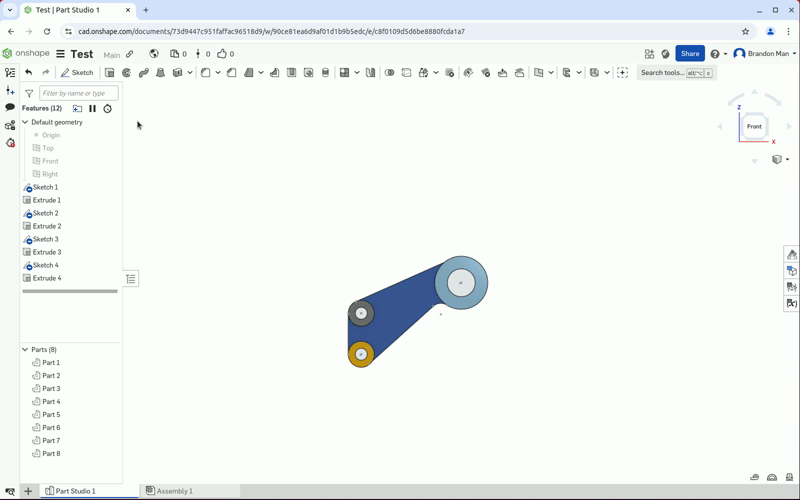
key(shift+7)
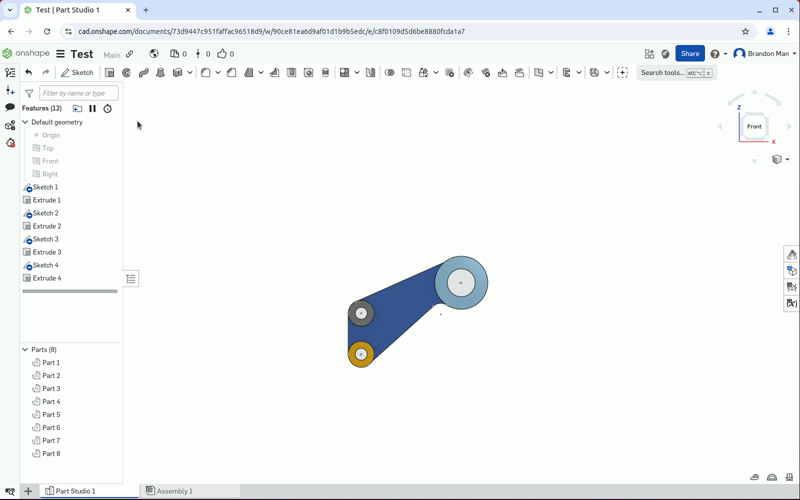
key(left, 2)
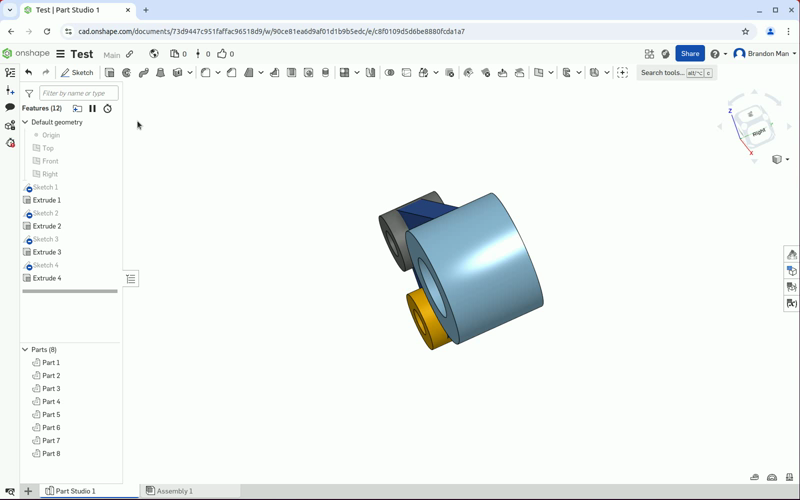
key(down, 2)
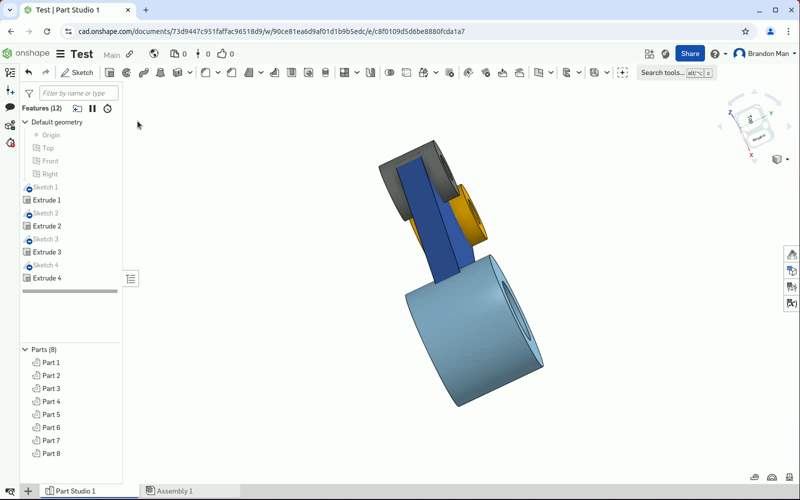
key(up, 2)
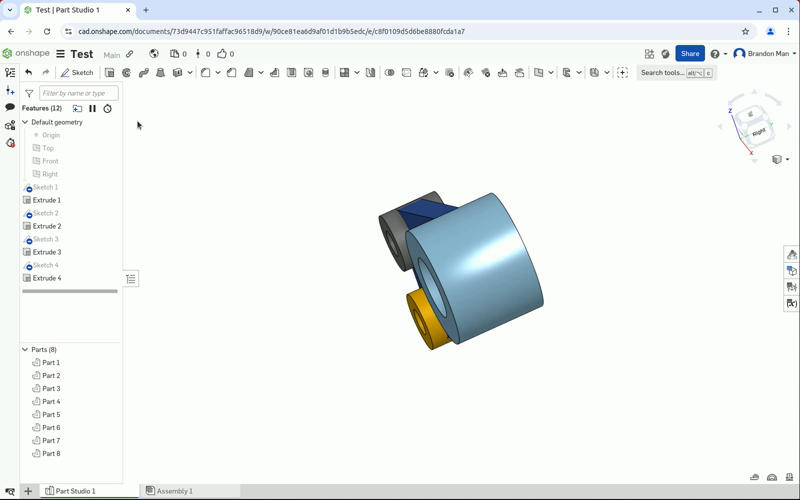
key(right, 2)
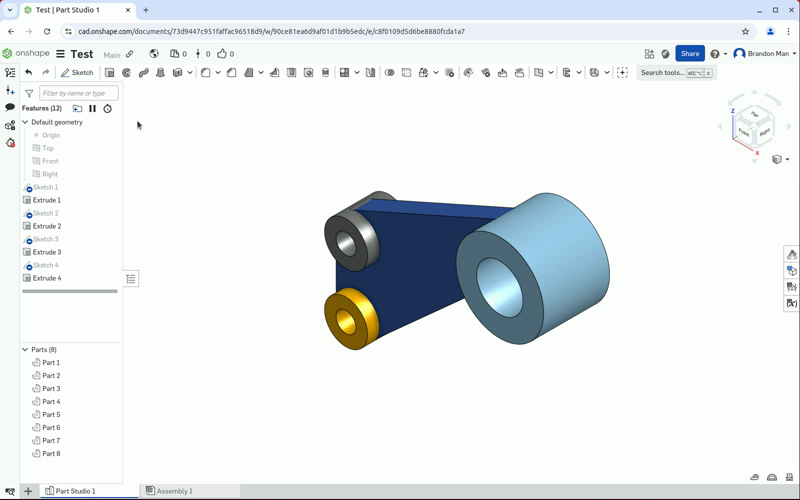
mouse_move(73, 189)
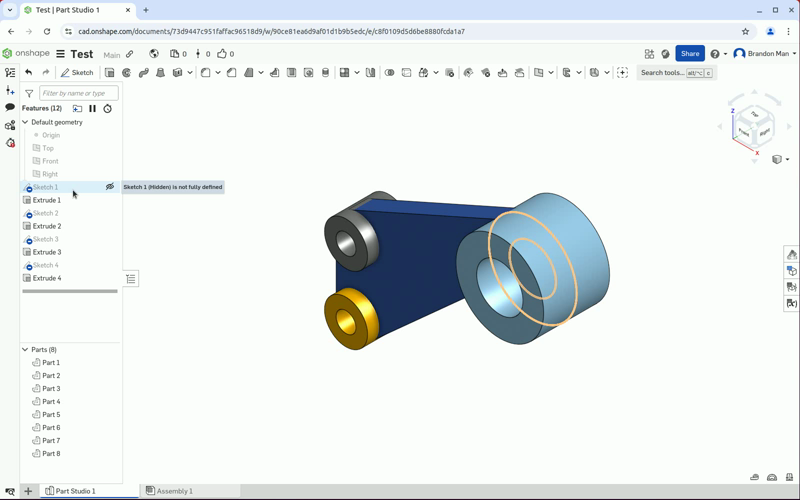
click(73, 189)